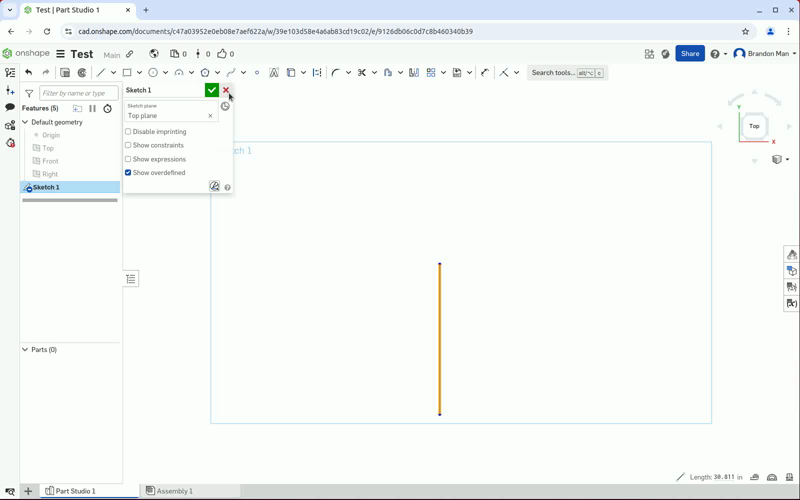
key(shift+h)
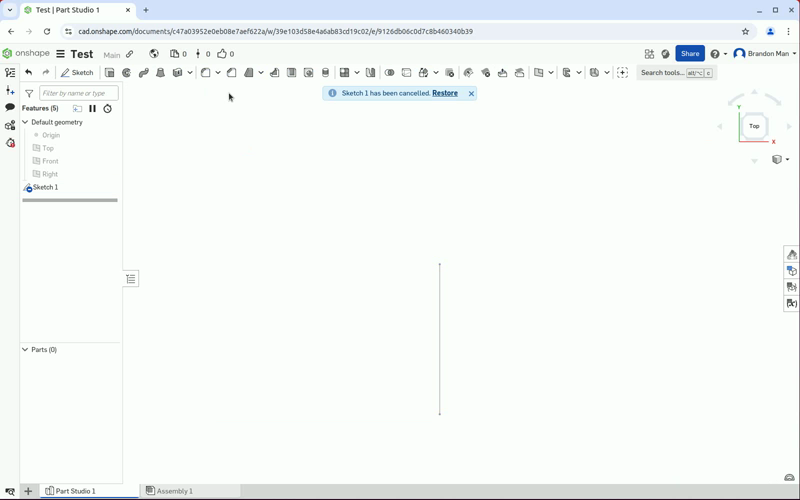
key(shift+s)
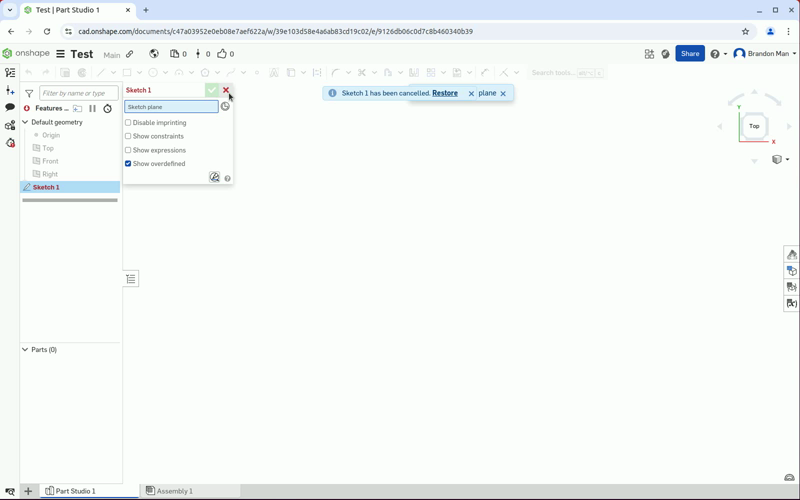
mouse_move(73, 150)
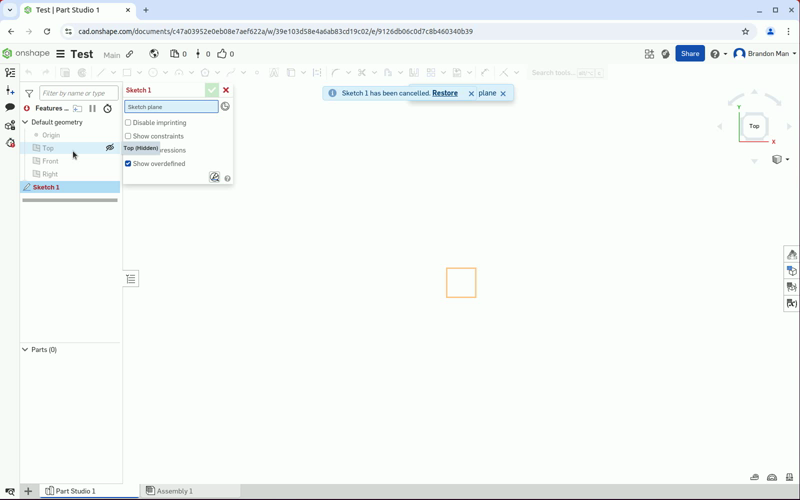
click(73, 150)
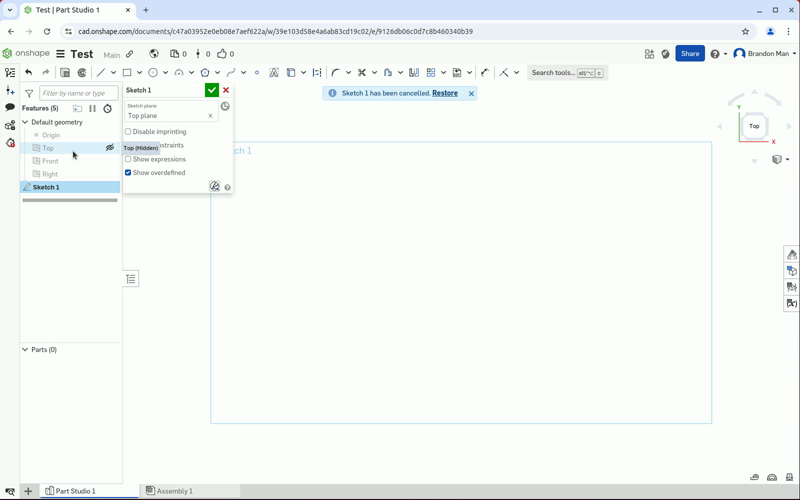
mouse_move(73, 352)
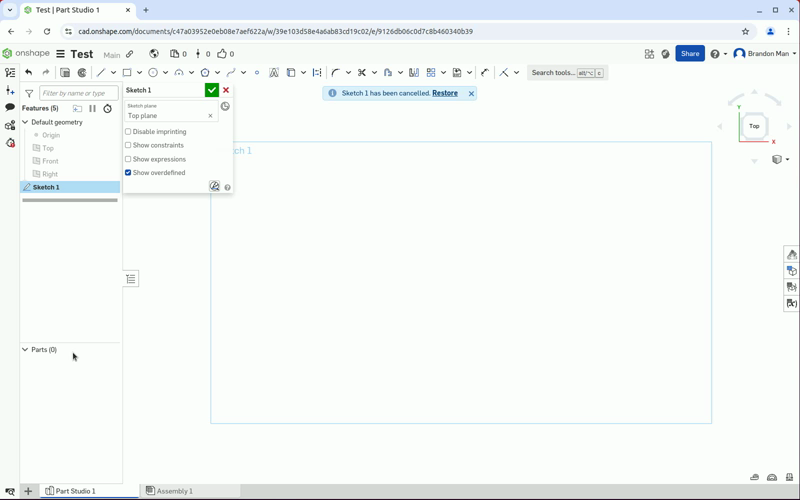
key(y)
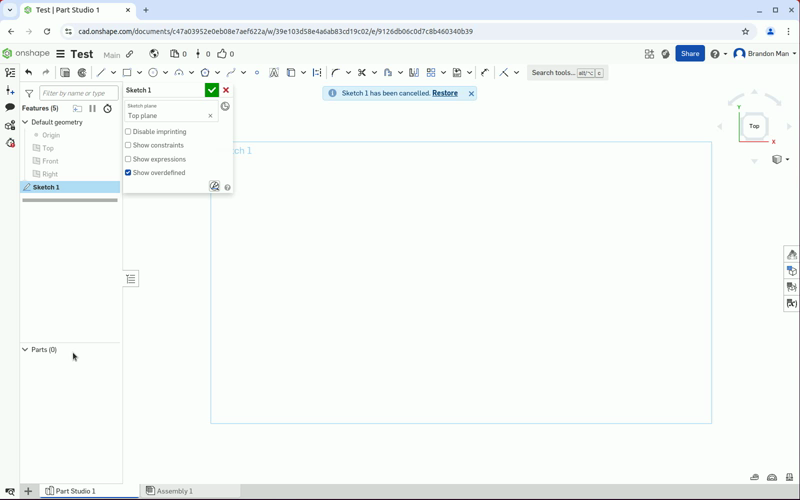
key(l)
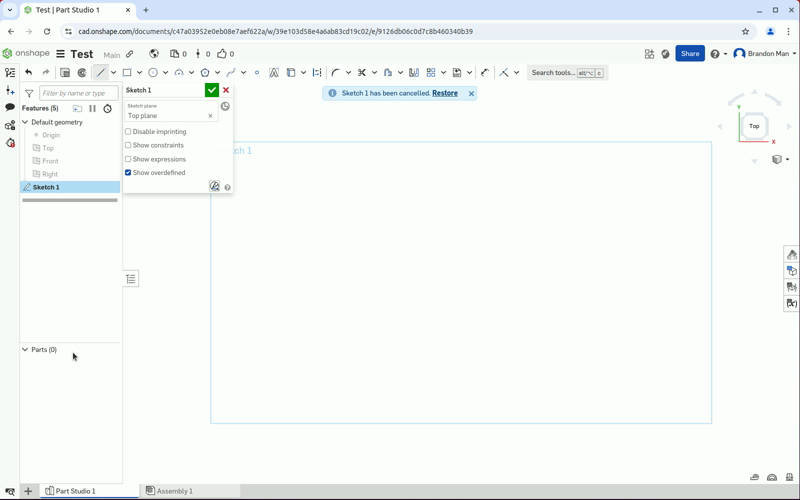
key_down(shift)
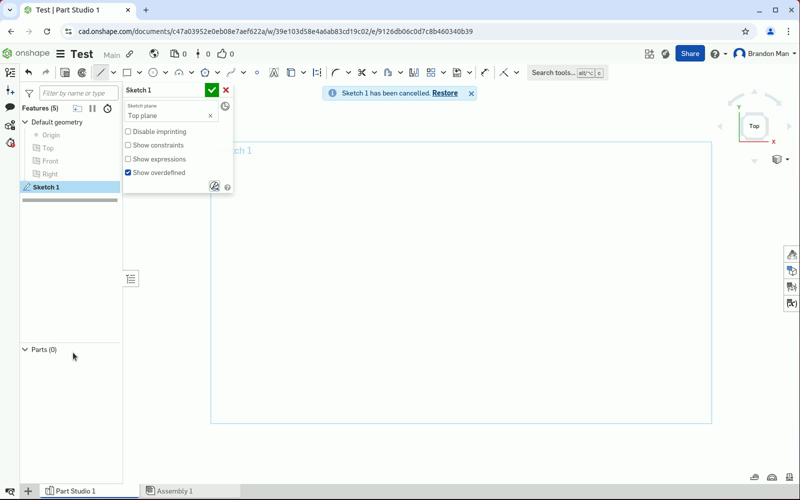
mouse_move(348, 347)
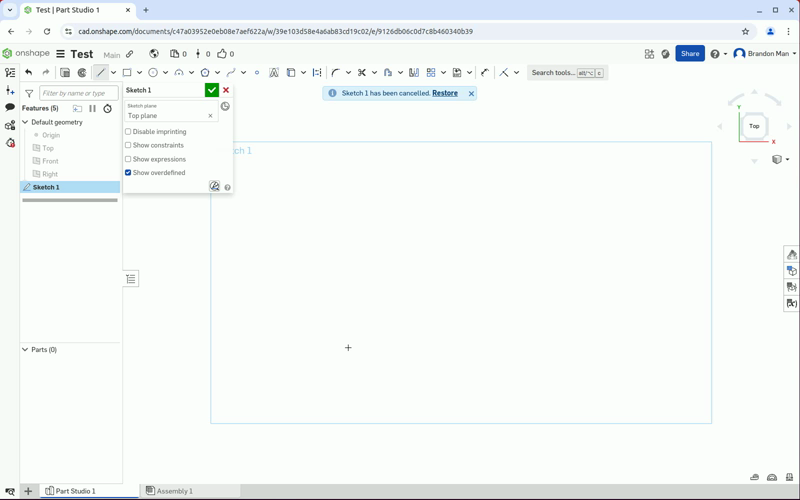
click(348, 347)
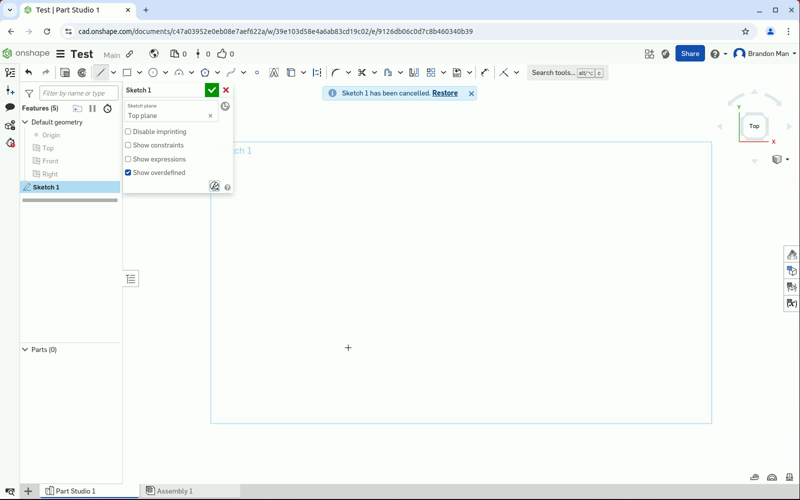
key_up(shift)
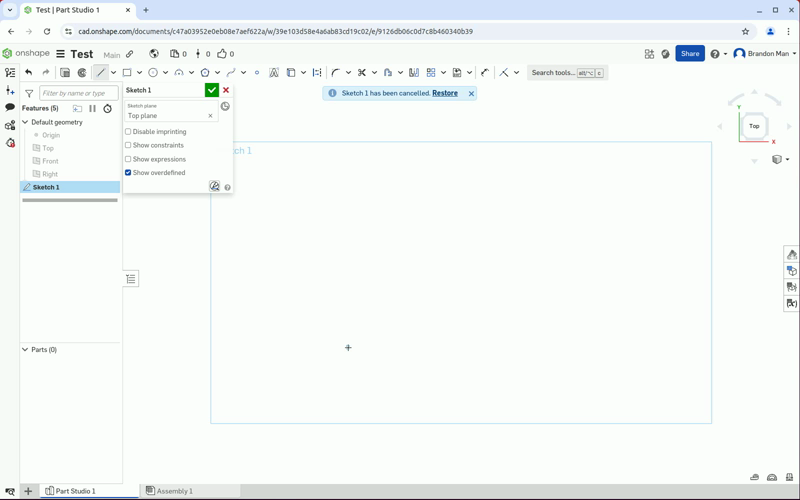
key_down(shift)
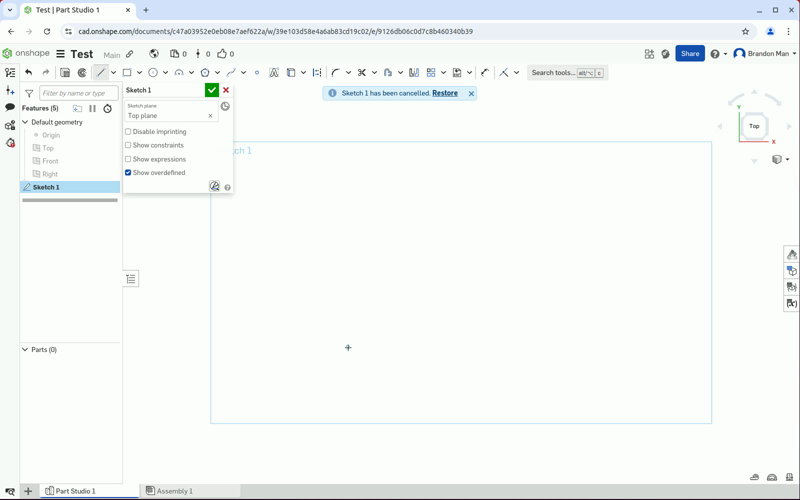
mouse_move(570, 347)
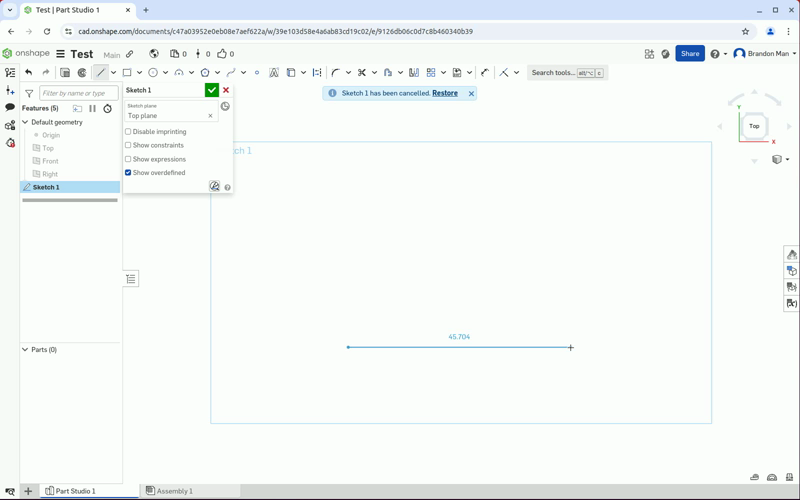
click(570, 347)
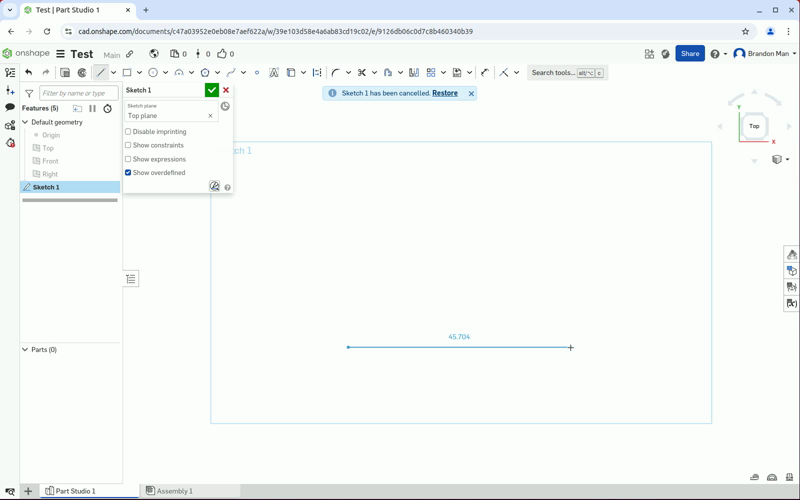
key_up(shift)
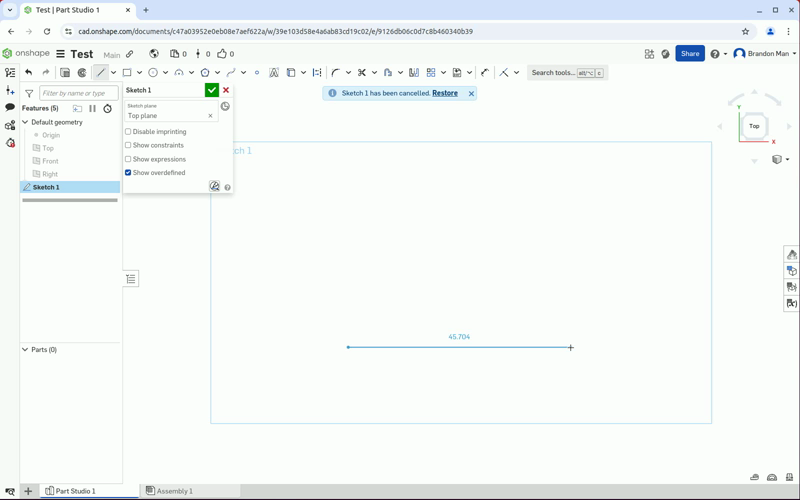
key_down(shift)
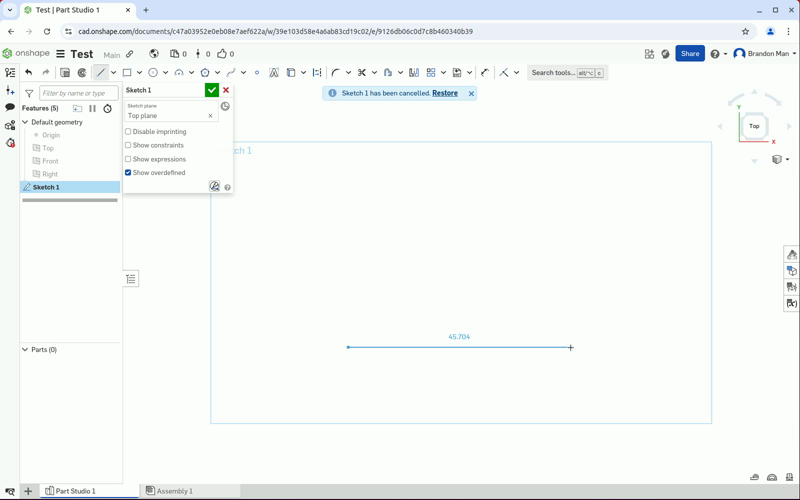
mouse_move(570, 220)
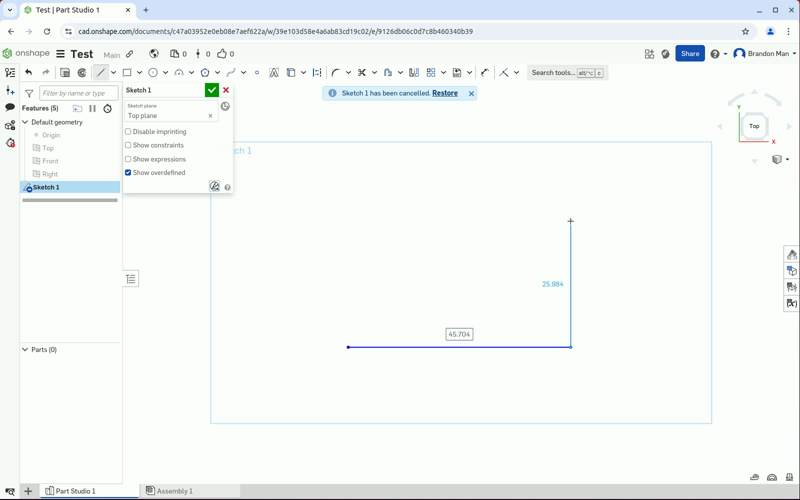
click(570, 220)
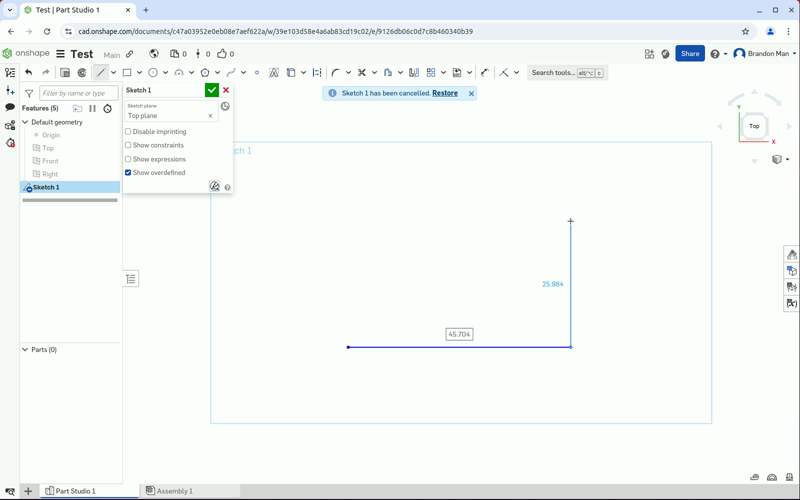
key_up(shift)
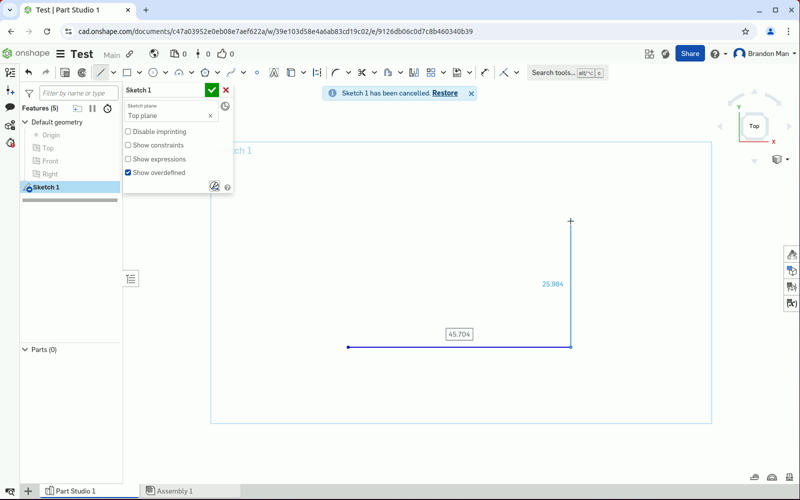
key_down(shift)
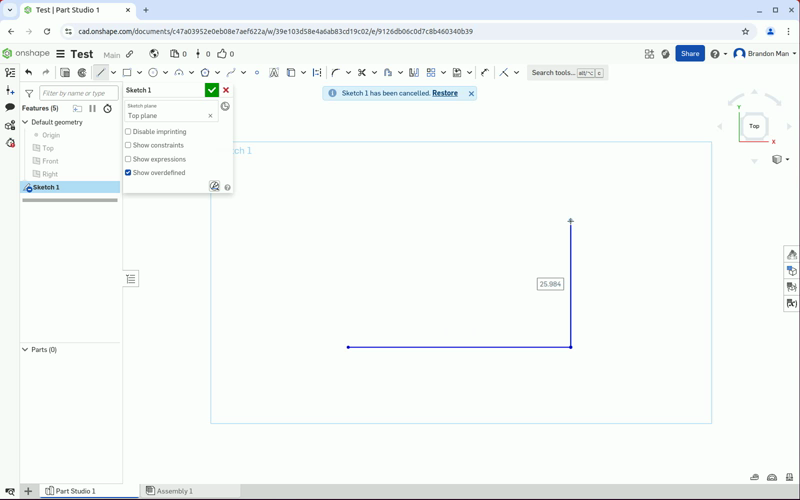
mouse_move(348, 220)
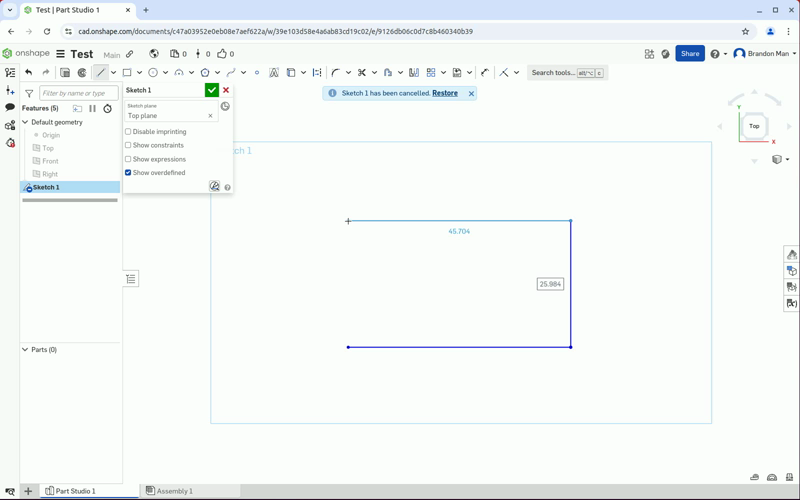
click(348, 220)
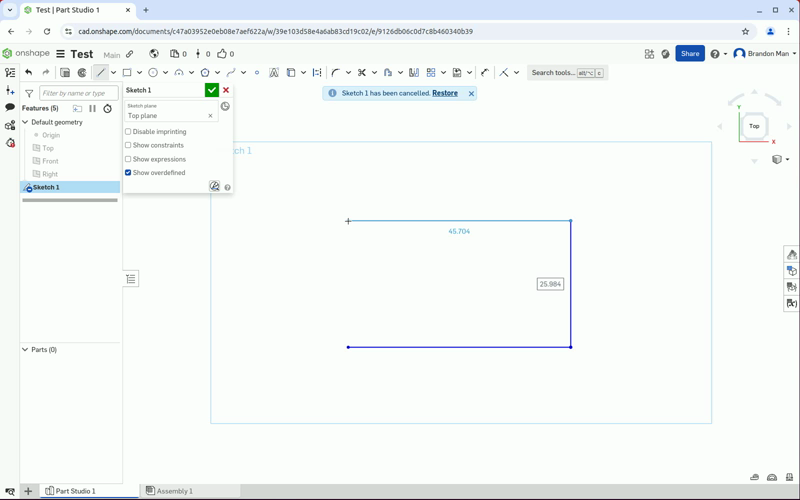
key_up(shift)
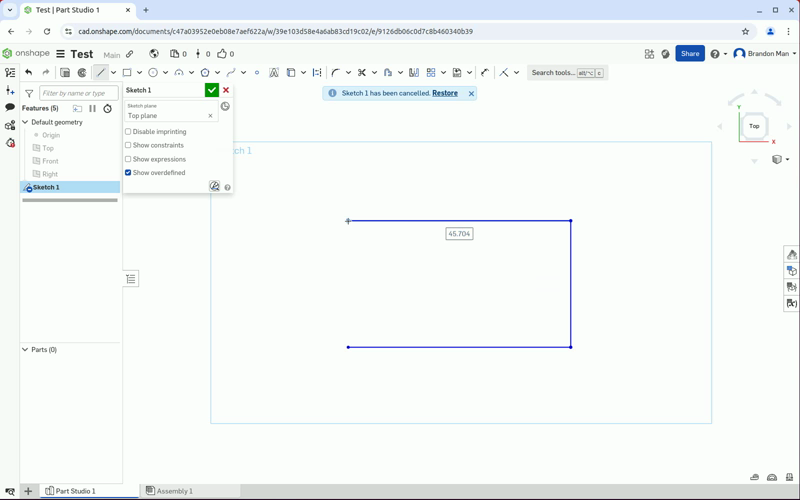
key_down(shift)
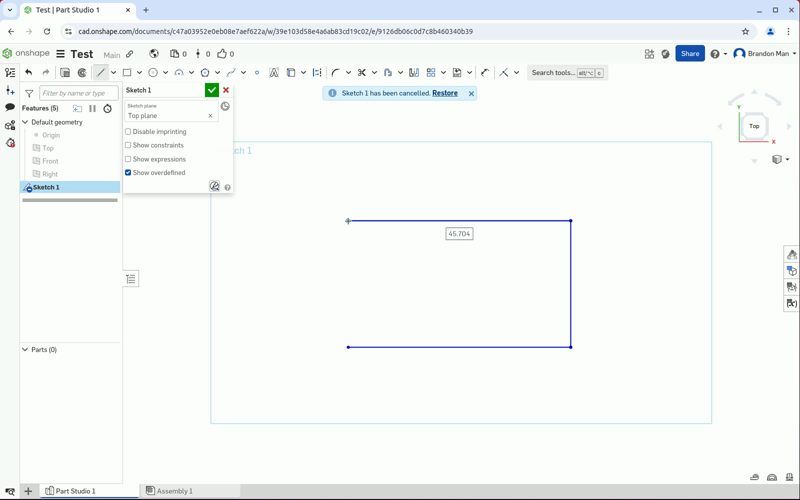
mouse_move(348, 347)
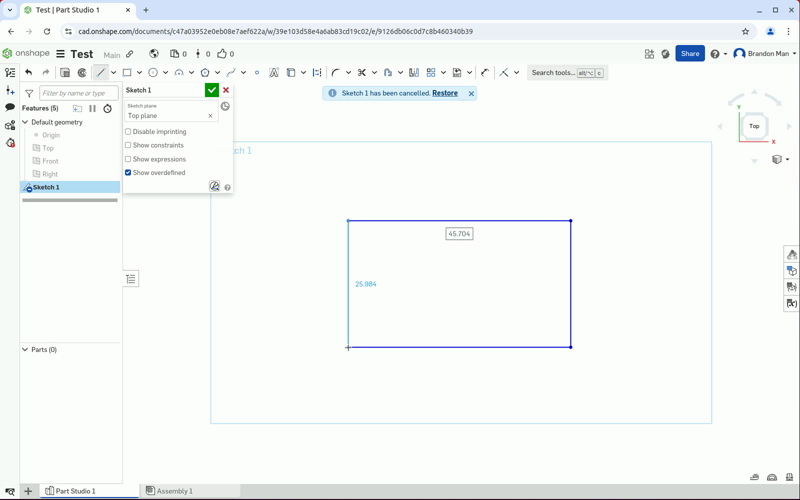
key_up(shift)
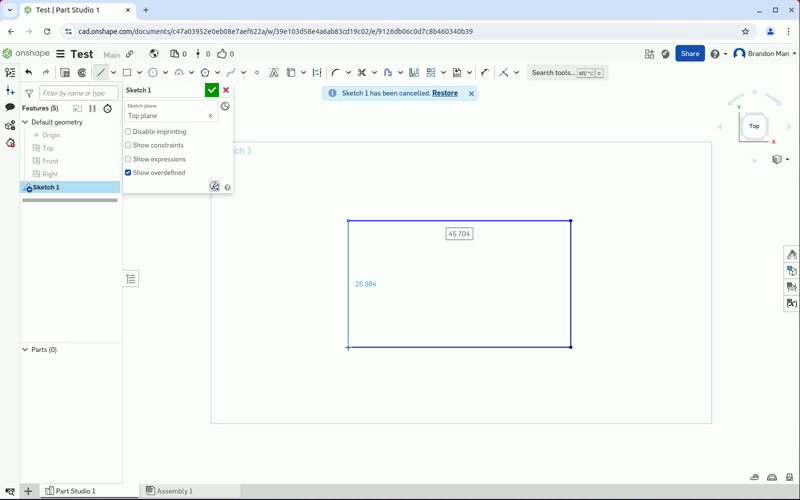
click(348, 347)
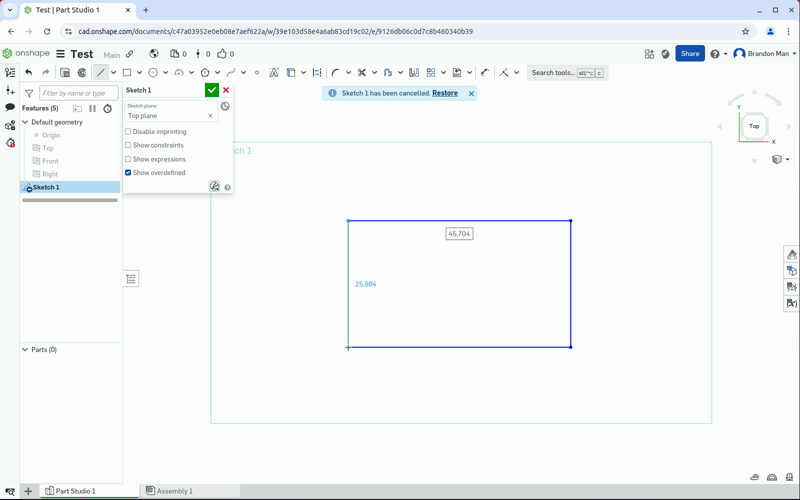
key(esc)
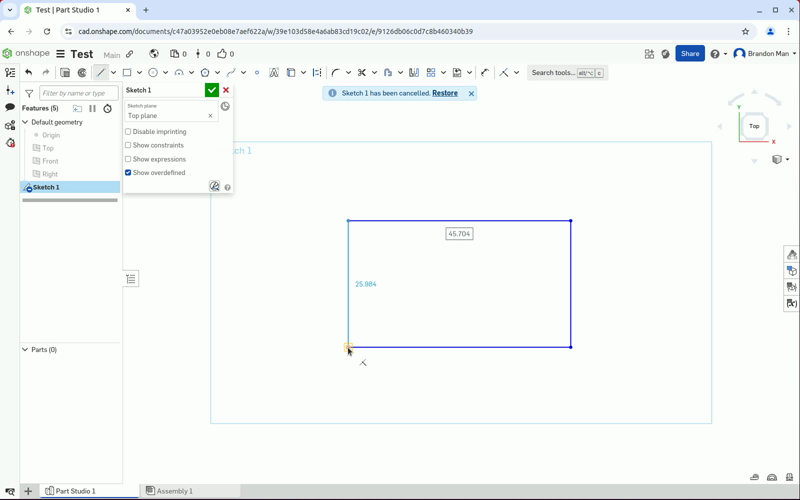
mouse_move(536, 246)
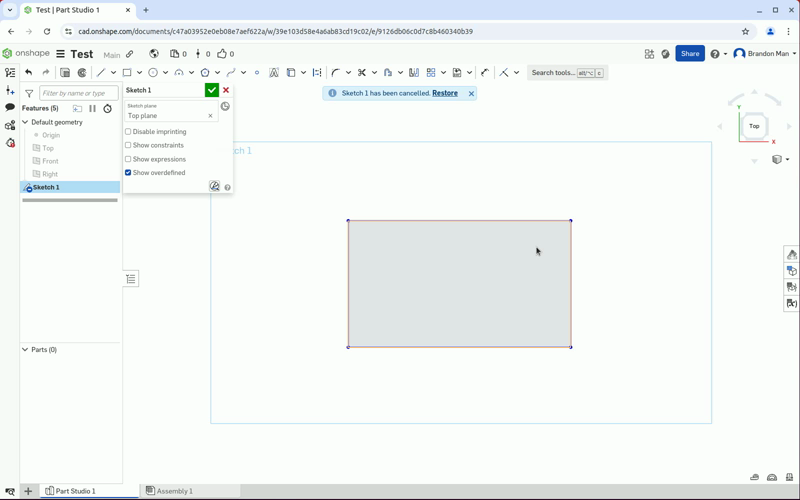
click(536, 246)
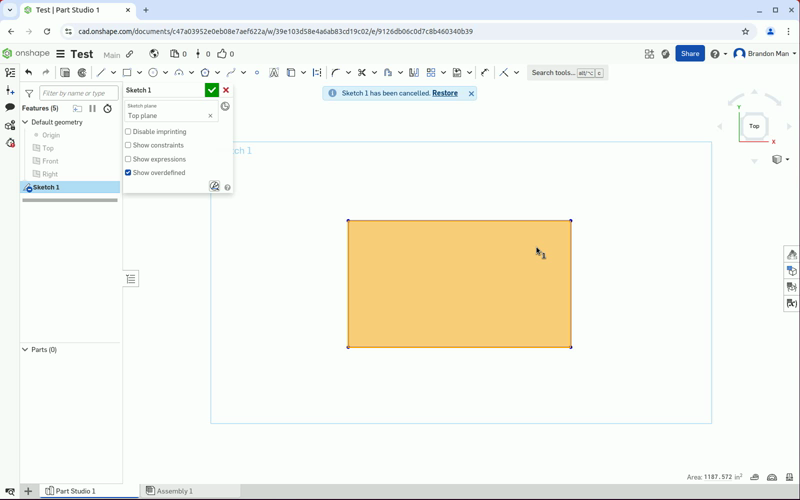
mouse_move(73, 352)
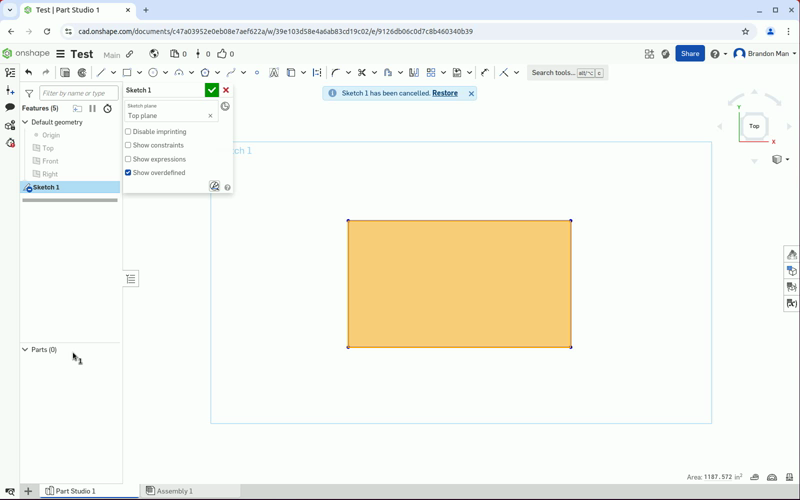
key(shift+y)
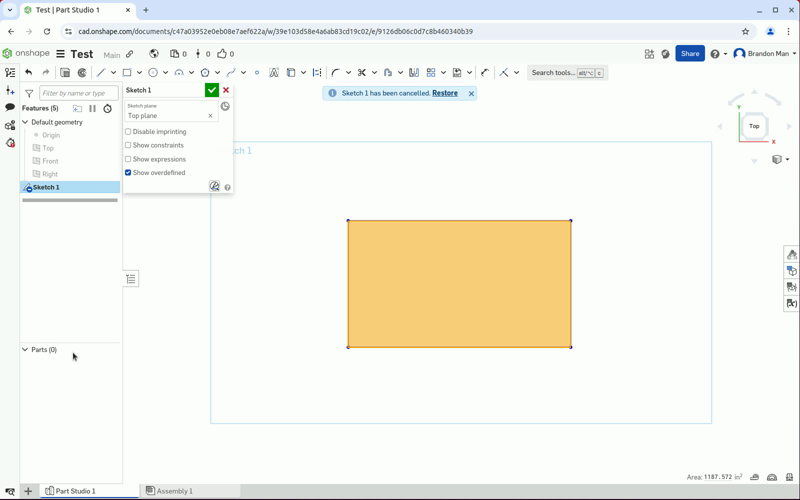
key(shift+e)
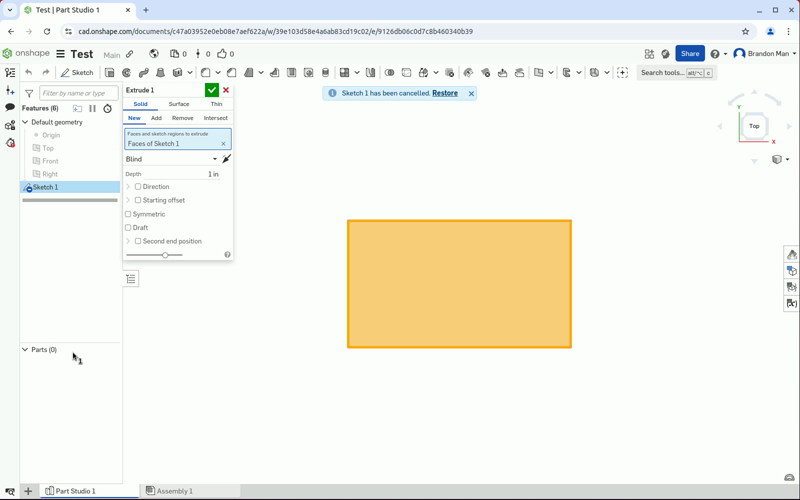
mouse_move(143, 106)
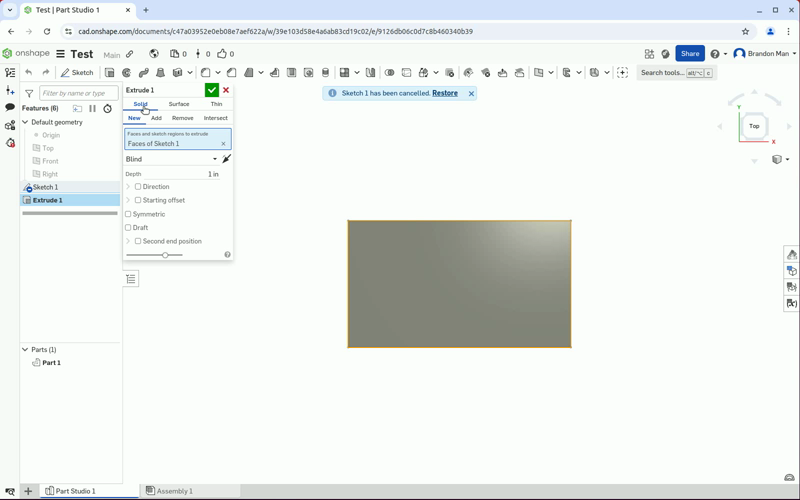
click(143, 106)
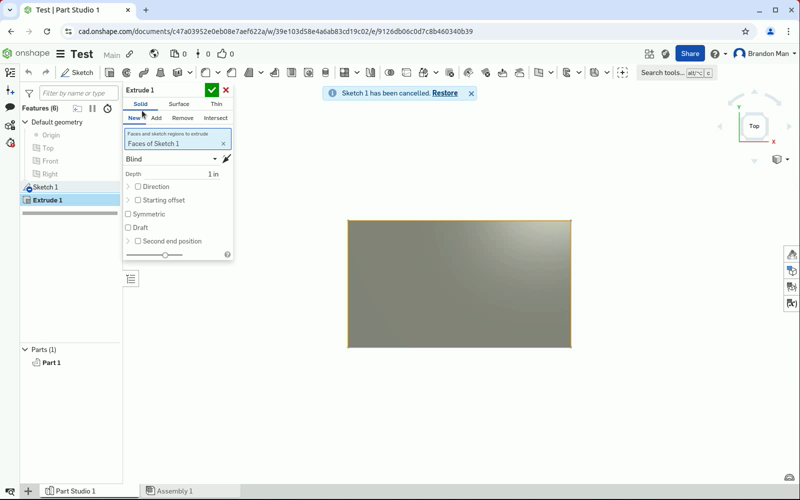
mouse_move(137, 120)
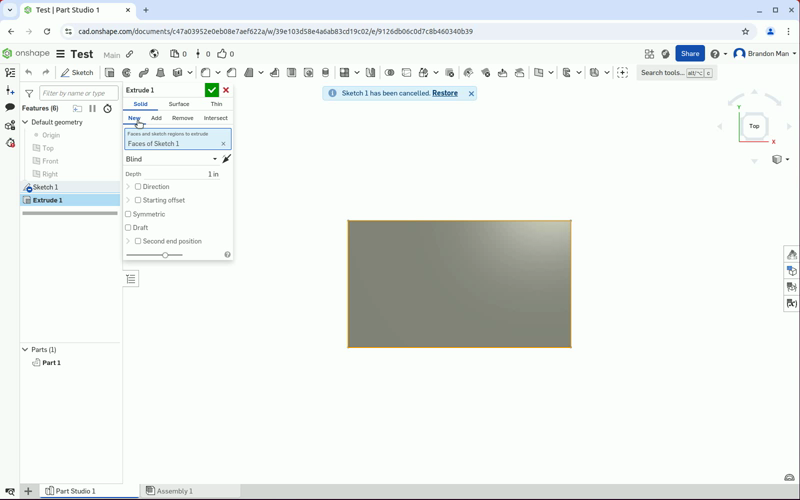
click(137, 120)
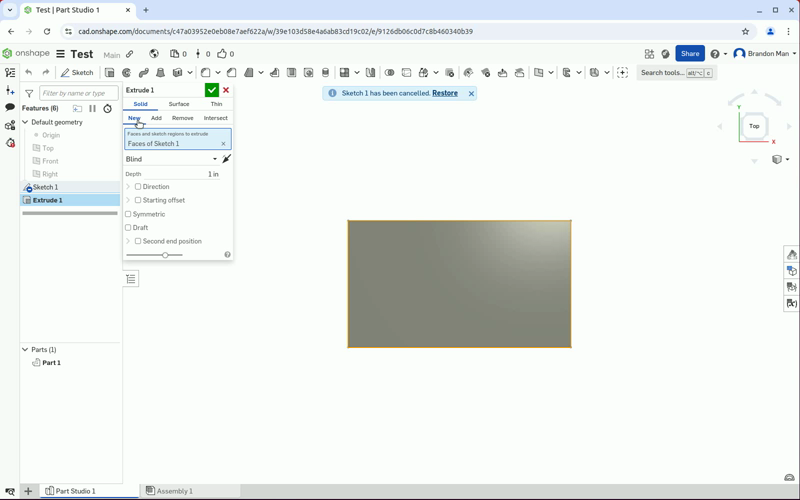
key(tab, 4)
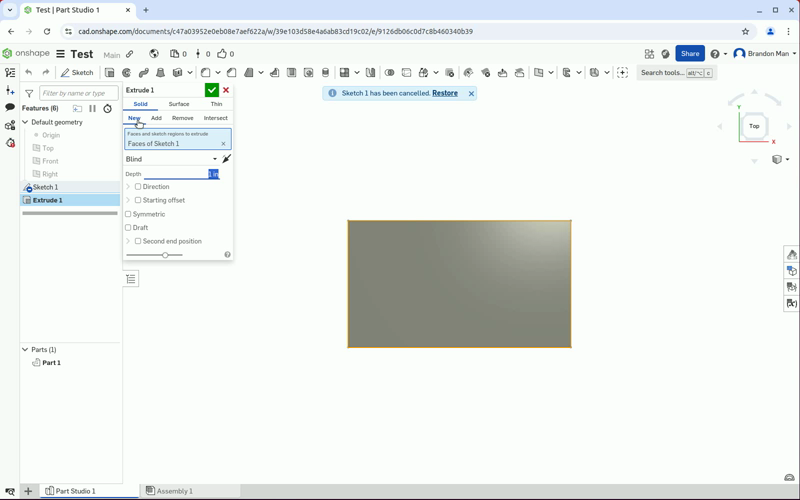
text(7.703)
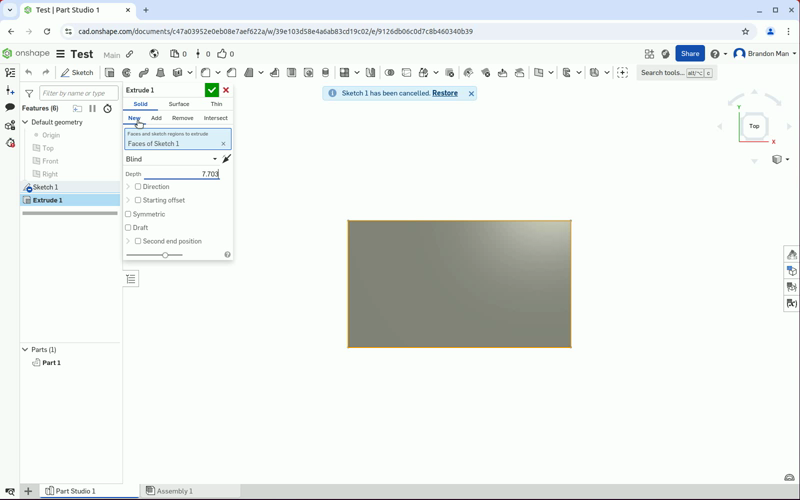
key(enter)
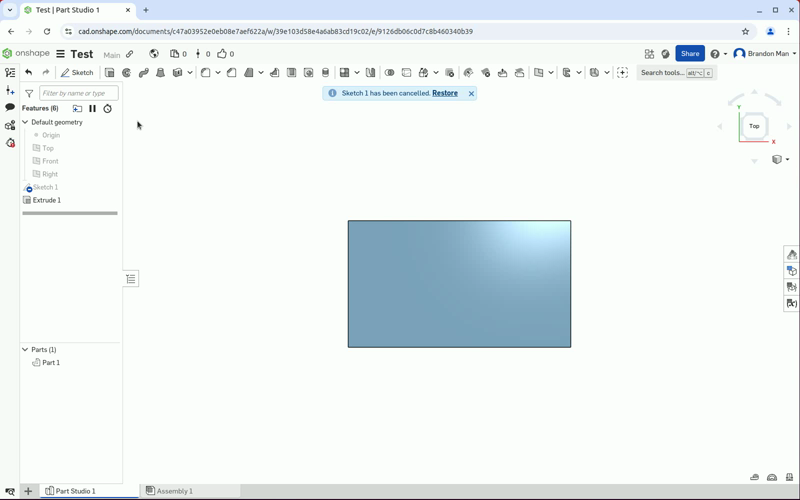
key(shift+h)
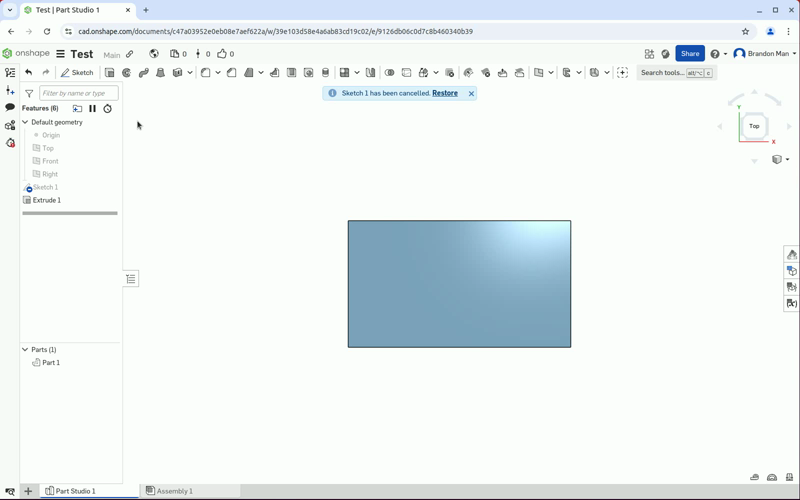
key(shift+h)
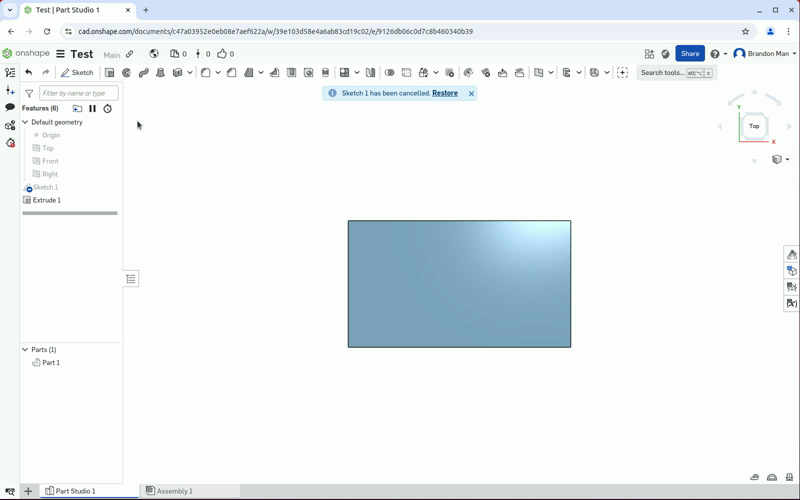
mouse_move(73, 189)
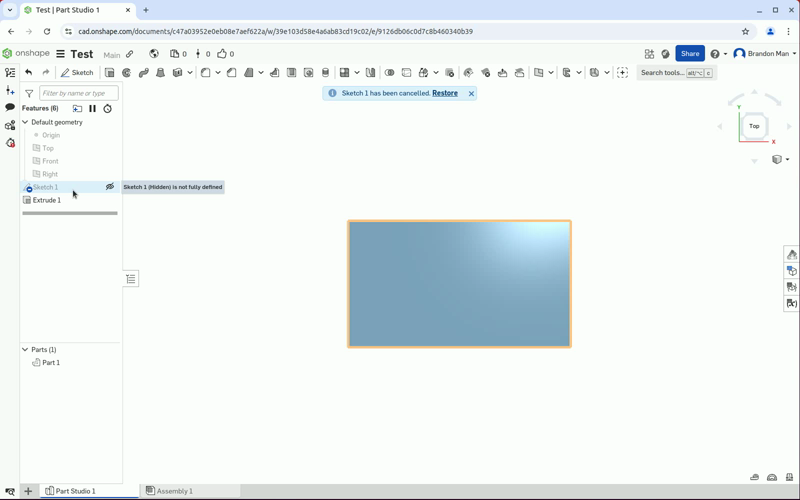
click(73, 189)
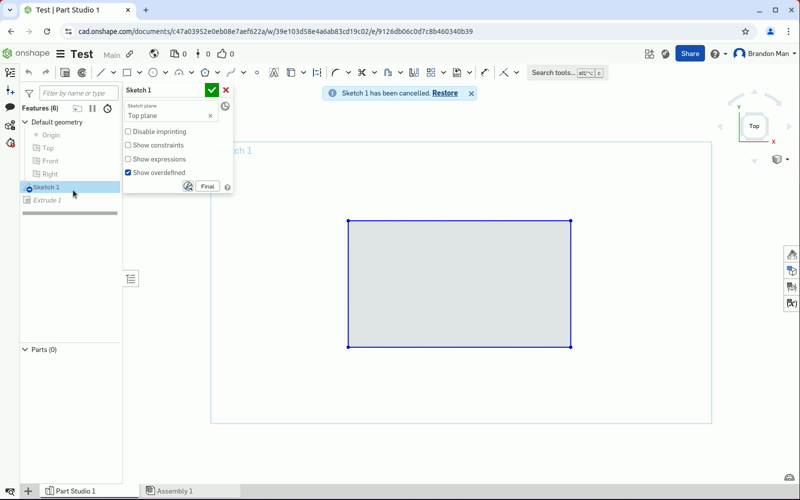
mouse_move(229, 92)
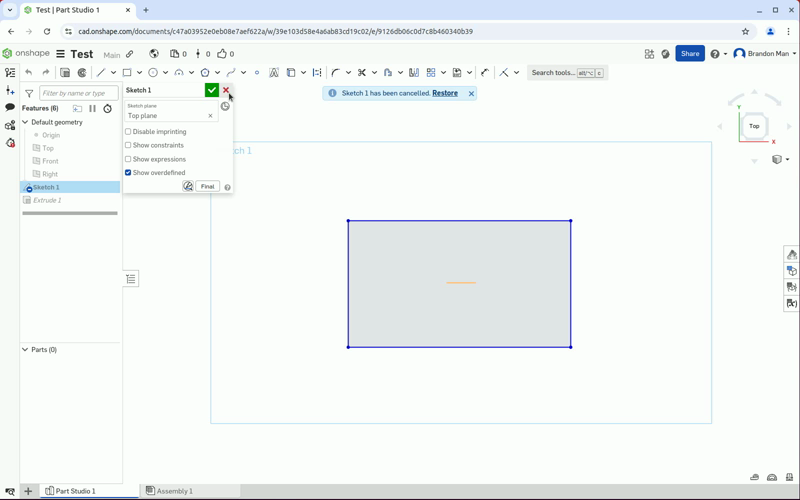
click(229, 92)
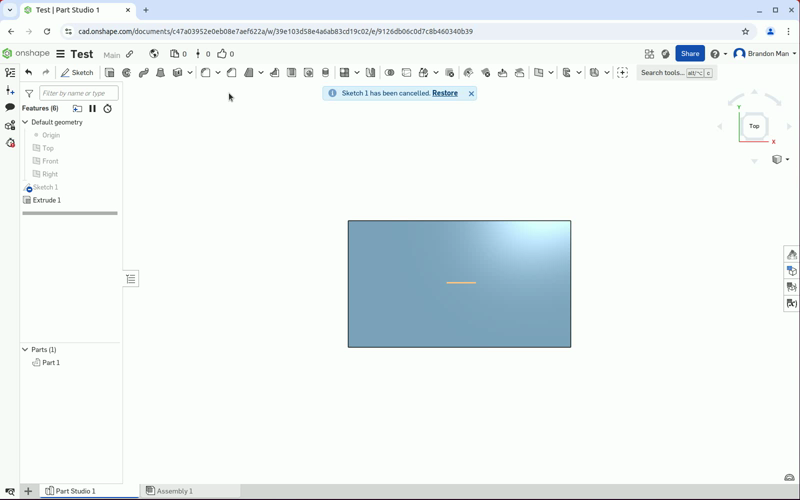
mouse_move(541, 75)
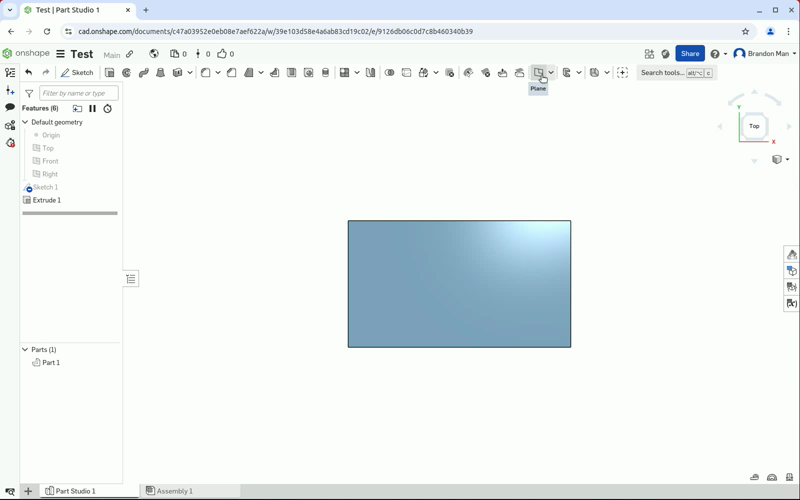
click(541, 75)
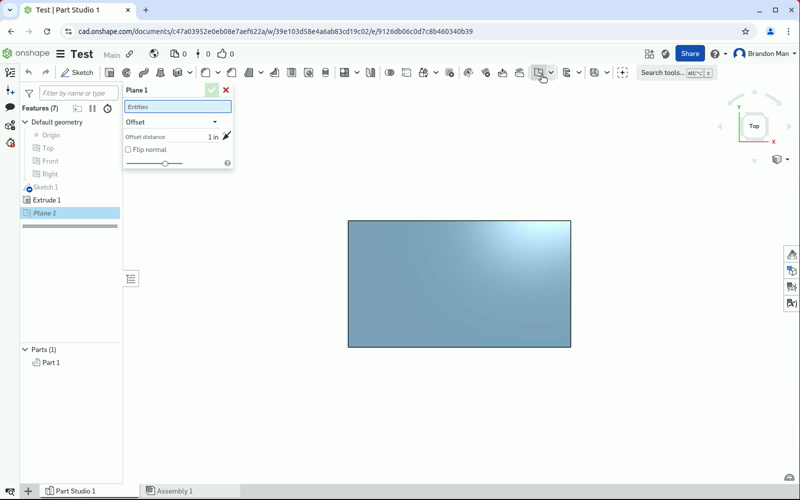
mouse_move(73, 150)
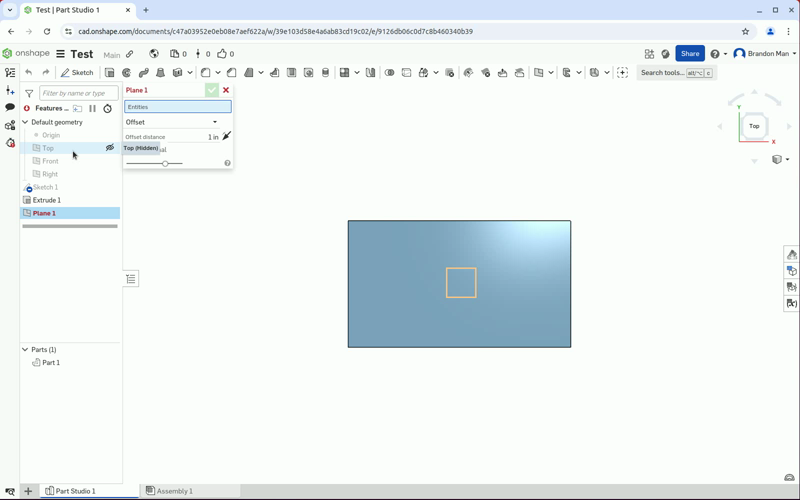
click(73, 150)
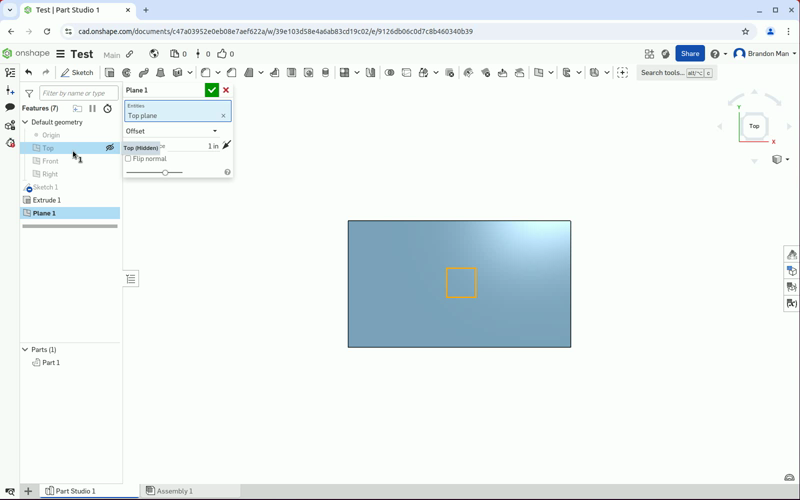
key(tab, 2)
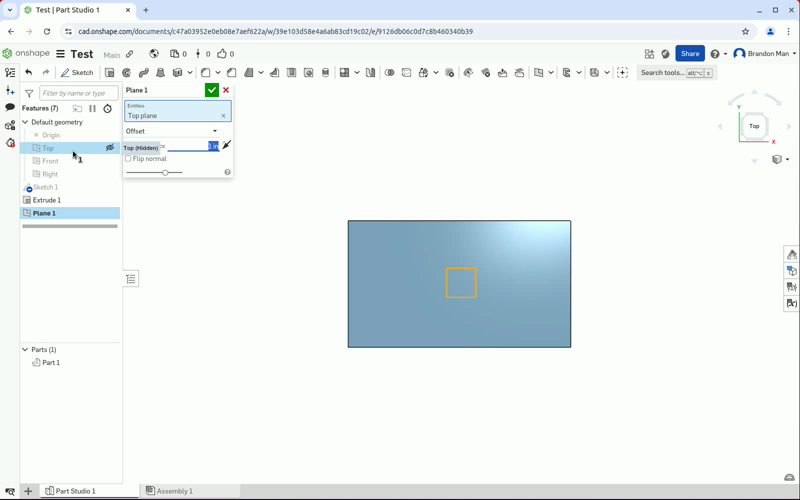
text(7.703)
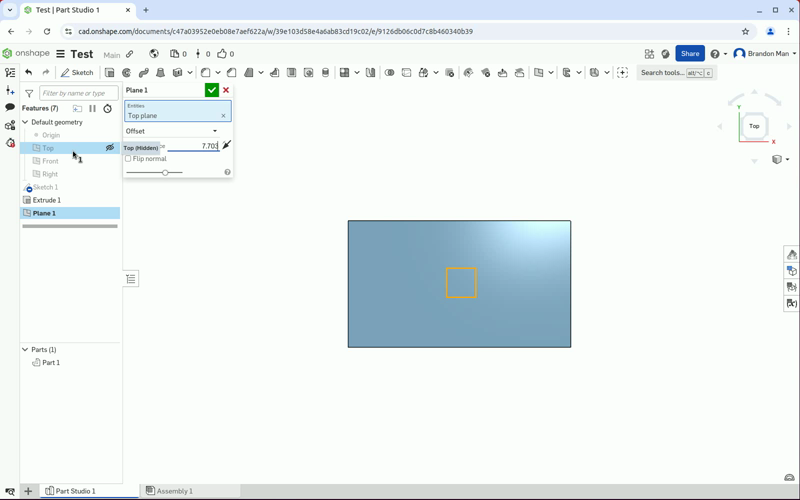
key(enter, 2)
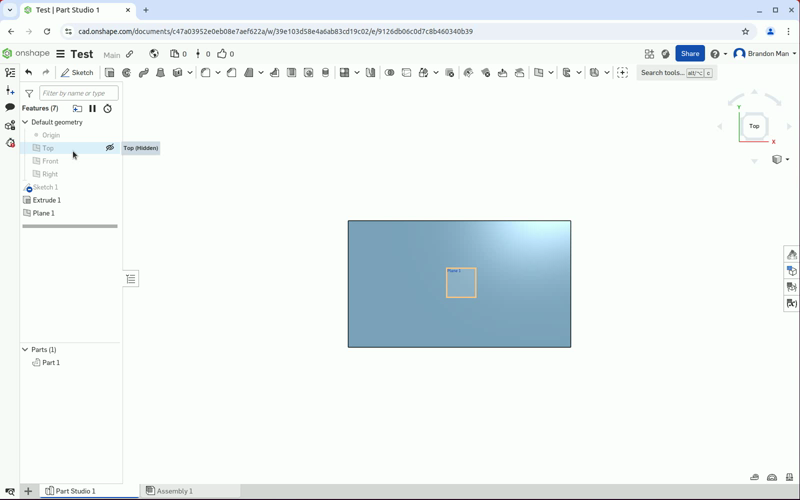
key(shift+s)
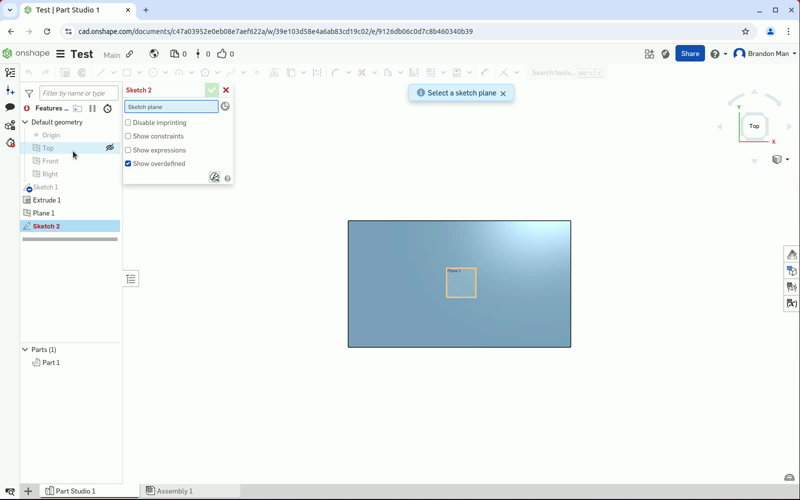
mouse_move(73, 215)
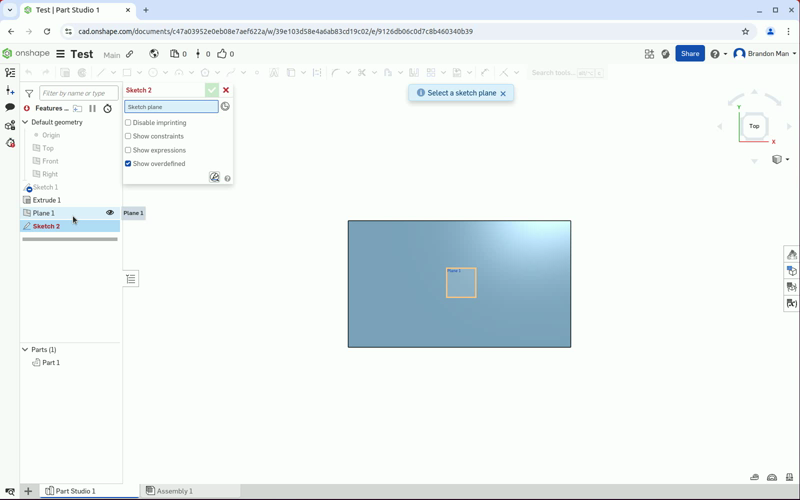
click(73, 215)
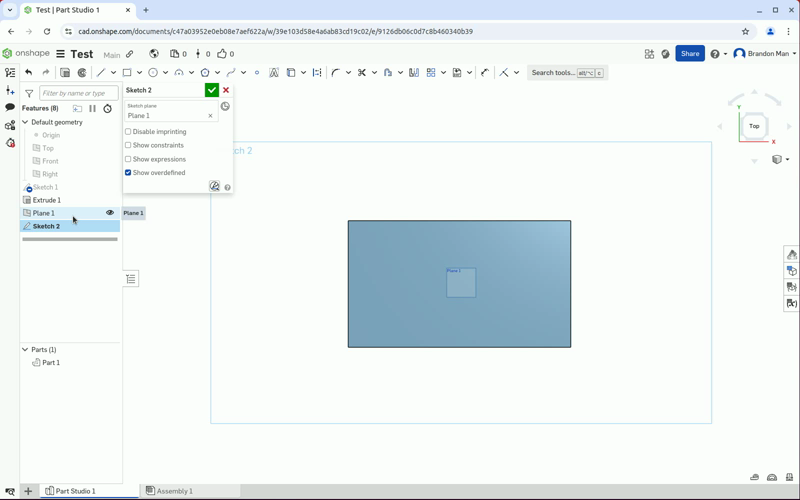
mouse_move(73, 352)
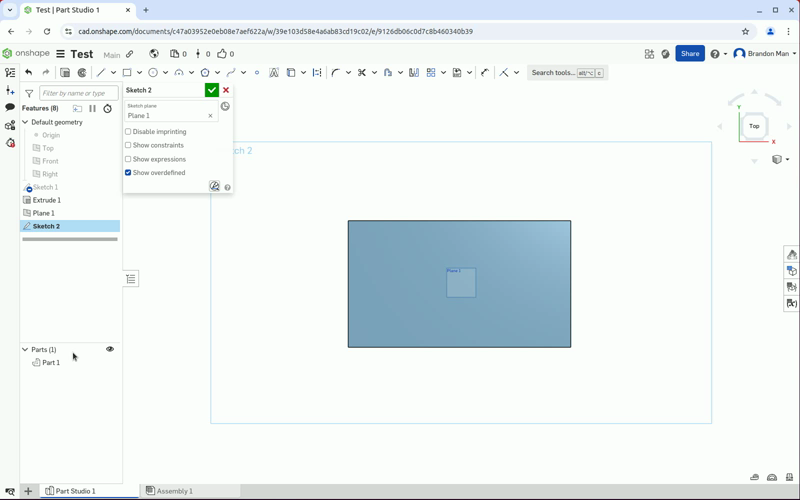
key(y)
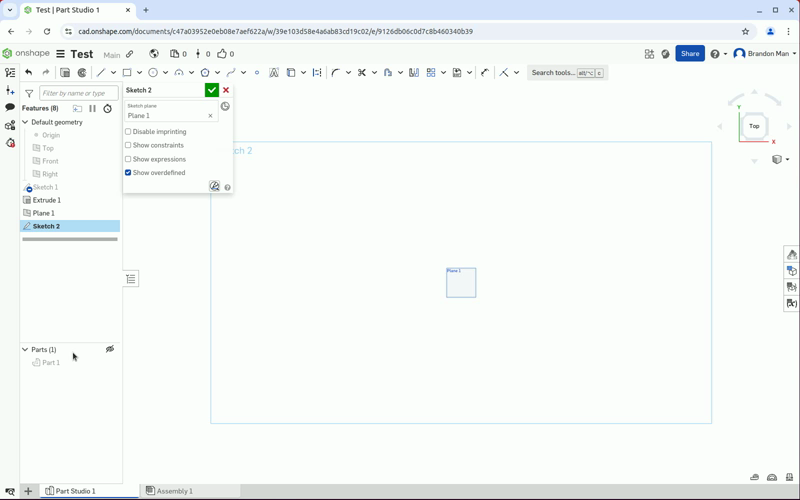
key(l)
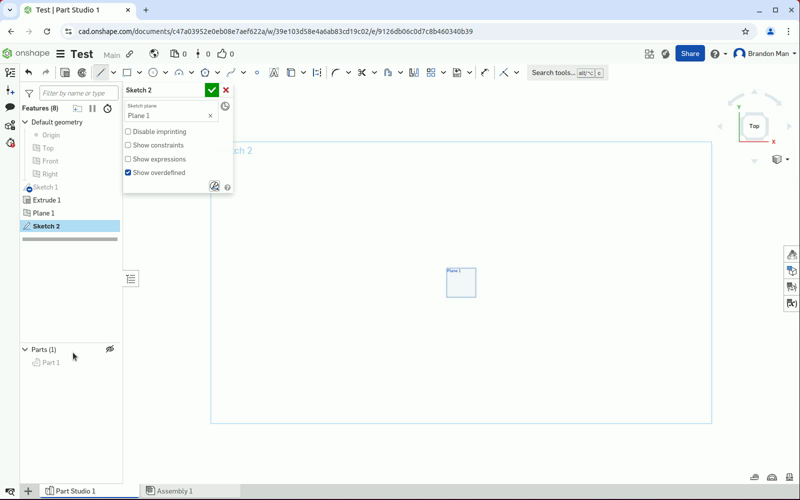
key_down(shift)
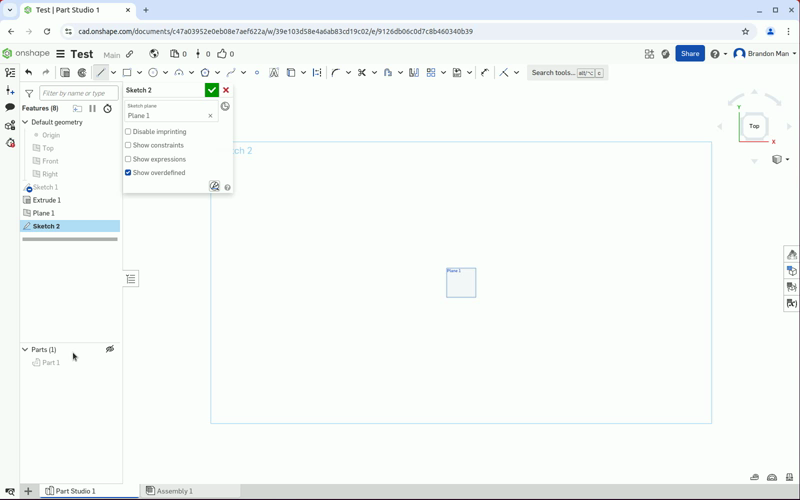
mouse_move(396, 347)
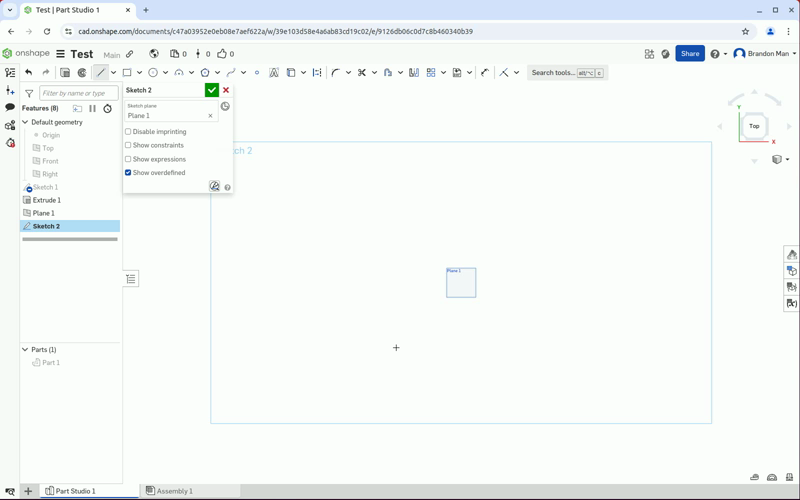
click(396, 347)
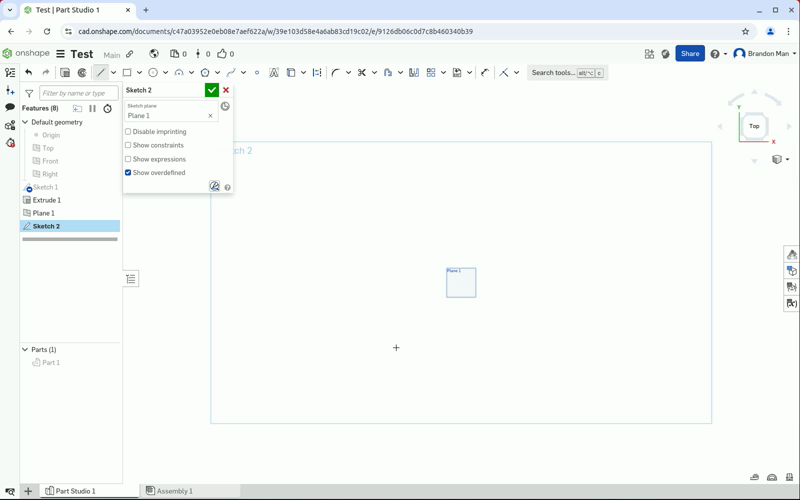
key_up(shift)
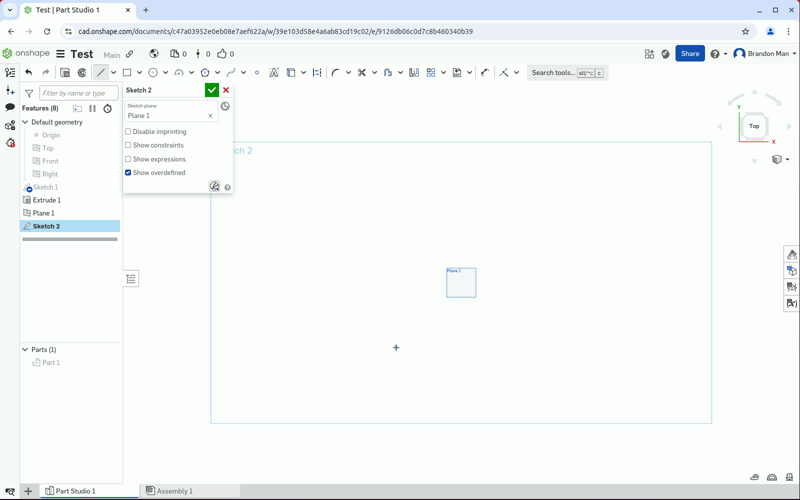
key_down(shift)
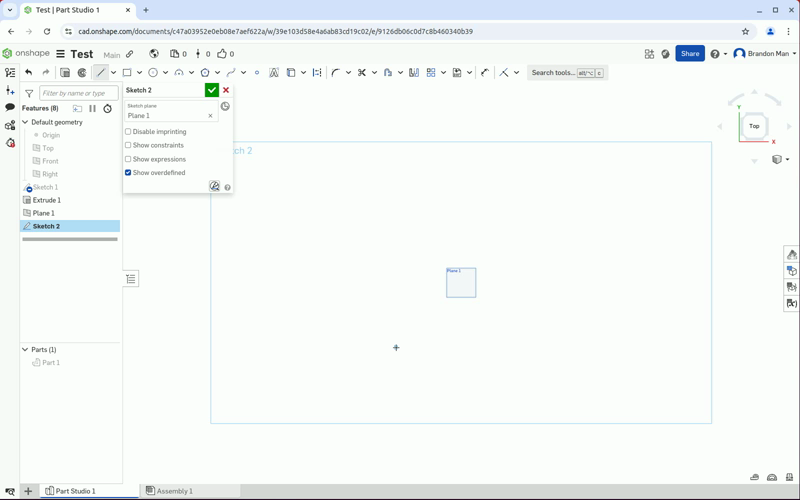
mouse_move(523, 347)
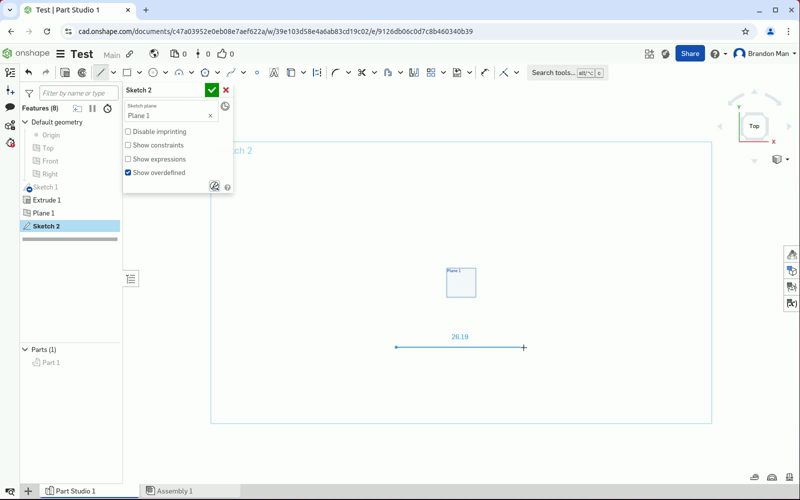
click(523, 347)
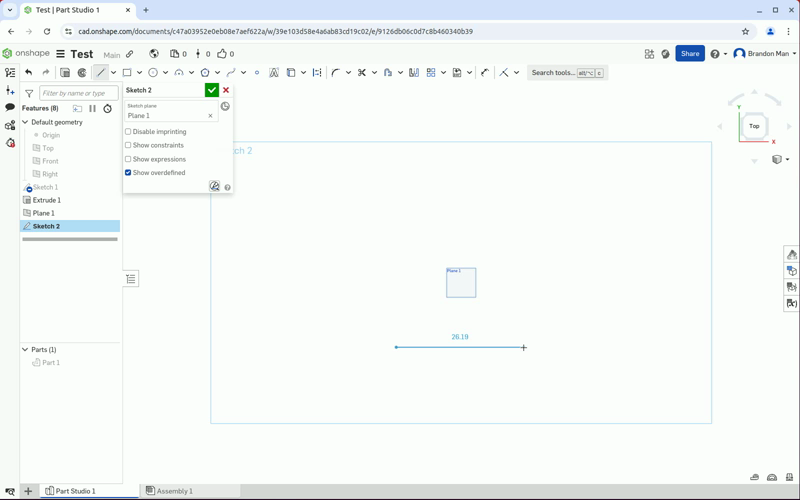
key_up(shift)
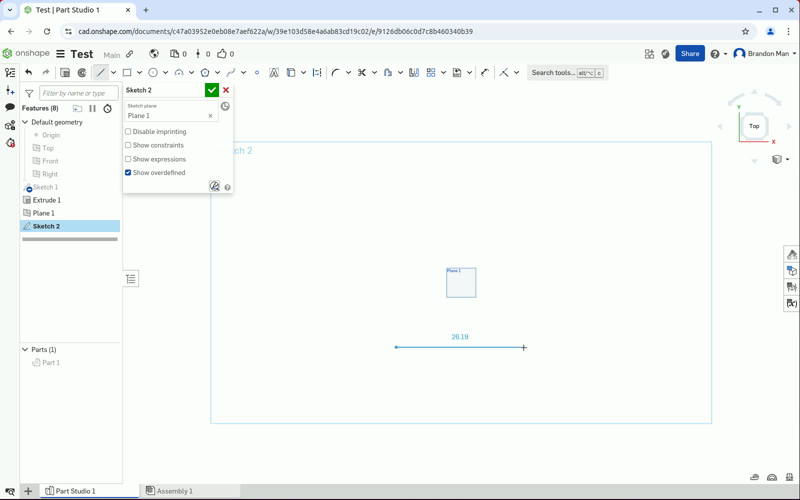
key_down(shift)
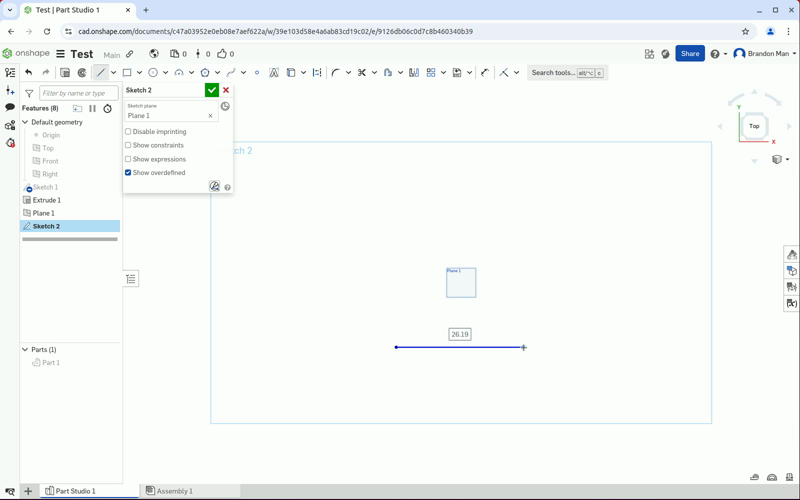
mouse_move(523, 282)
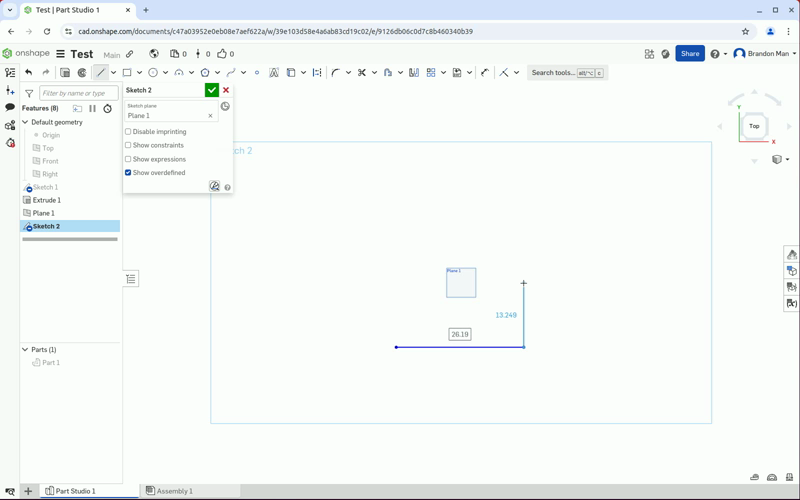
click(523, 282)
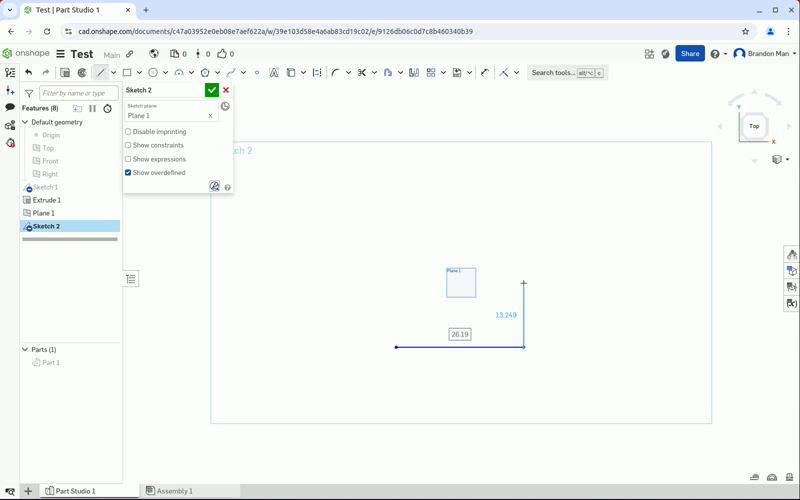
key_up(shift)
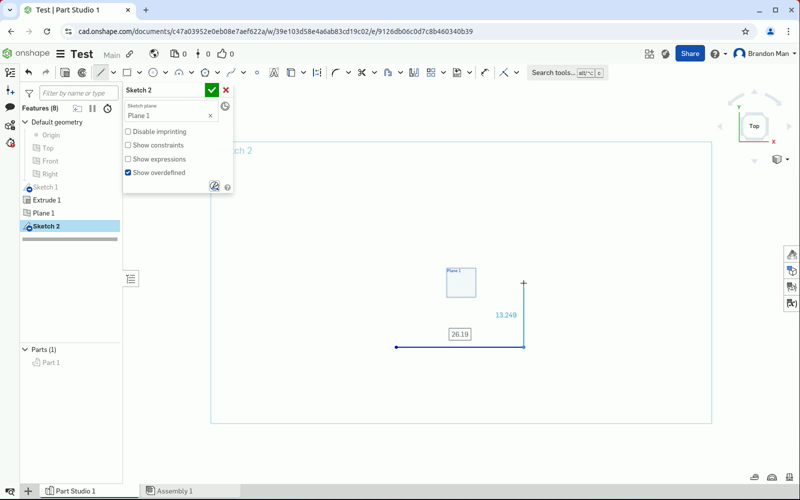
key_down(shift)
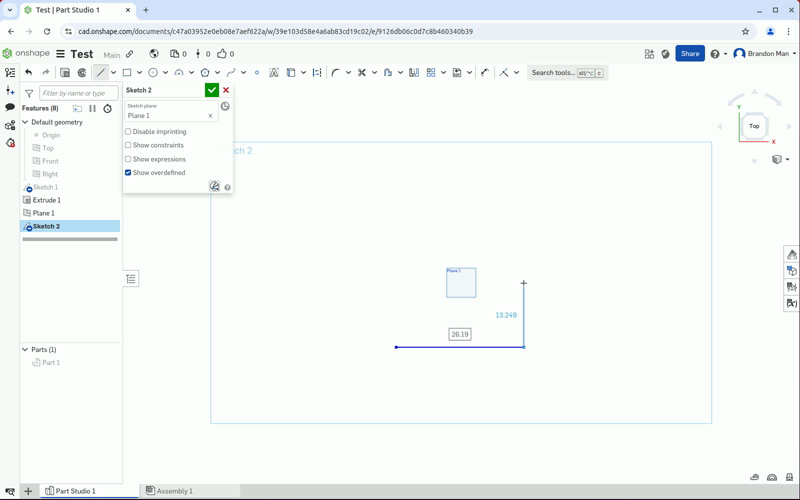
mouse_move(396, 282)
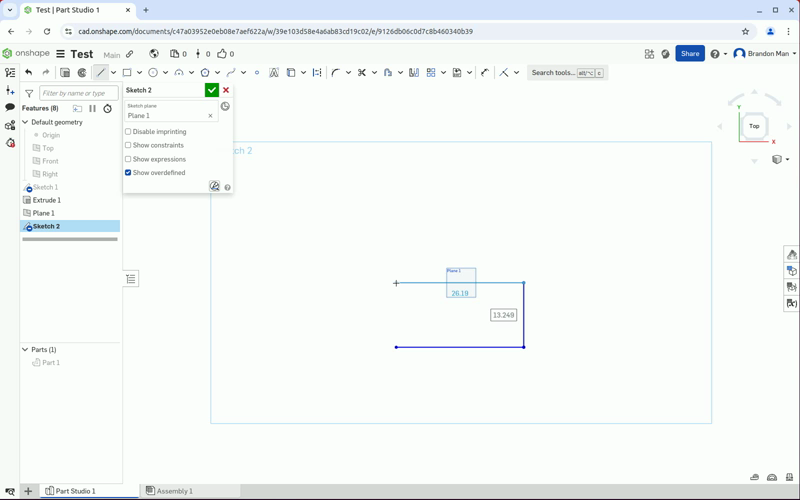
click(396, 282)
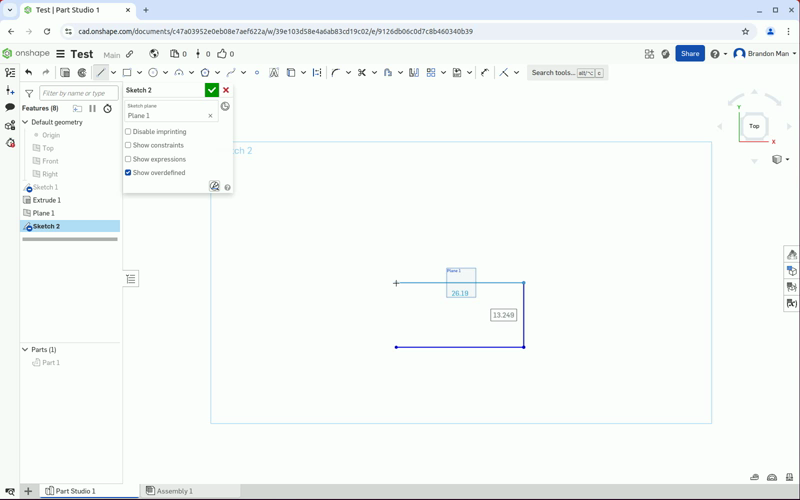
key_up(shift)
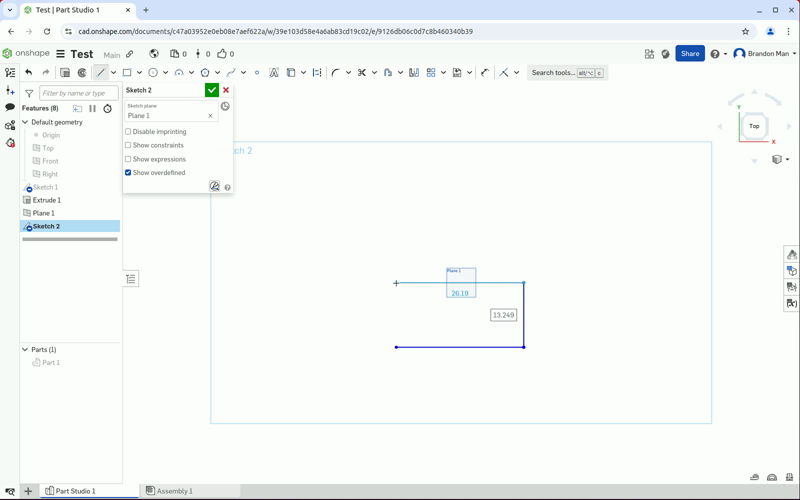
key_down(shift)
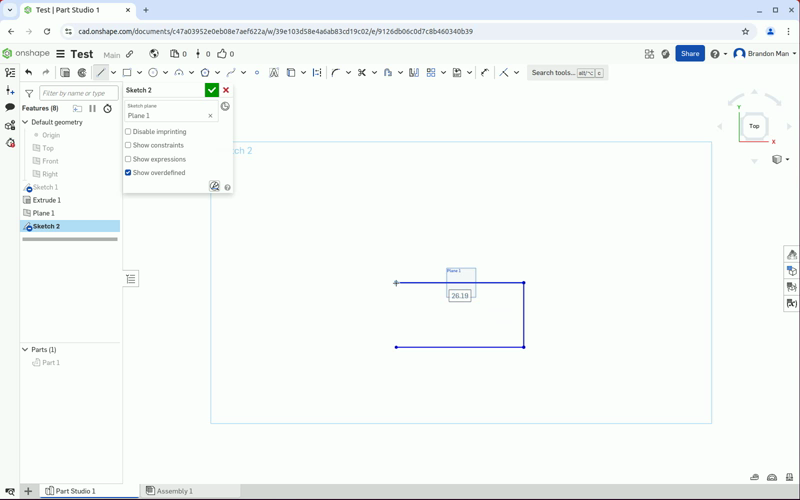
mouse_move(396, 347)
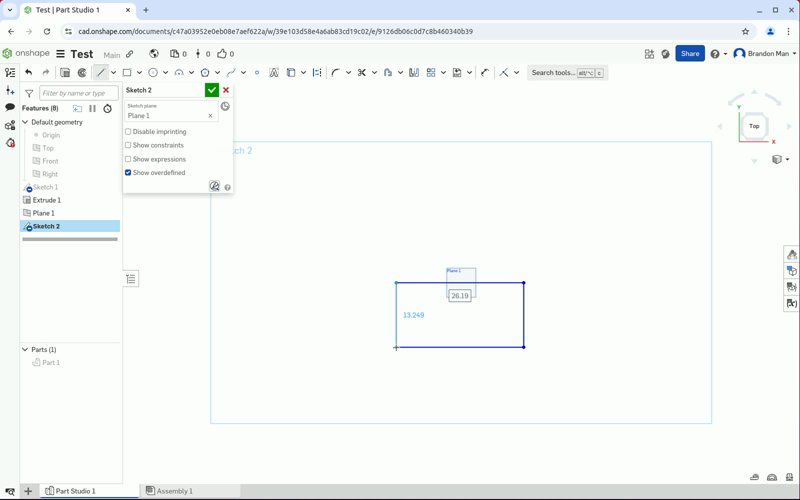
key_up(shift)
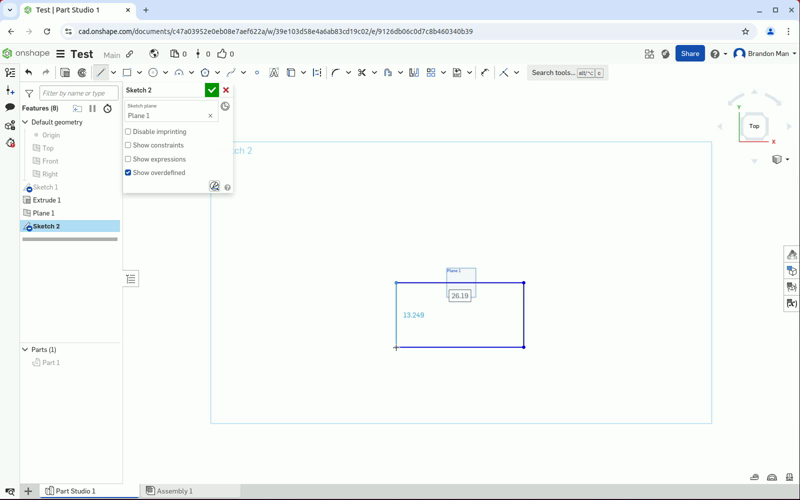
click(396, 347)
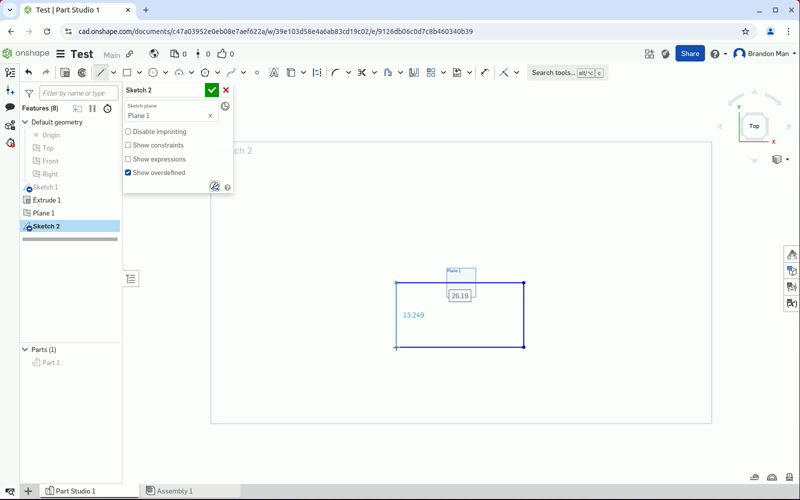
key(esc)
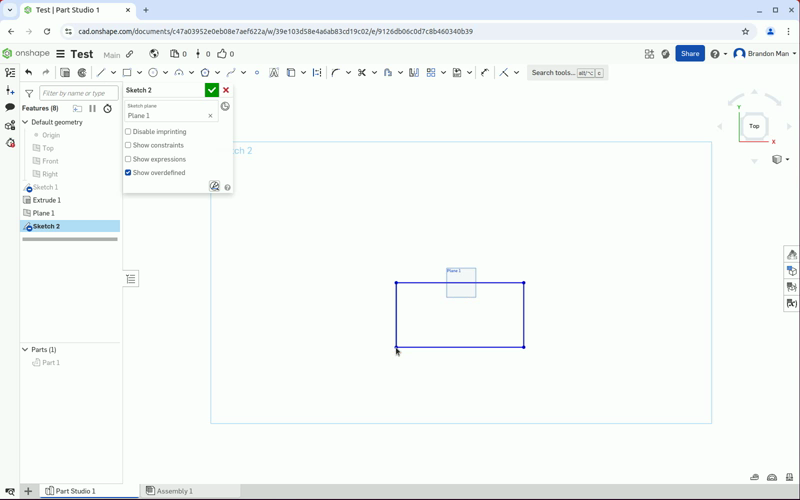
mouse_move(447, 334)
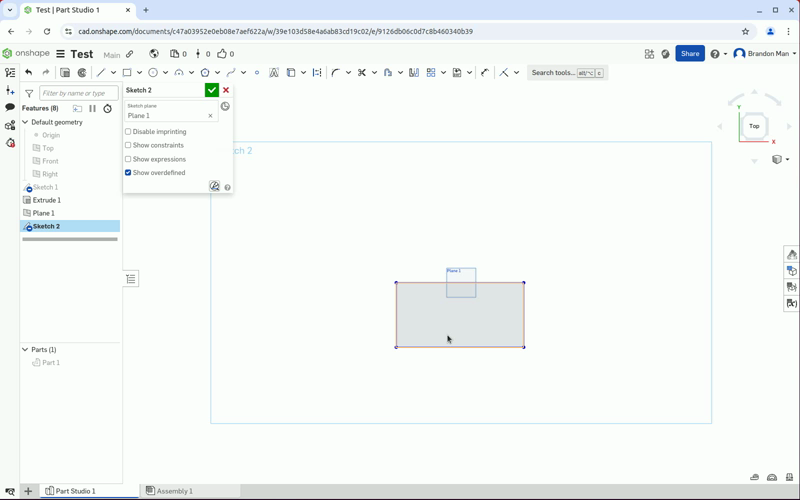
click(447, 334)
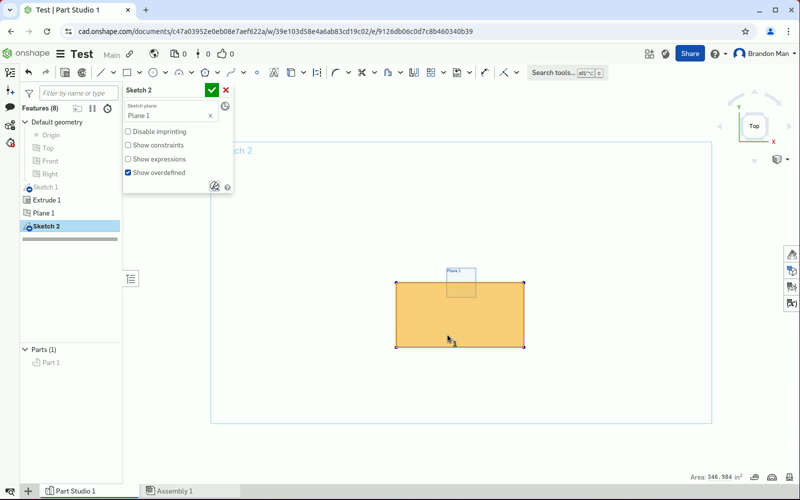
mouse_move(73, 352)
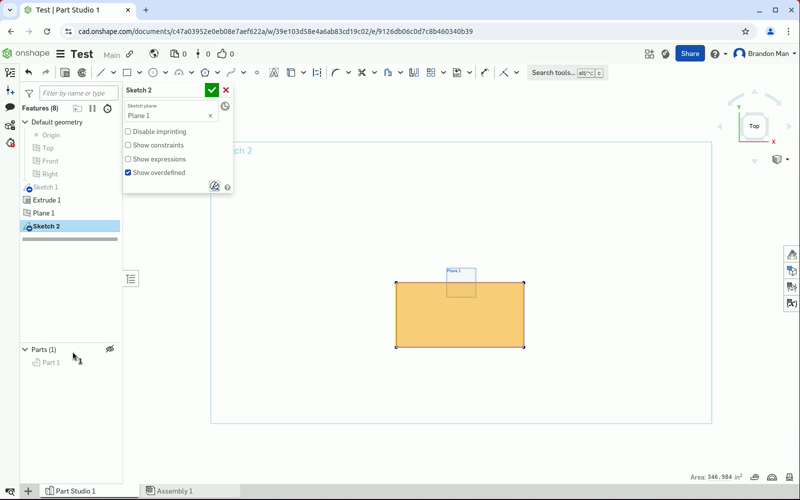
key(shift+y)
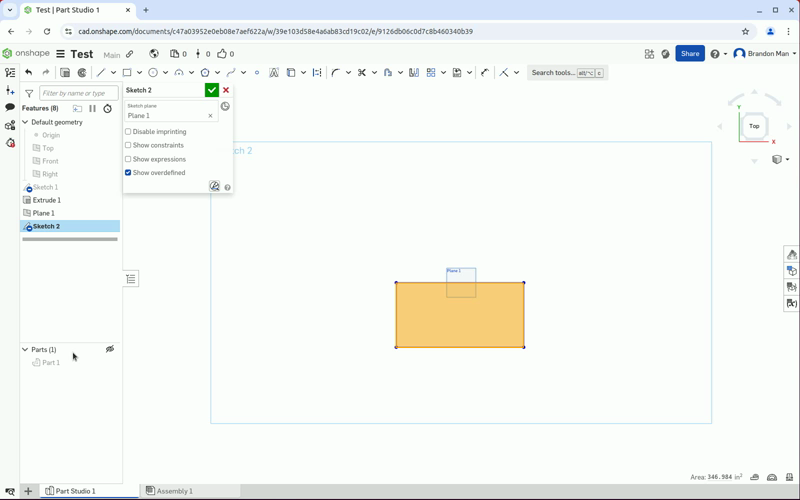
key(shift+e)
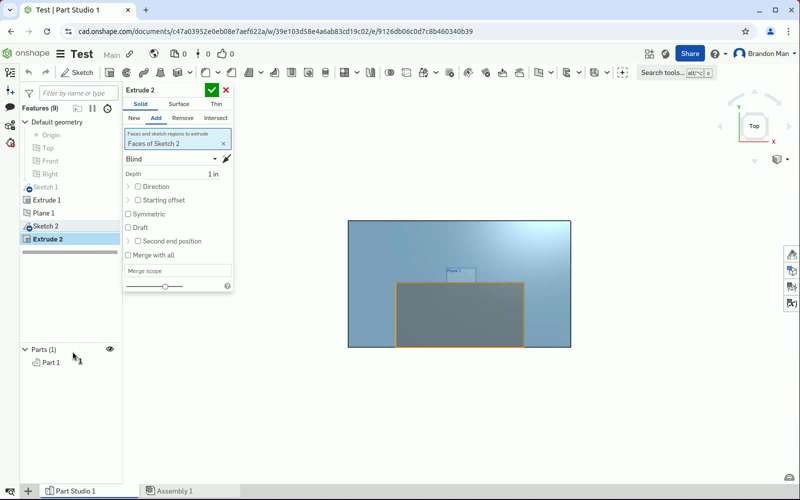
mouse_move(143, 106)
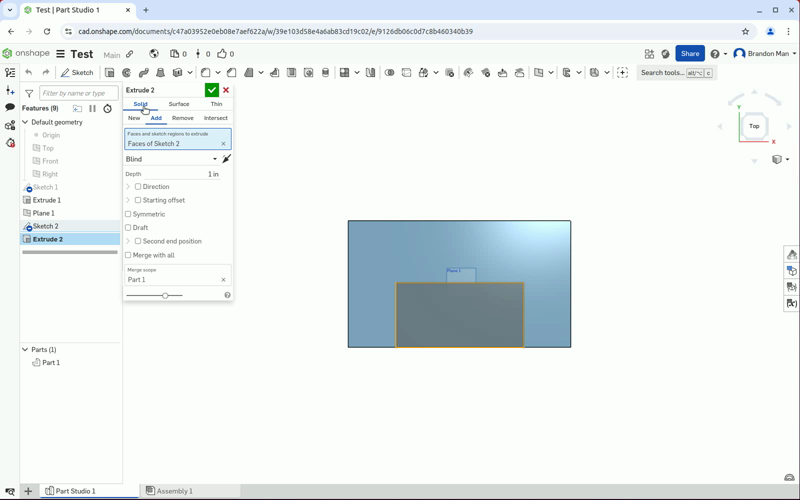
click(143, 106)
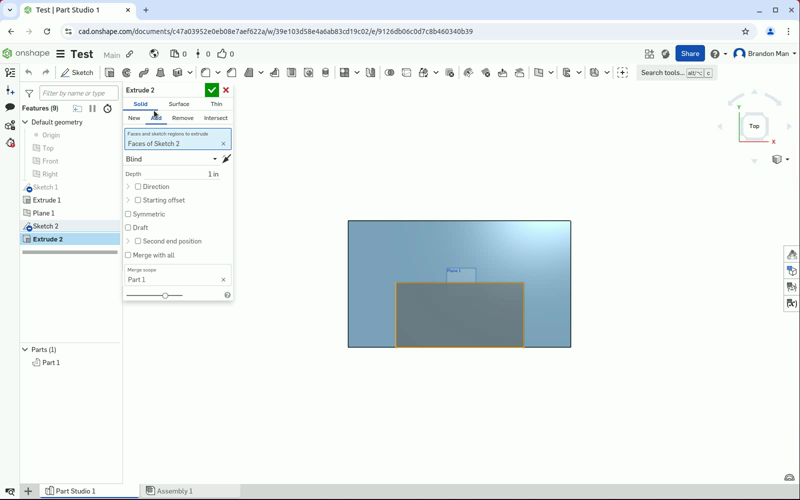
mouse_move(186, 120)
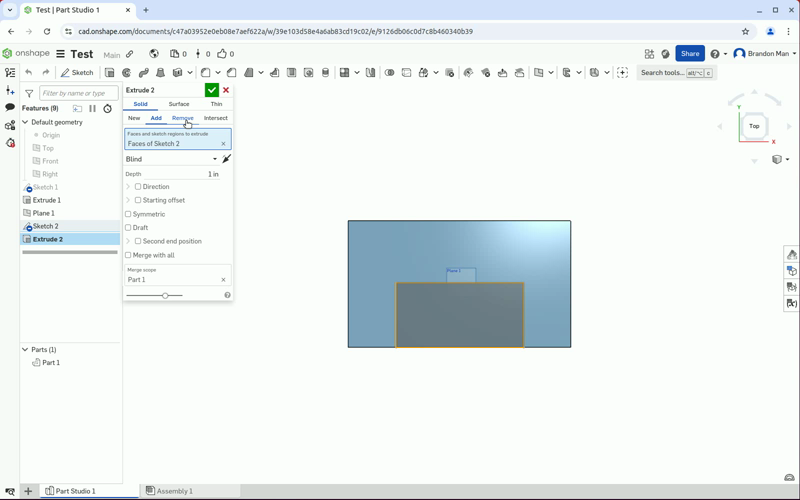
click(186, 120)
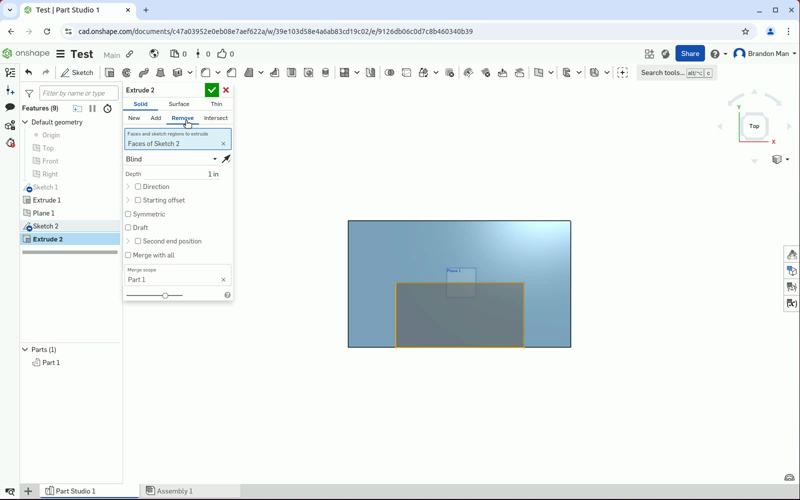
key(tab, 4)
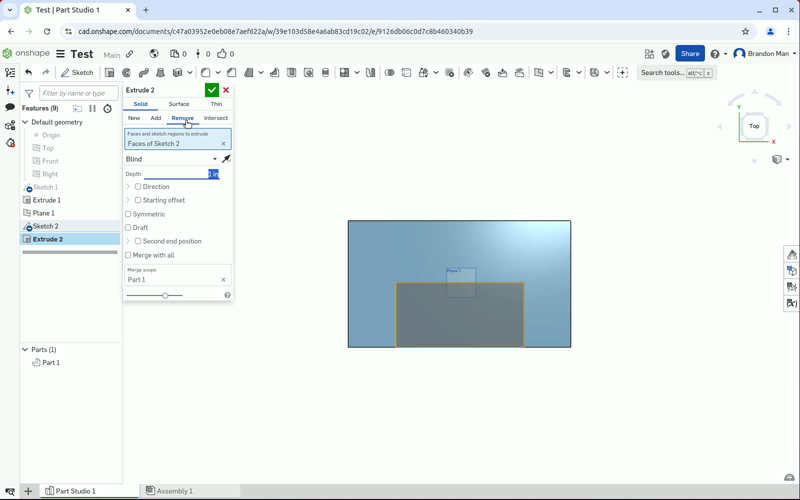
text(13.239)
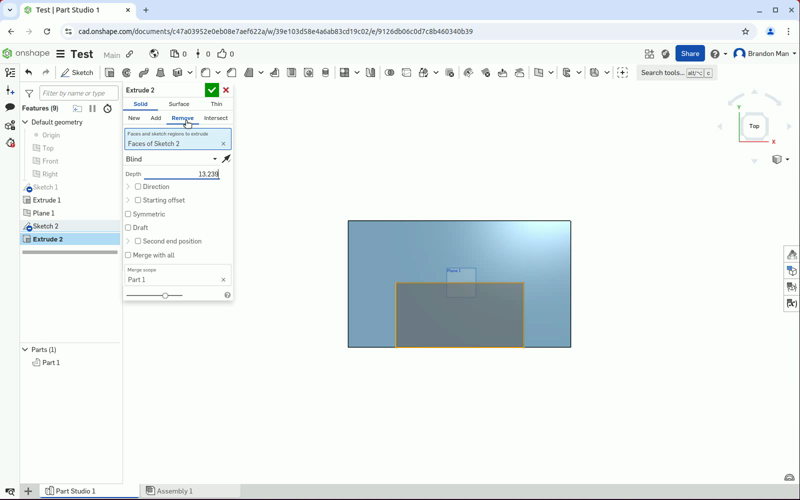
key(tab, 6)
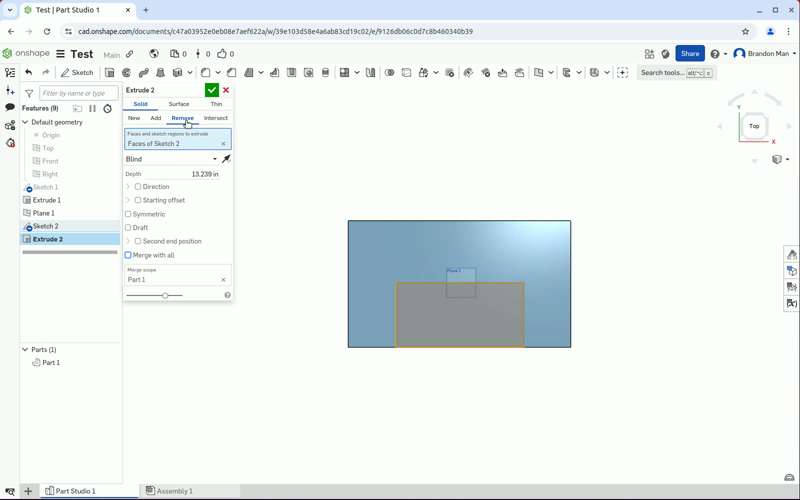
key(space)
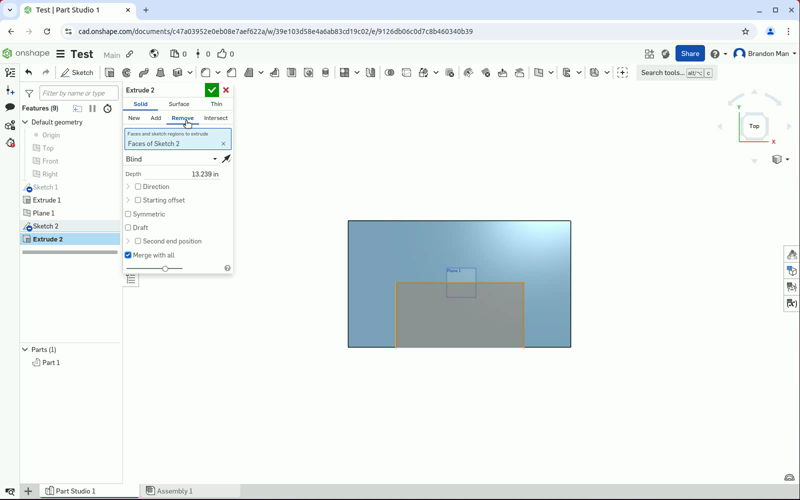
key(enter)
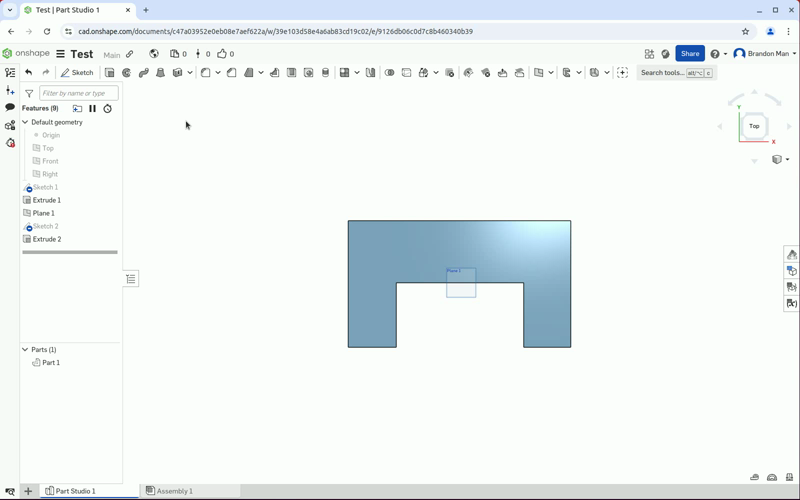
key(shift+h)
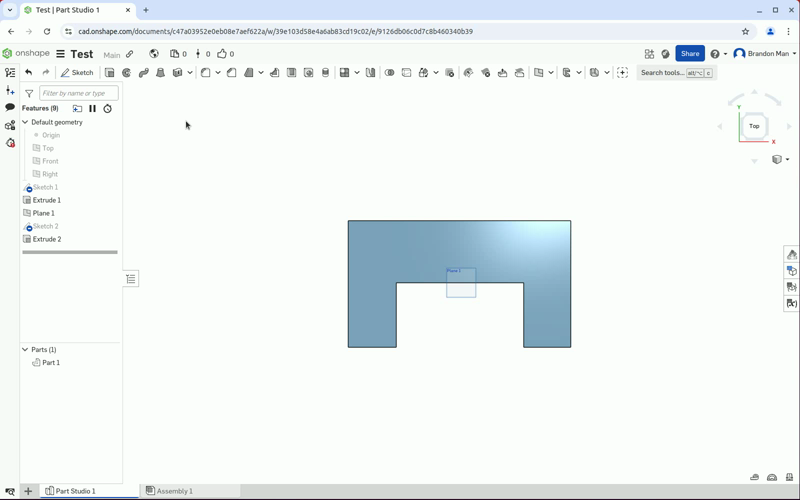
key(shift+h)
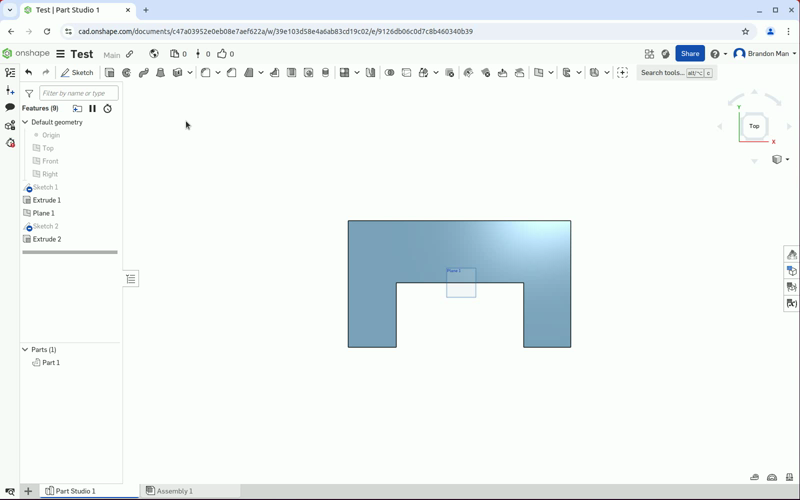
mouse_move(73, 189)
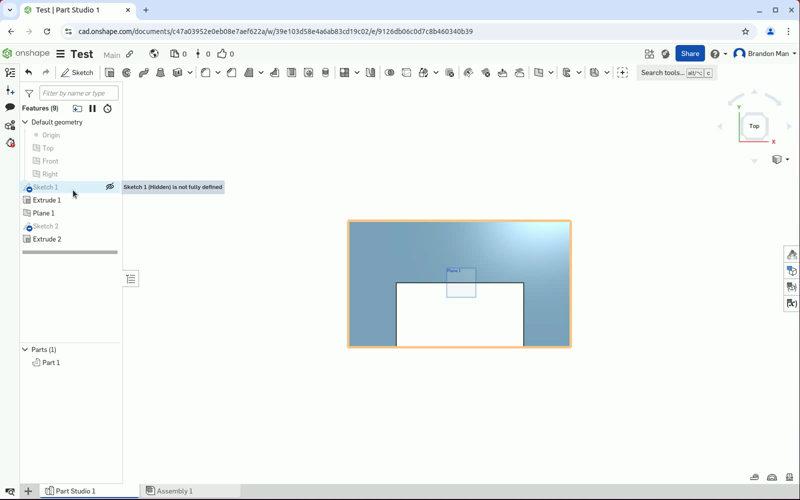
click(73, 189)
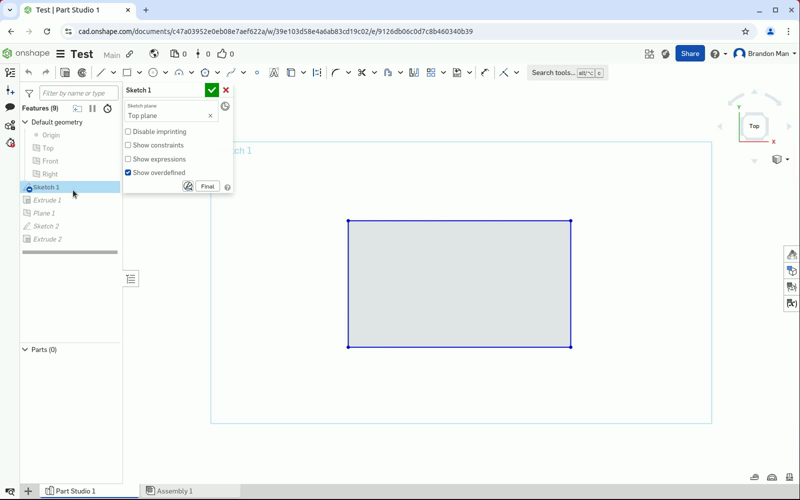
mouse_move(229, 92)
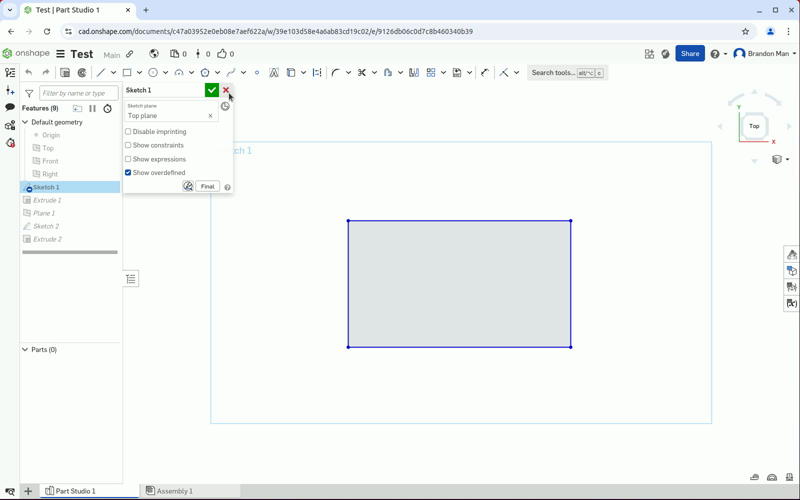
click(229, 92)
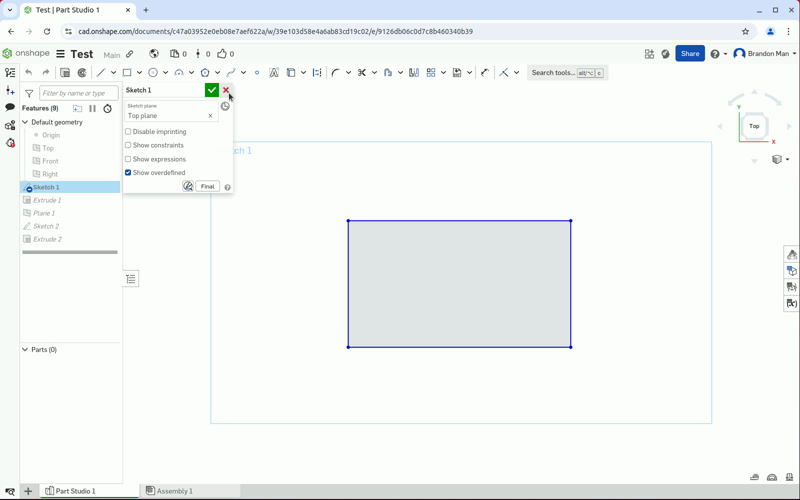
key(shift+s)
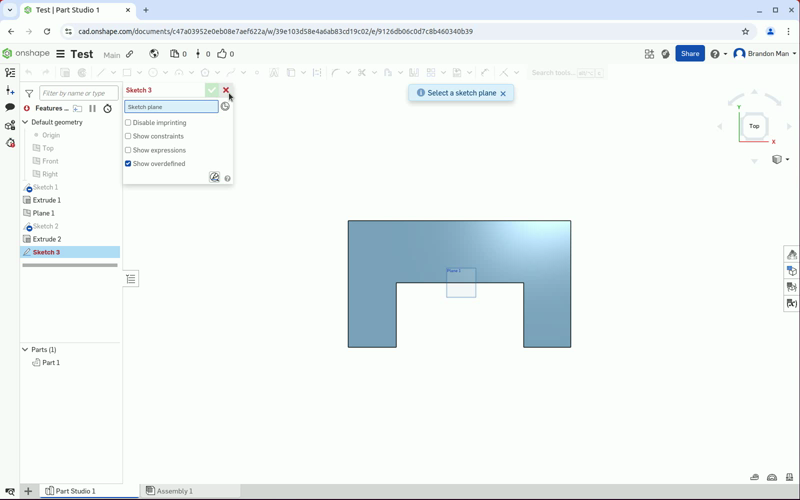
mouse_move(73, 150)
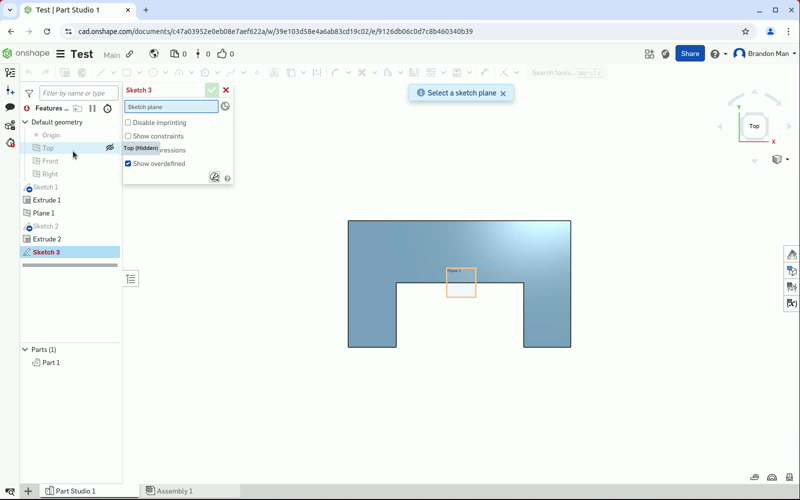
click(73, 150)
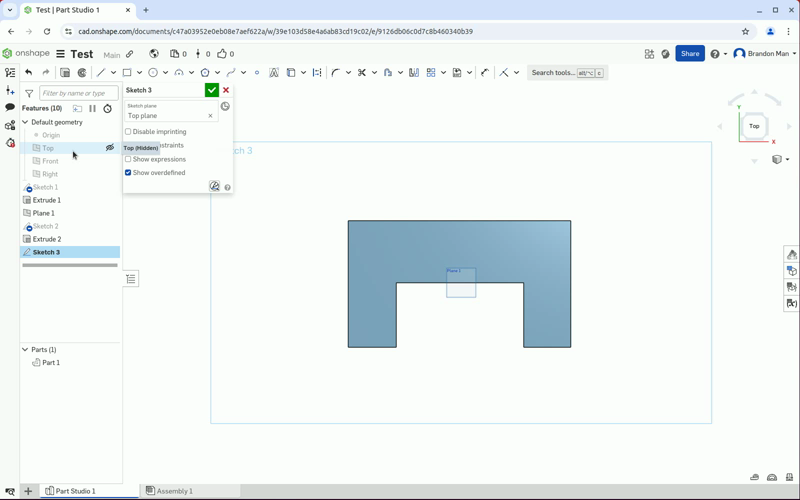
mouse_move(73, 352)
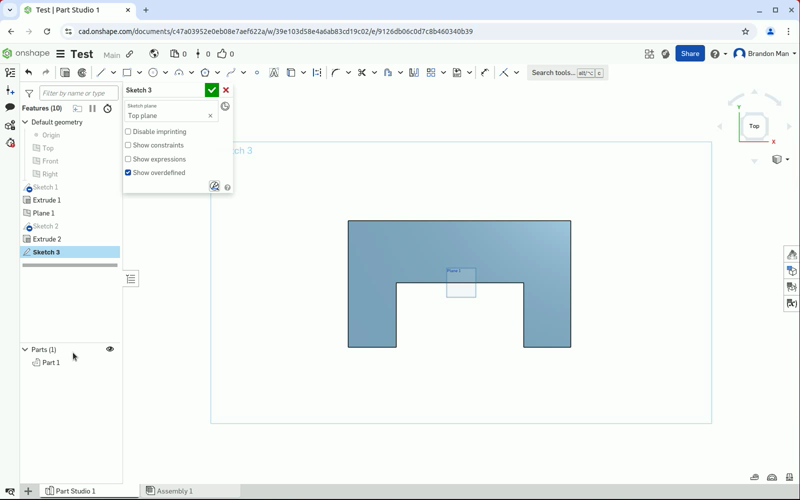
key(y)
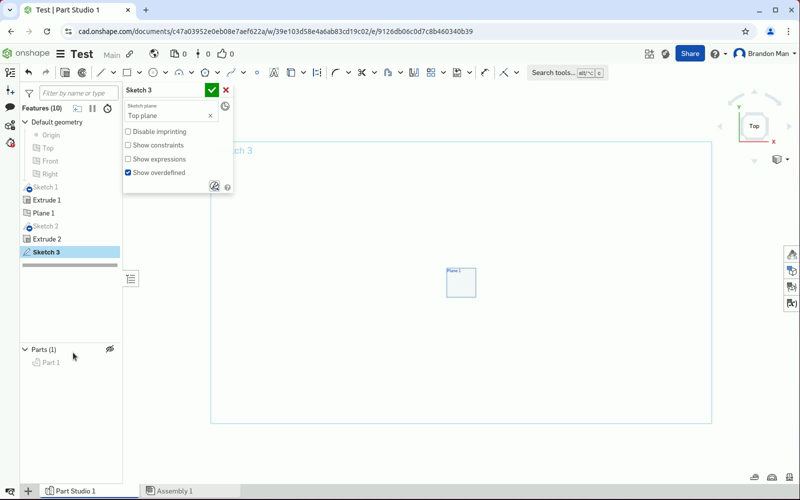
key(l)
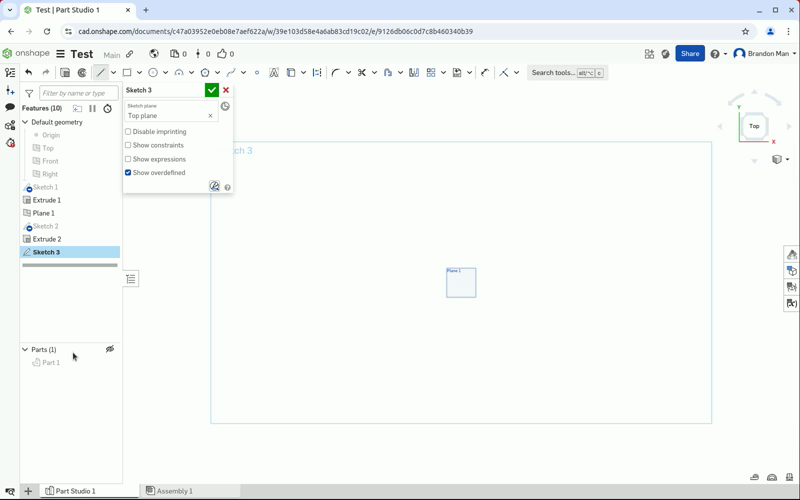
key_down(shift)
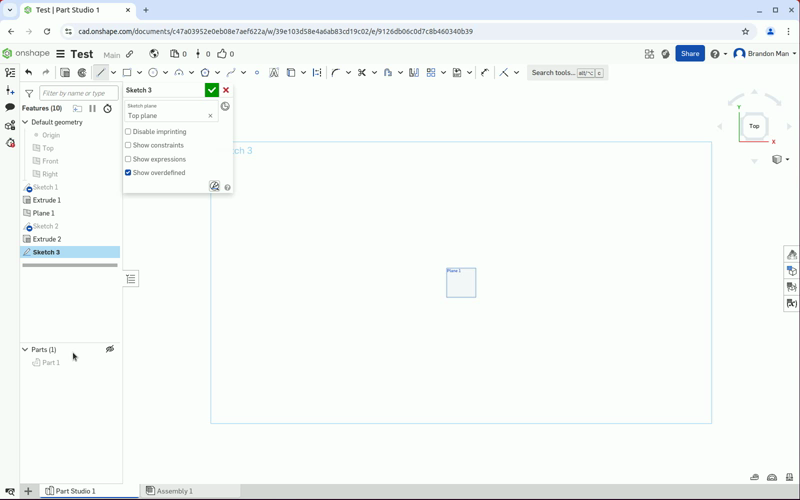
mouse_move(525, 359)
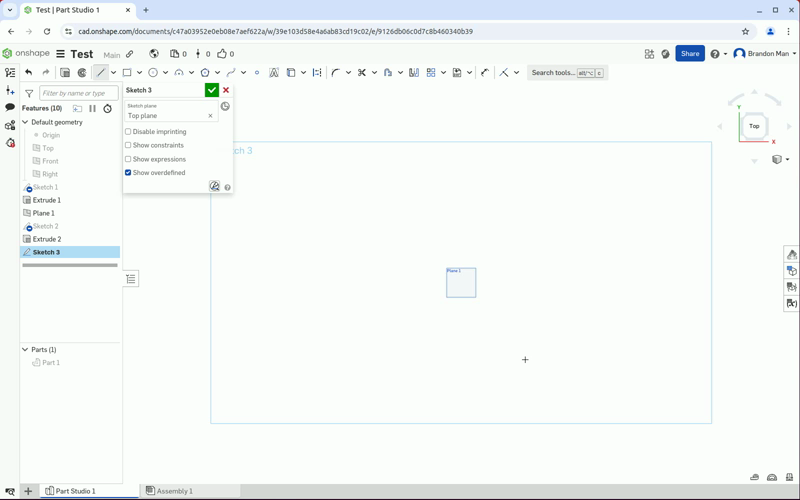
click(525, 359)
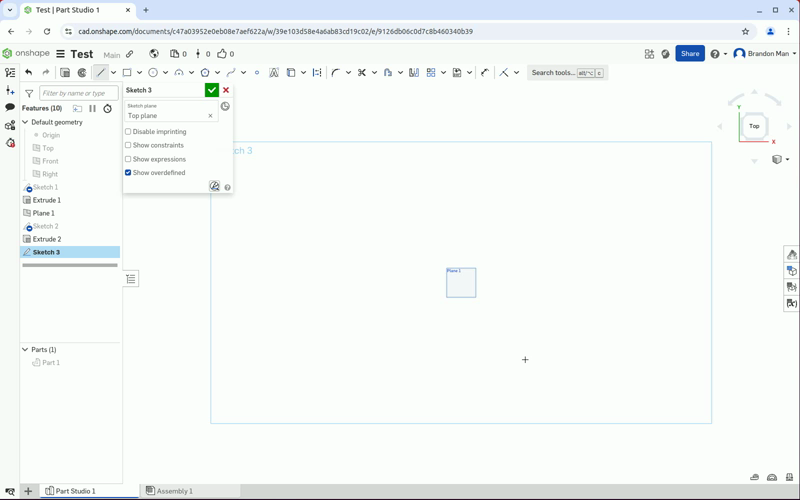
key_up(shift)
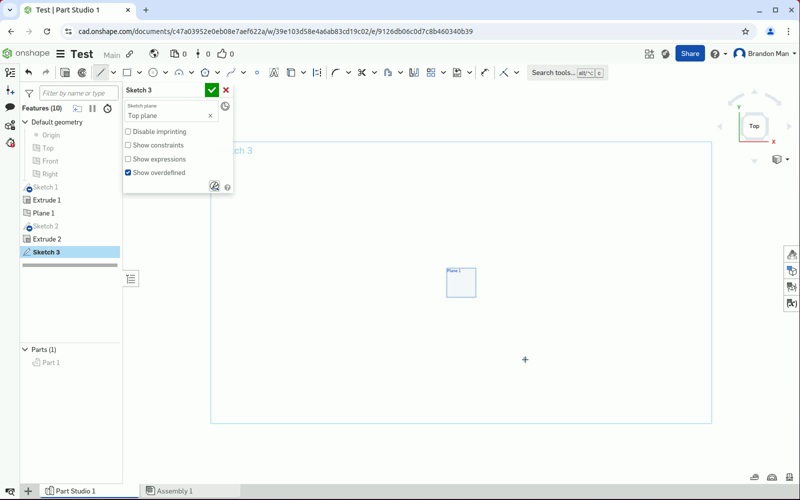
key_down(shift)
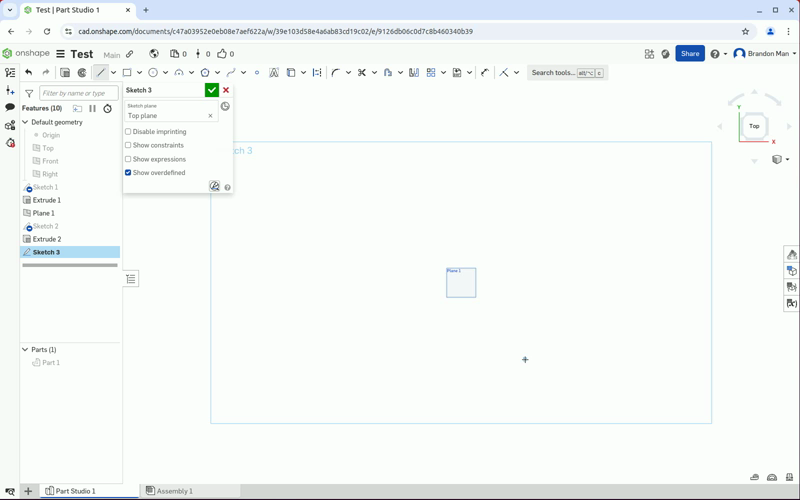
mouse_move(555, 359)
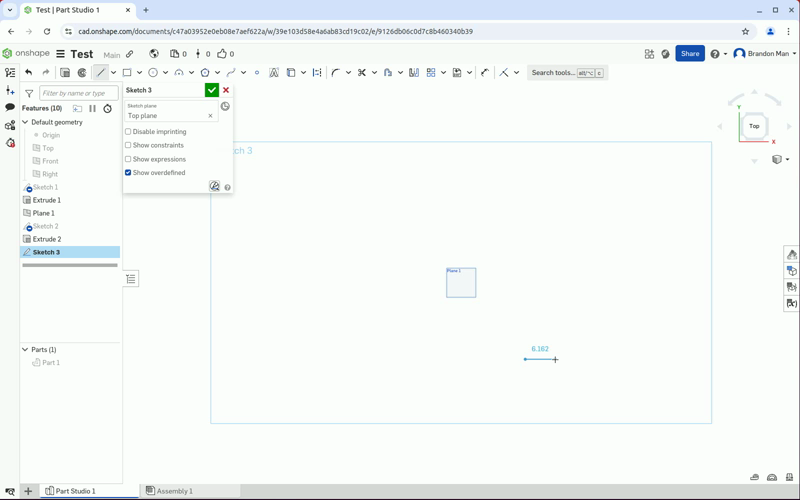
mouse_move(573, 359)
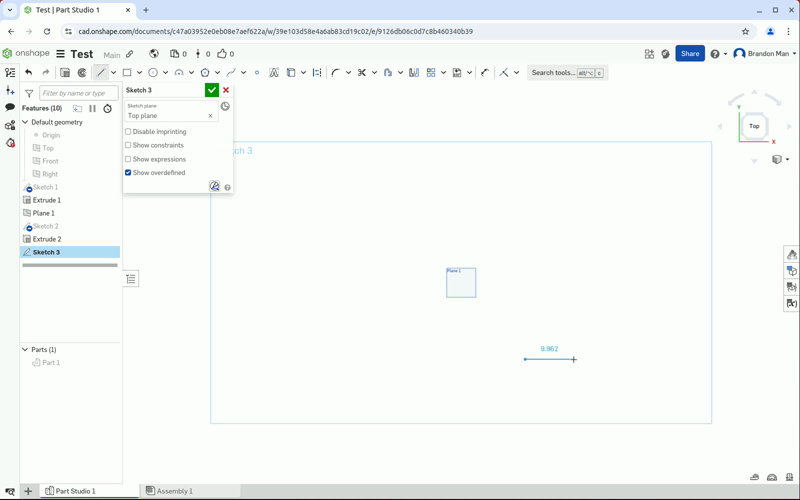
click(573, 359)
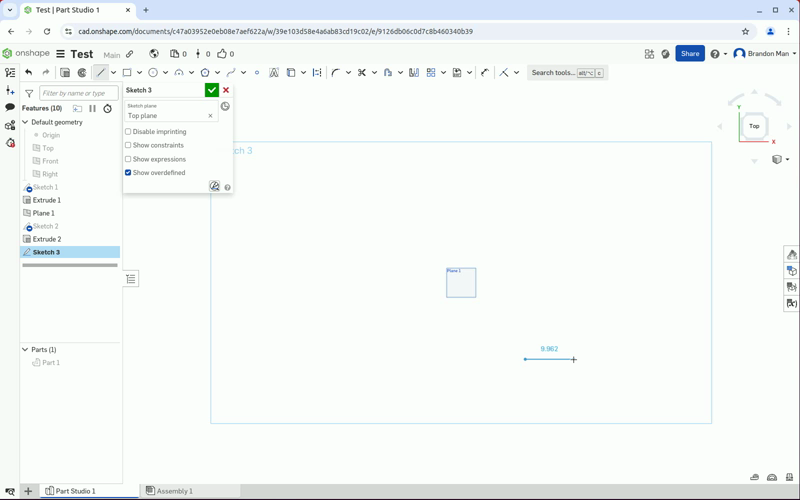
key_up(shift)
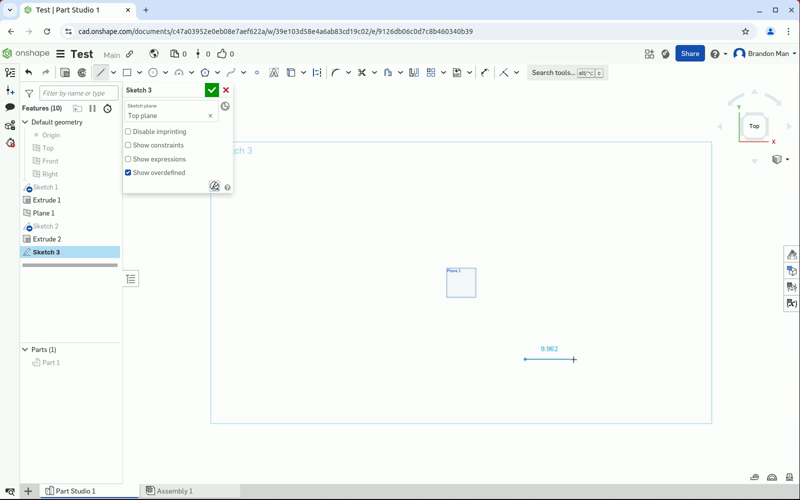
key_down(shift)
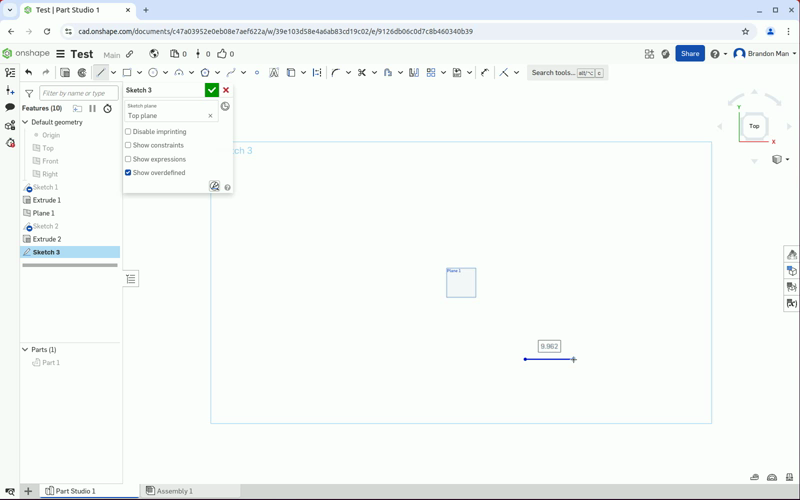
mouse_move(589, 359)
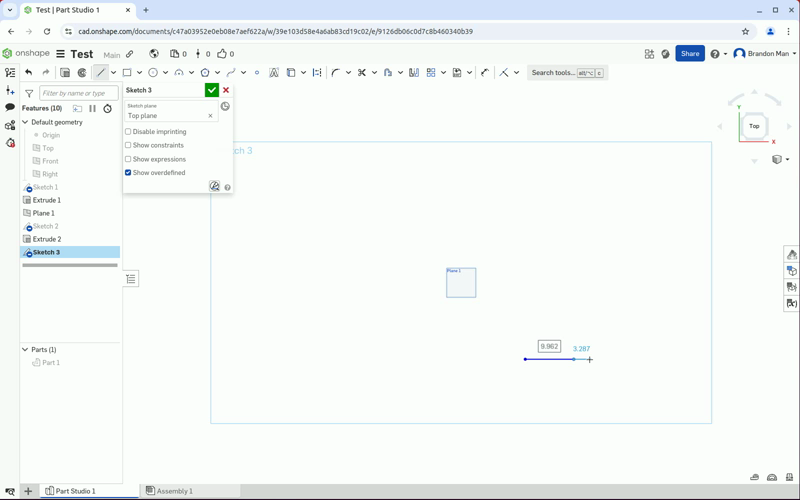
mouse_move(573, 346)
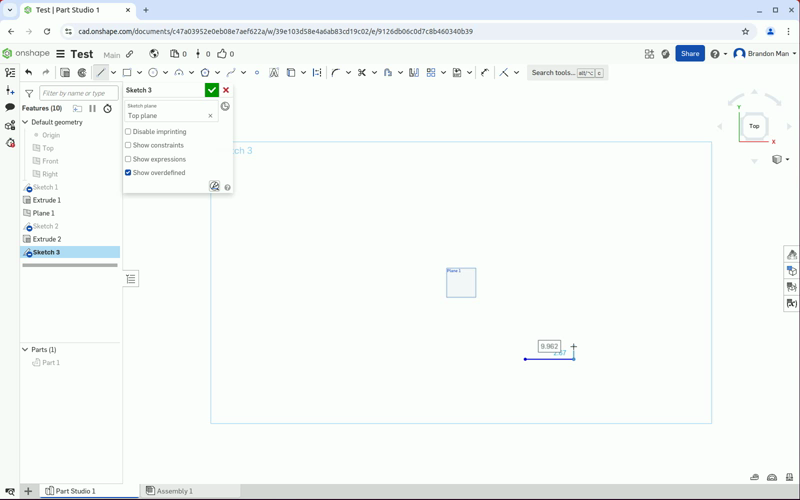
click(573, 346)
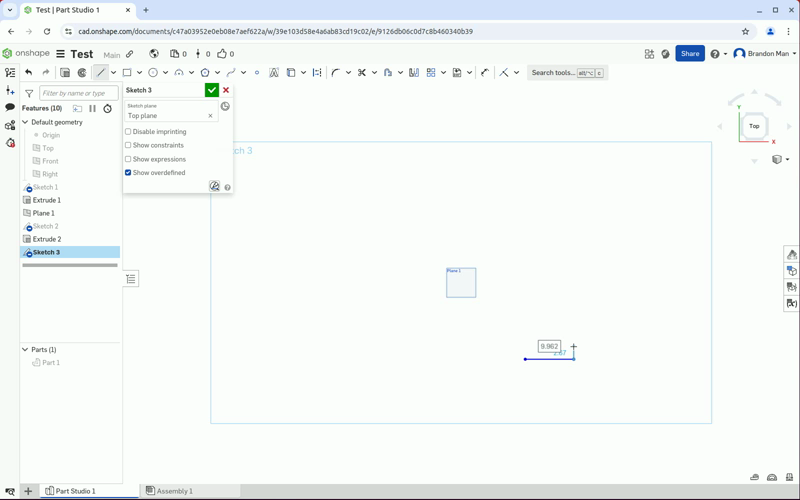
key_up(shift)
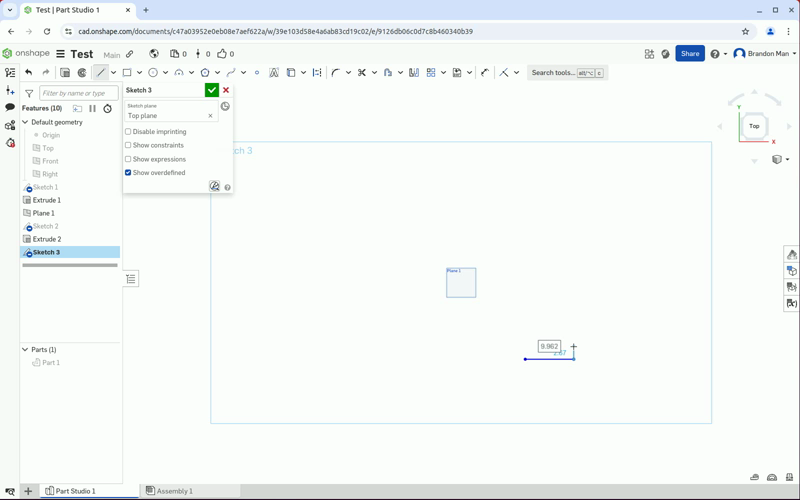
key_down(shift)
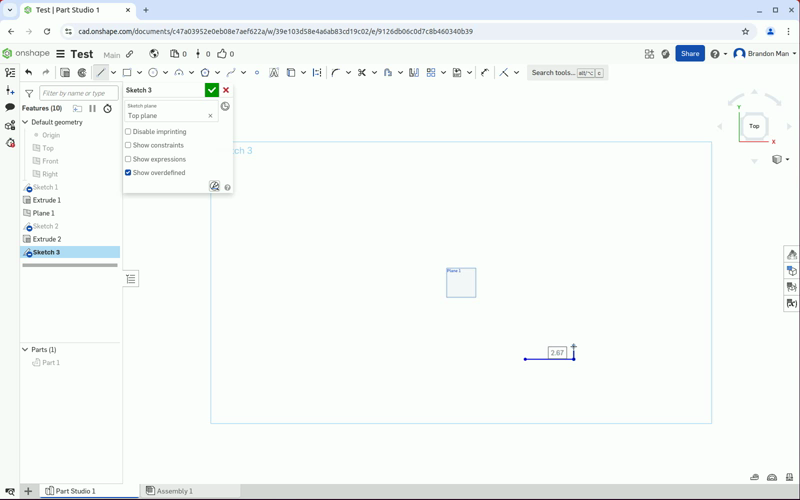
mouse_move(589, 346)
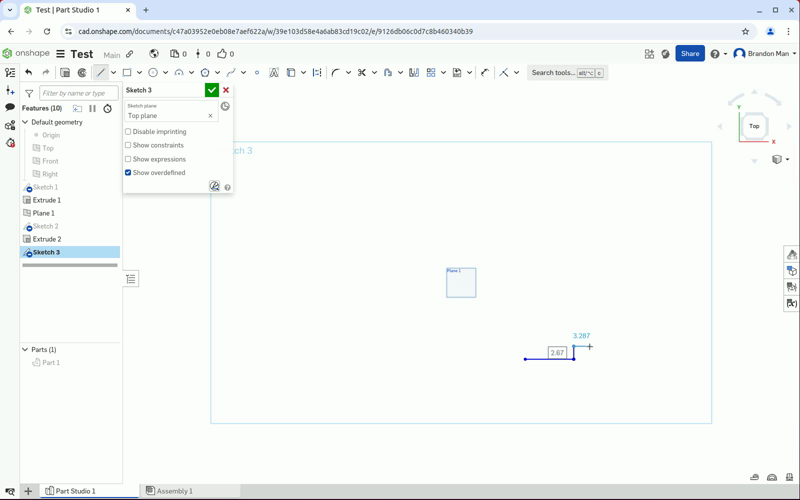
mouse_move(525, 346)
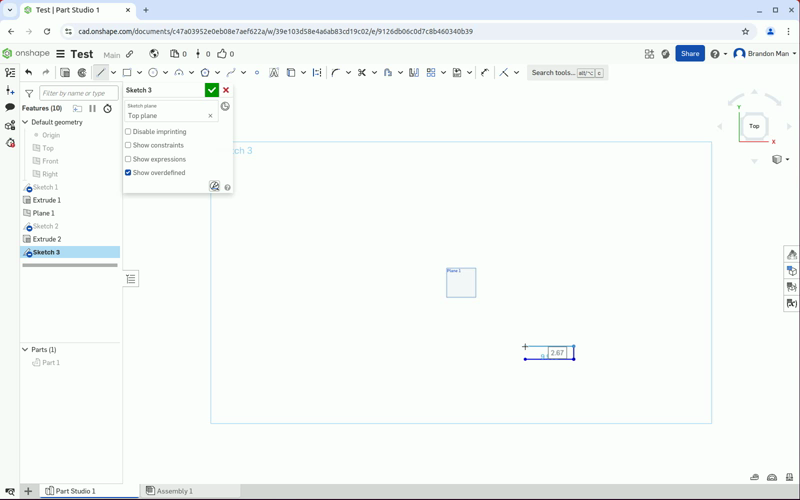
click(525, 346)
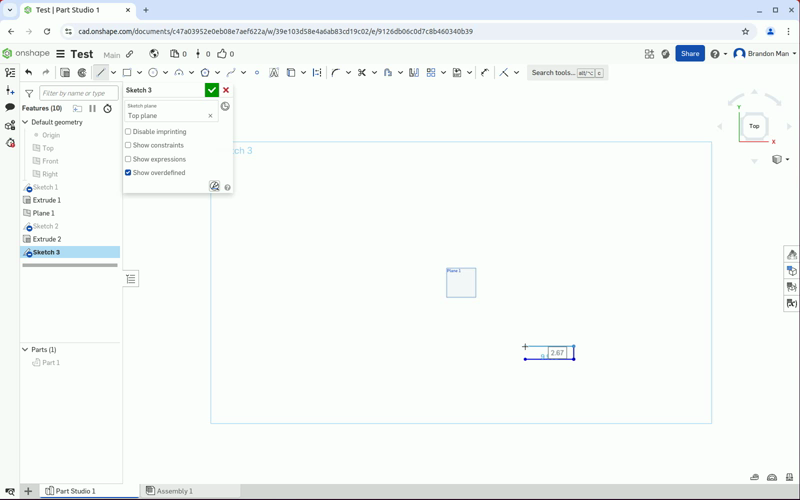
key_up(shift)
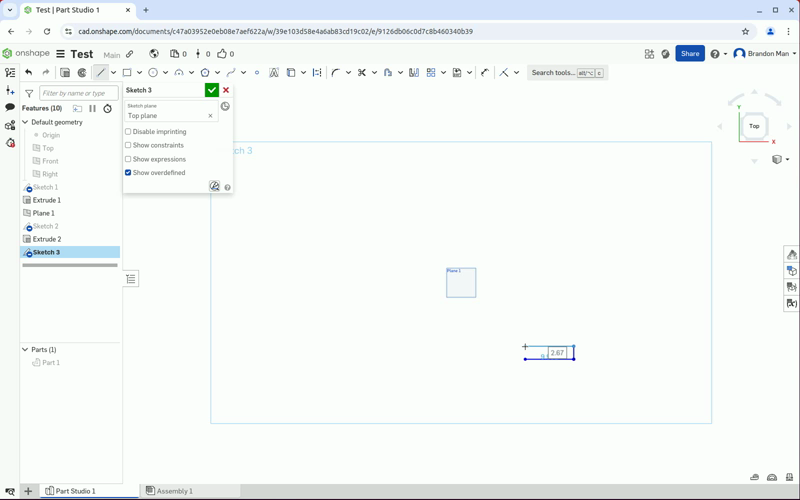
mouse_move(555, 346)
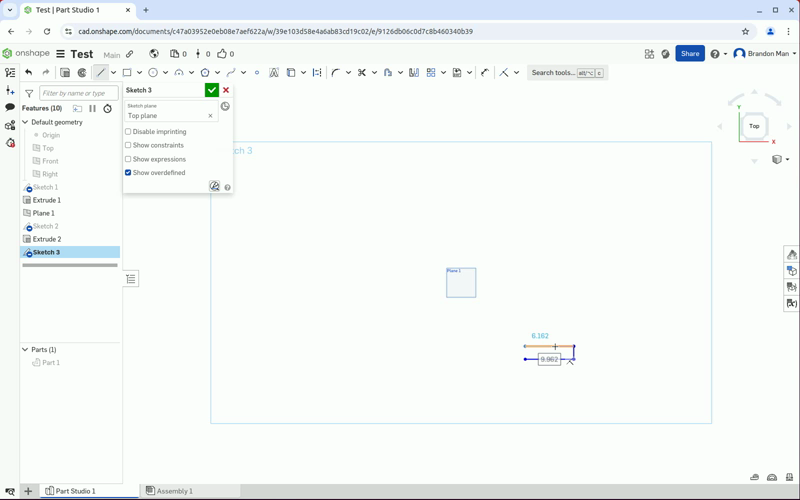
key_down(shift)
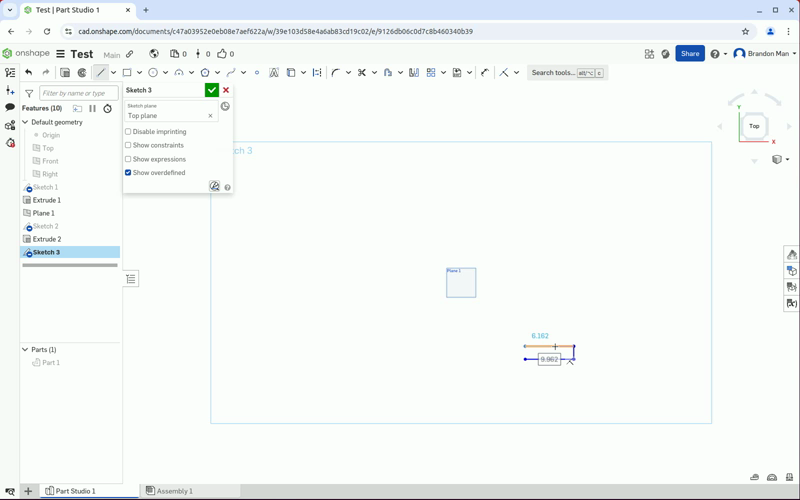
mouse_move(525, 359)
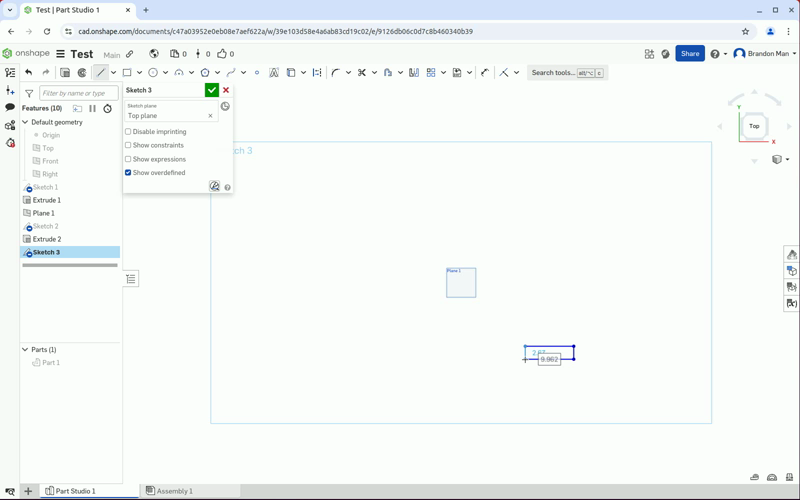
key_up(shift)
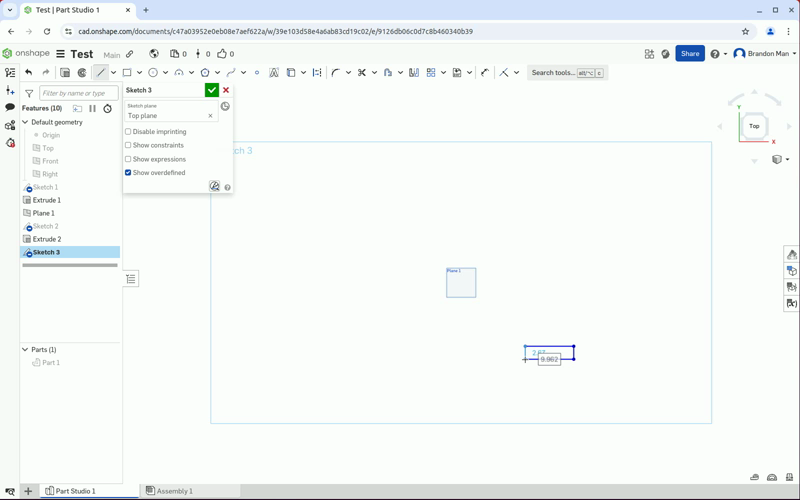
click(525, 359)
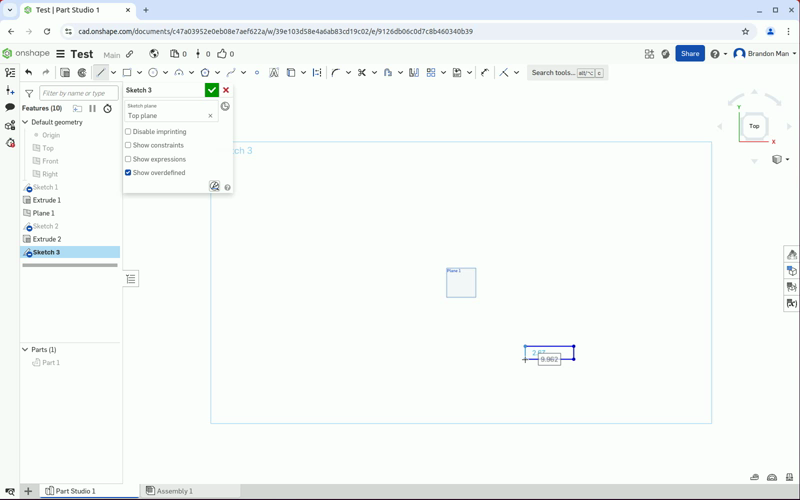
key(esc)
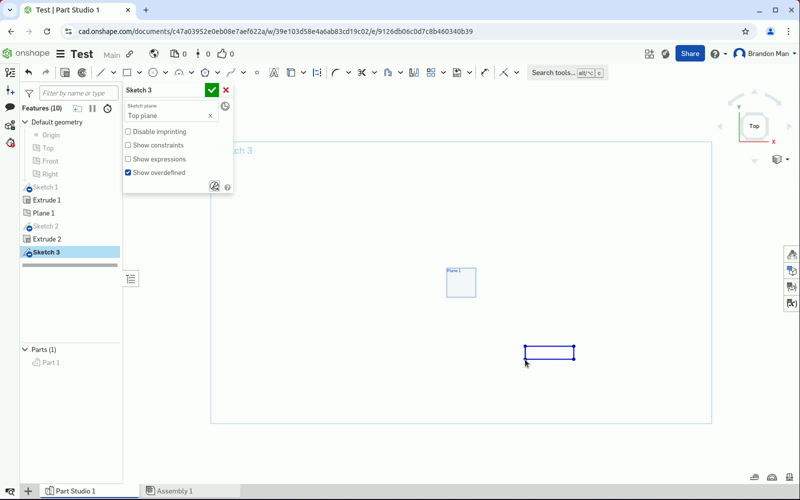
mouse_move(549, 356)
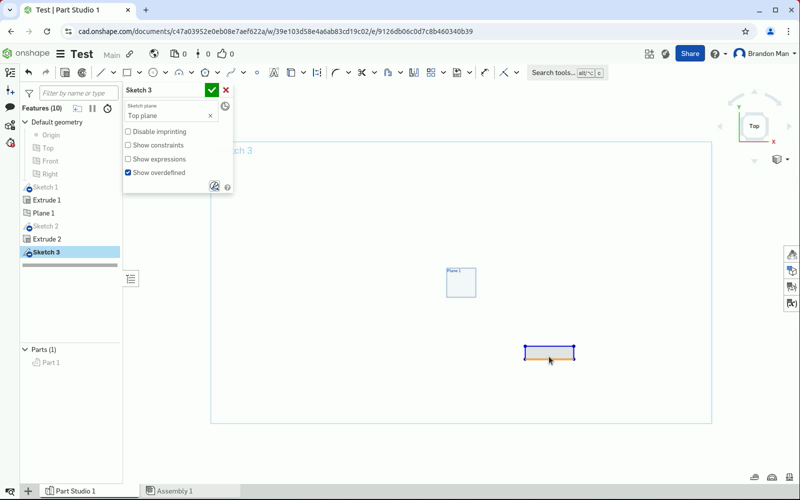
scroll(6)
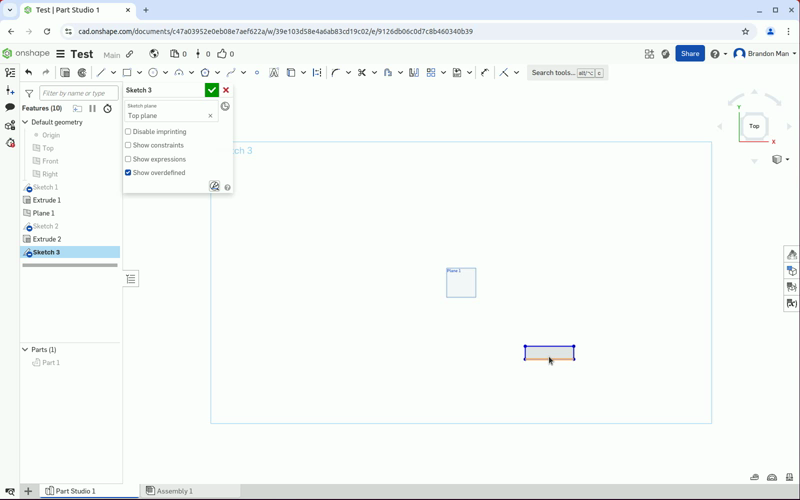
scroll(6)
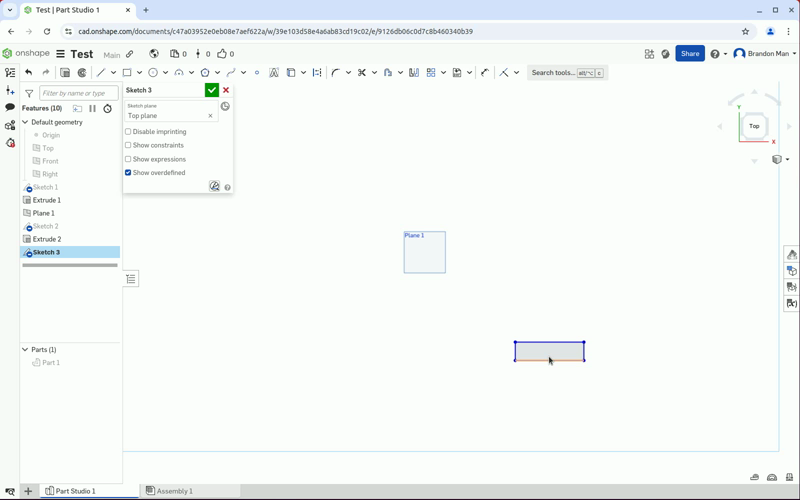
scroll(6)
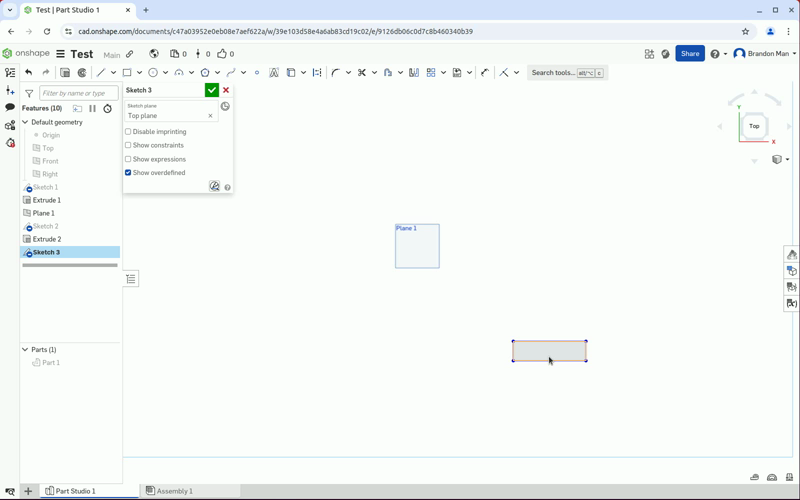
scroll(6)
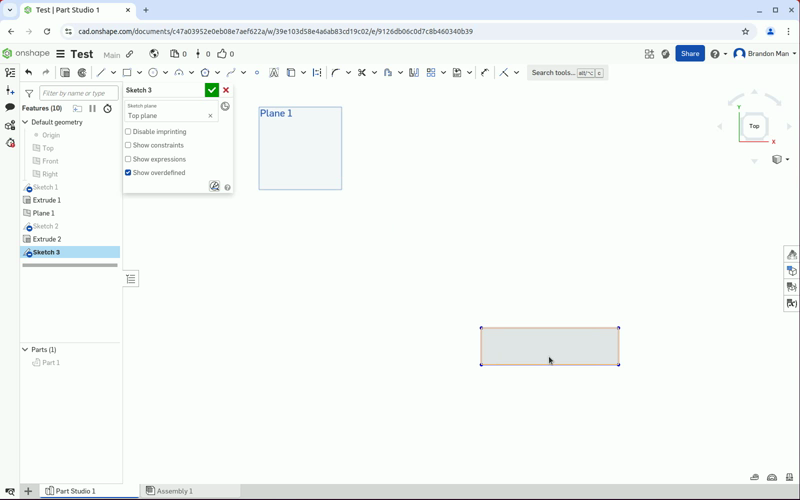
scroll(6)
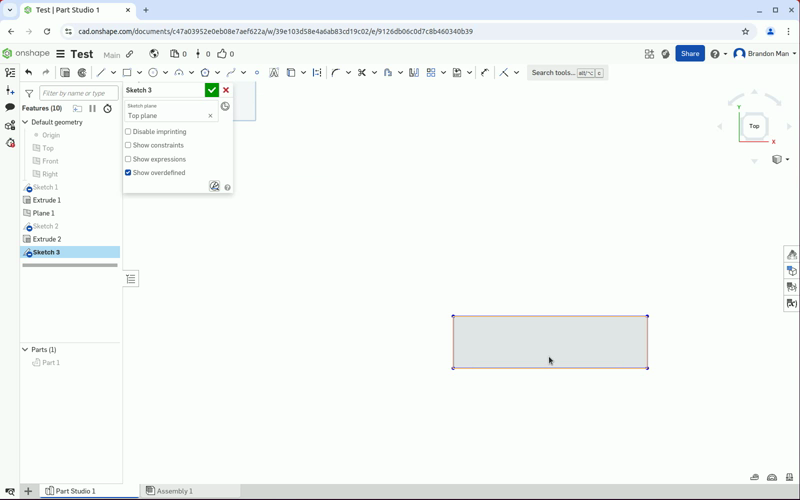
scroll(6)
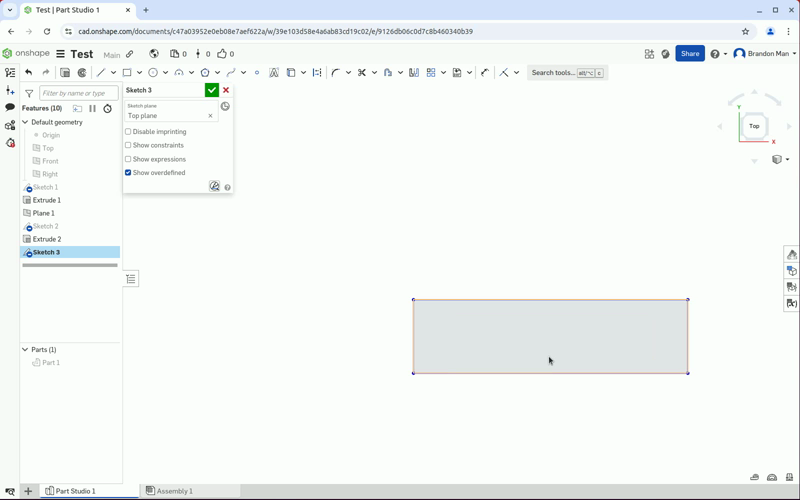
scroll(6)
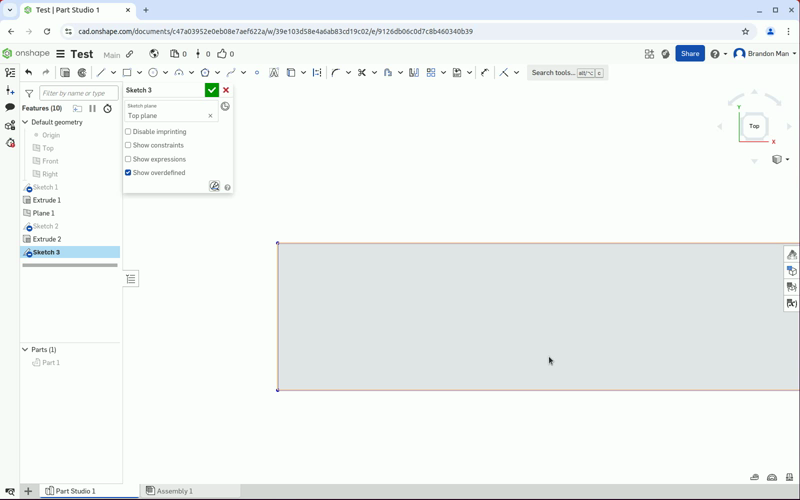
click(549, 356)
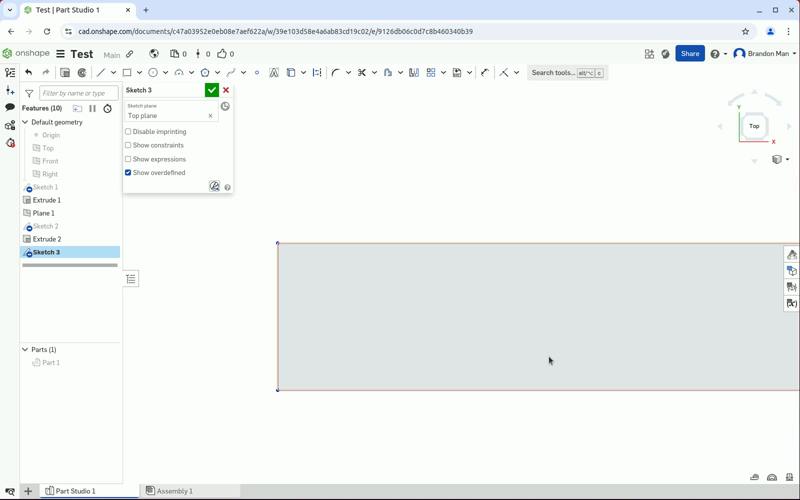
scroll(-6)
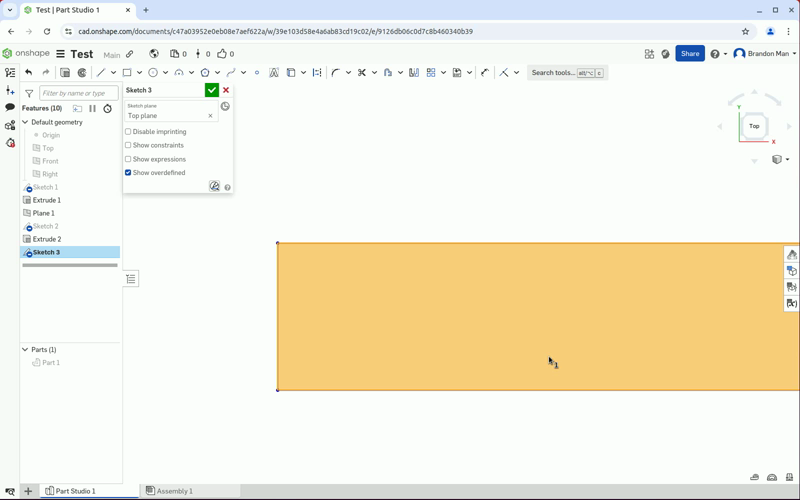
scroll(-6)
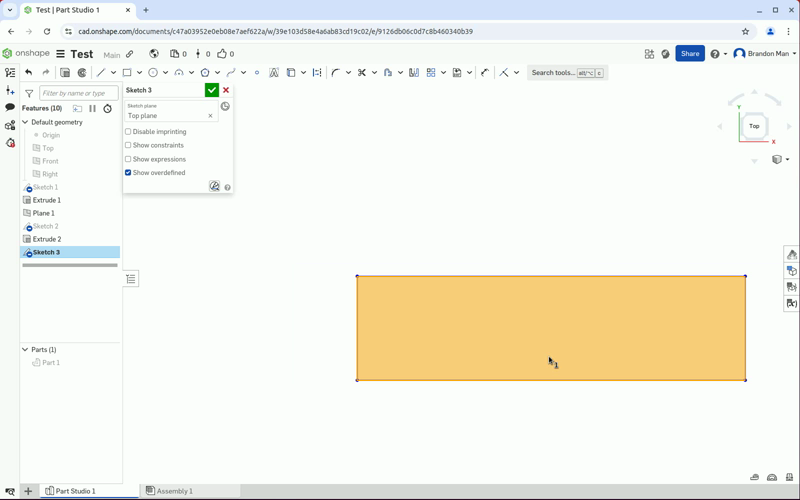
scroll(-6)
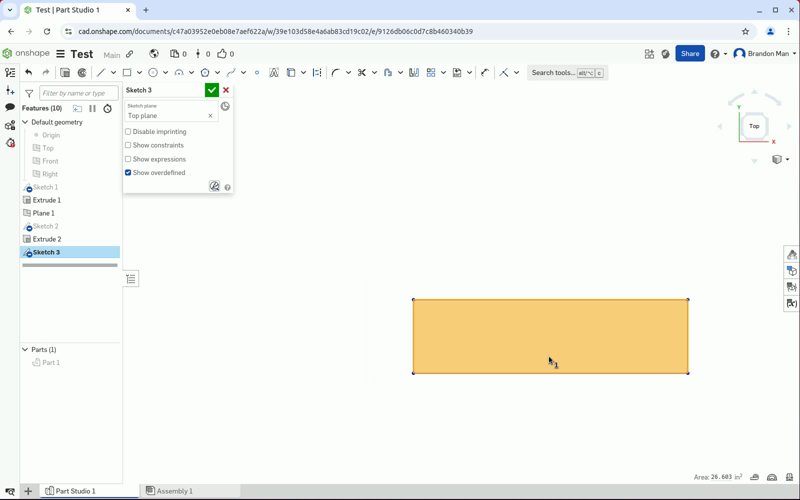
scroll(-6)
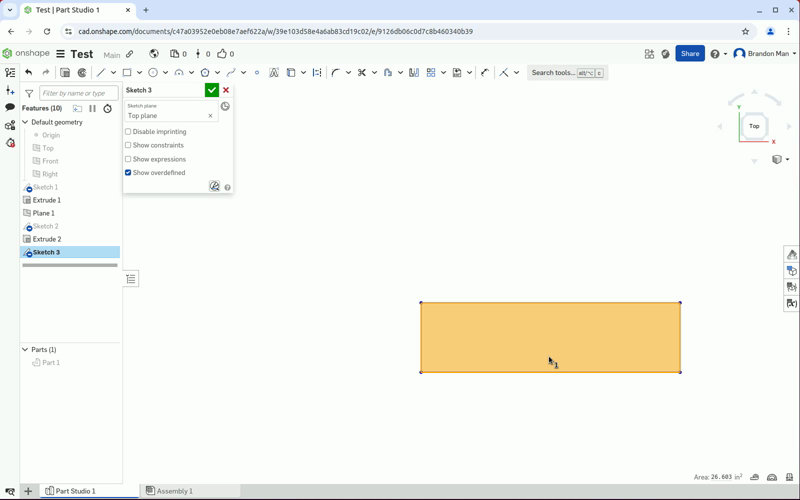
scroll(-6)
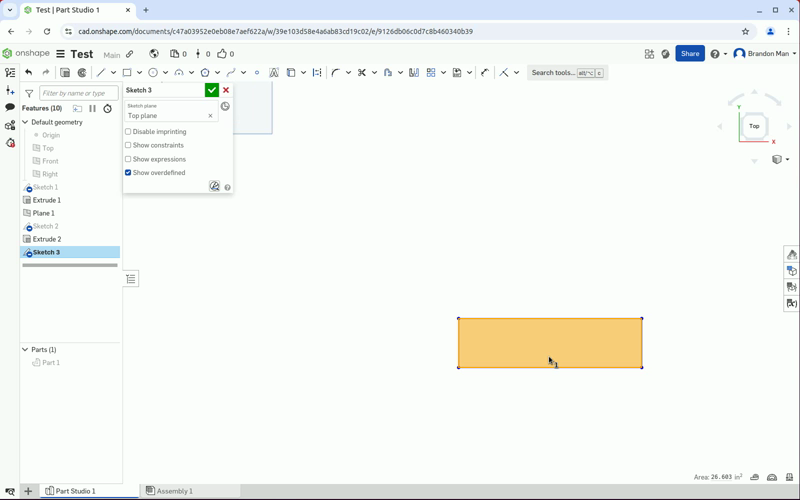
scroll(-6)
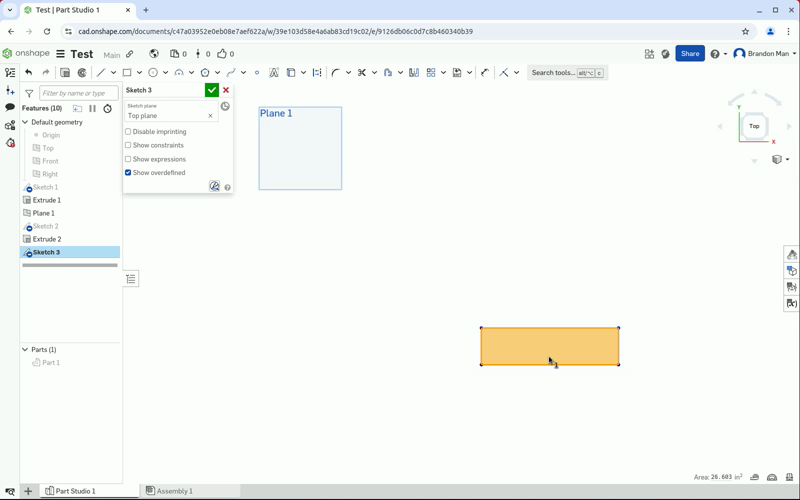
scroll(-6)
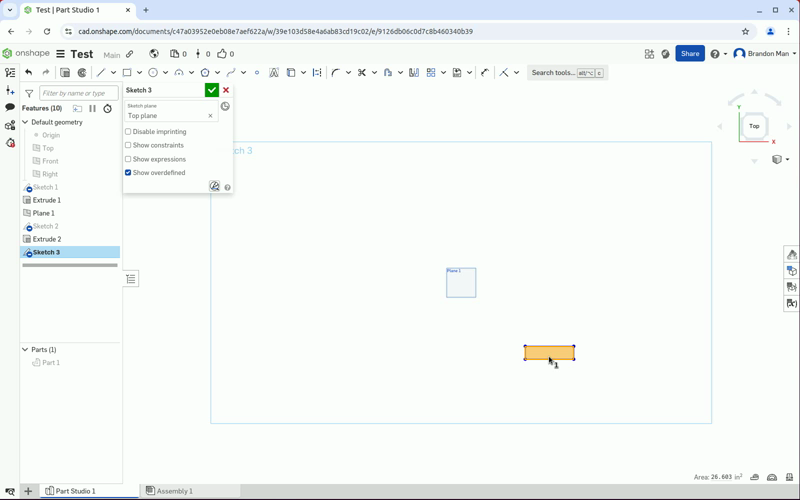
mouse_move(73, 352)
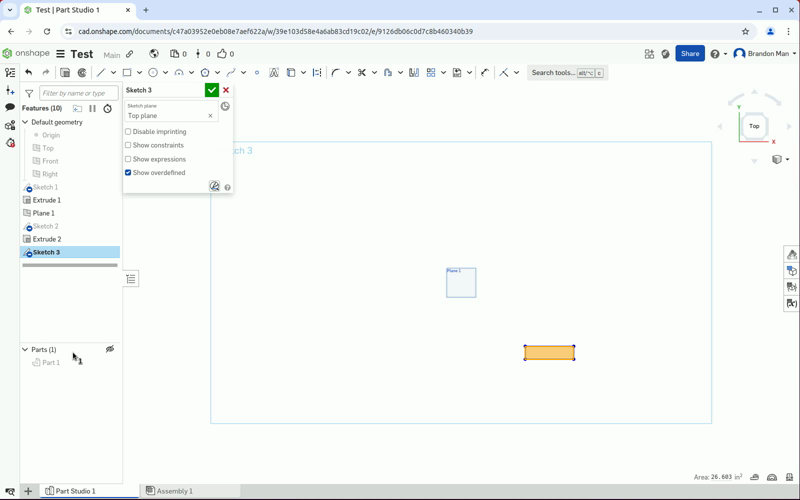
key(shift+y)
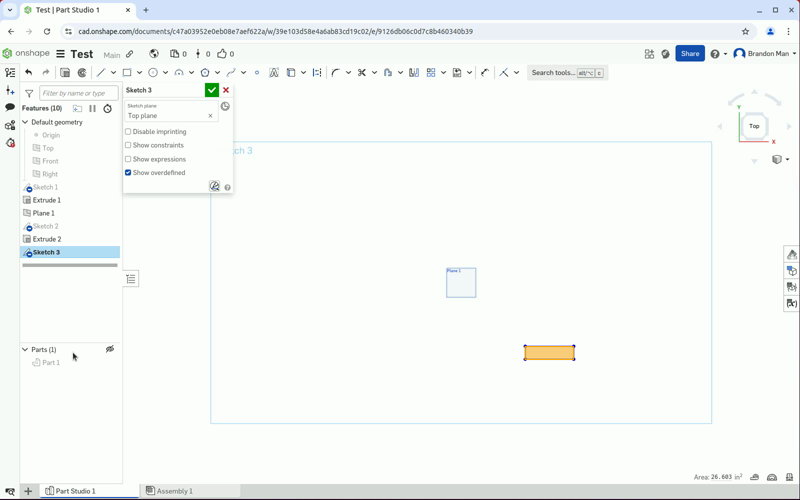
key(shift+e)
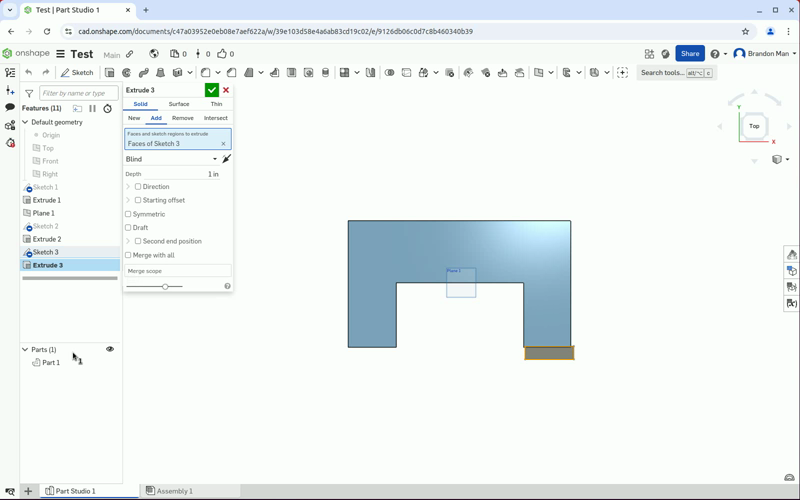
mouse_move(143, 106)
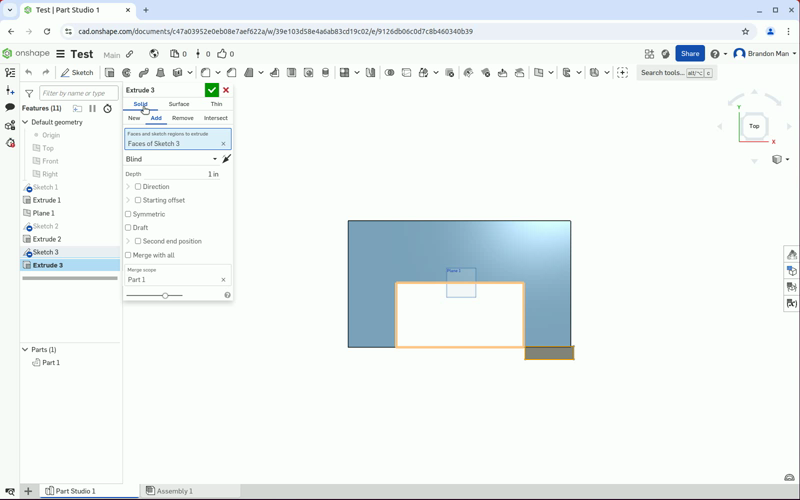
click(143, 106)
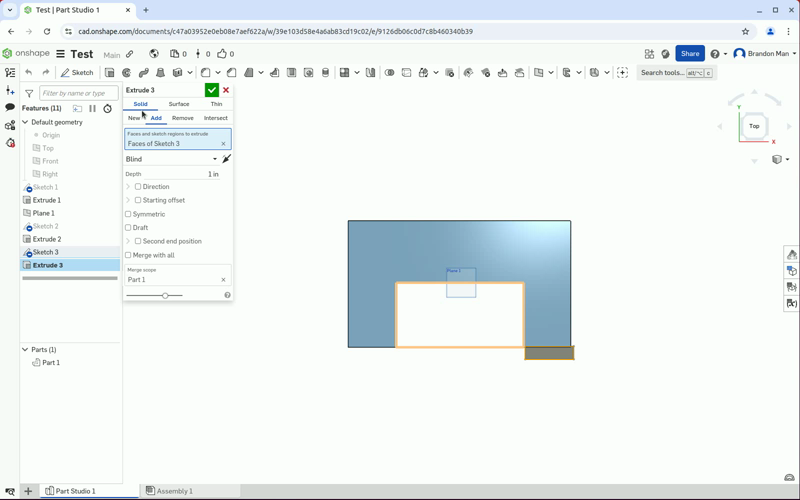
mouse_move(137, 120)
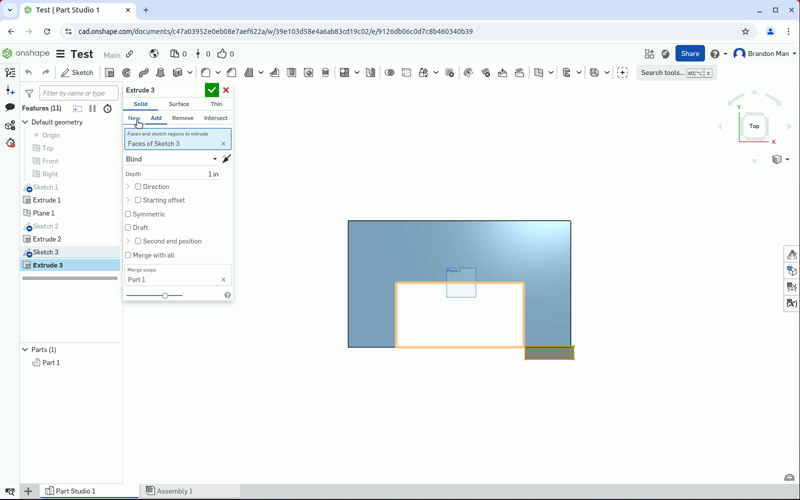
click(137, 120)
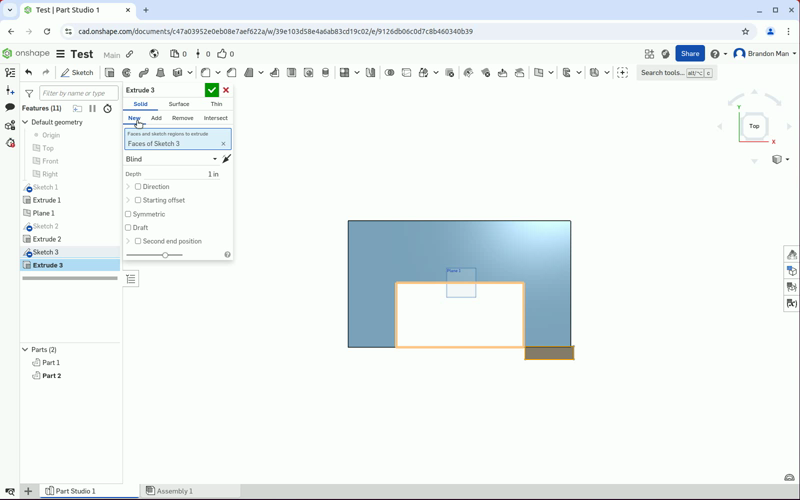
key(tab, 4)
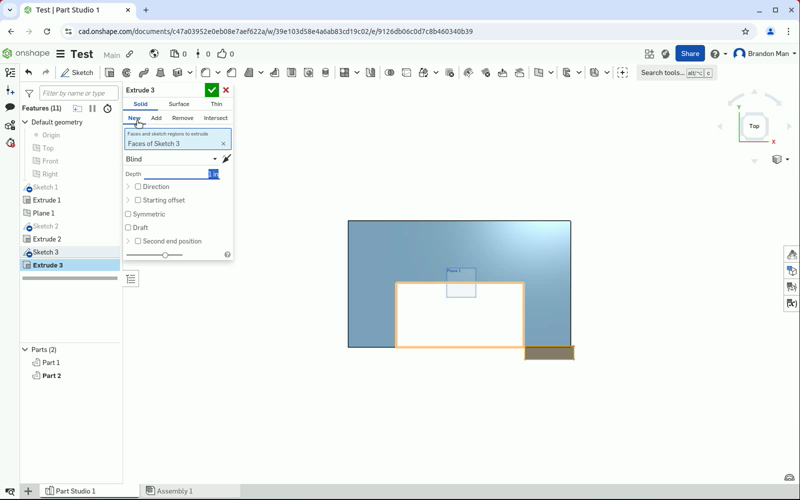
text(19.738)
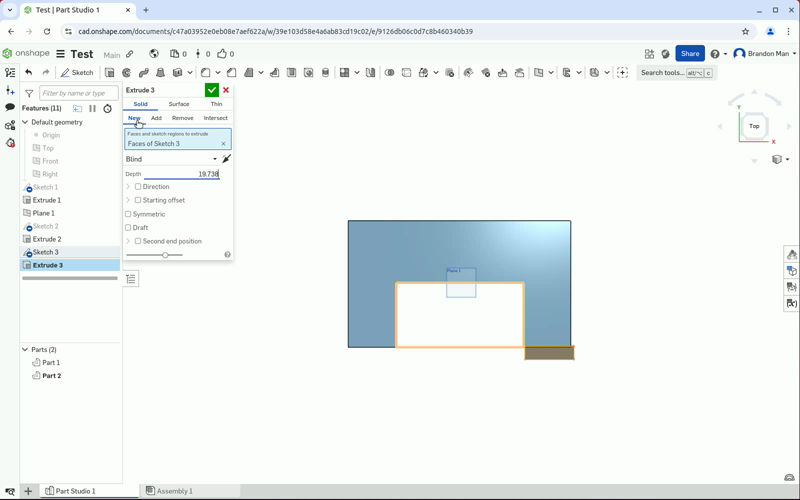
key(enter)
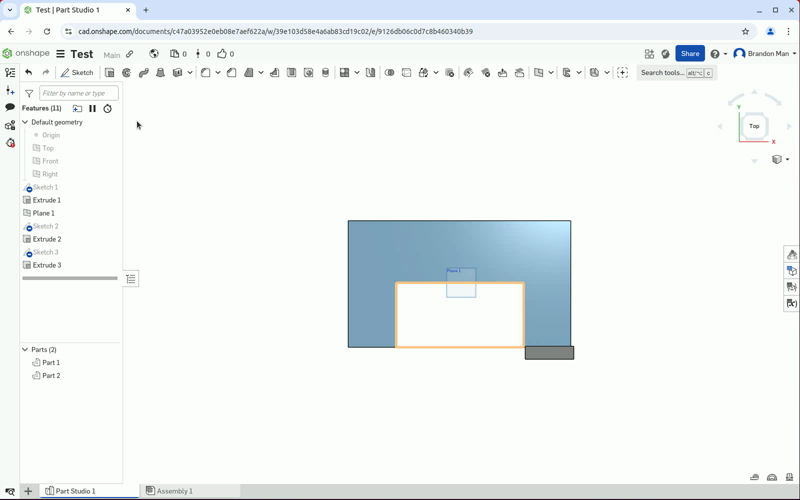
key(shift+h)
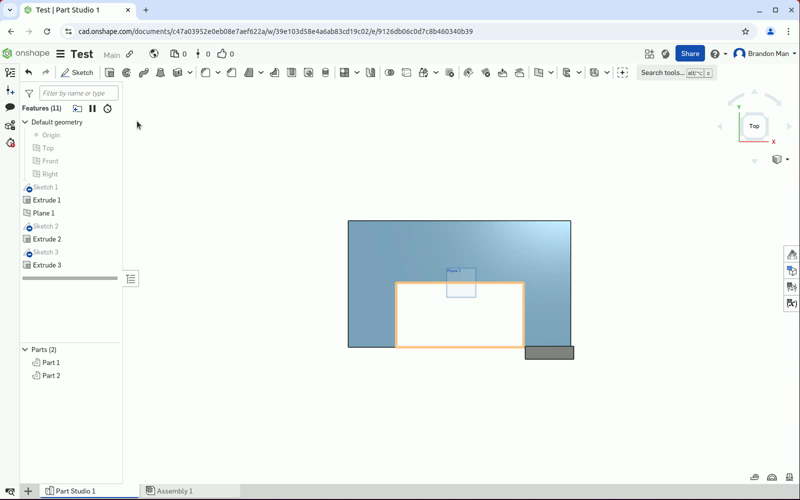
key(shift+h)
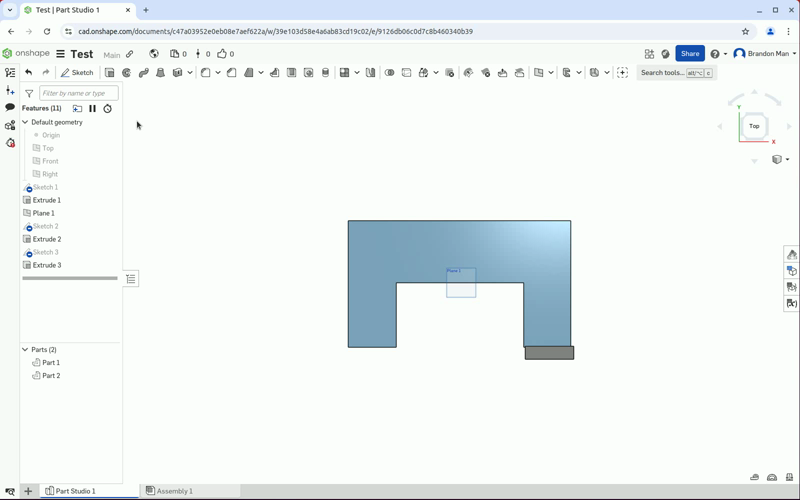
mouse_move(73, 189)
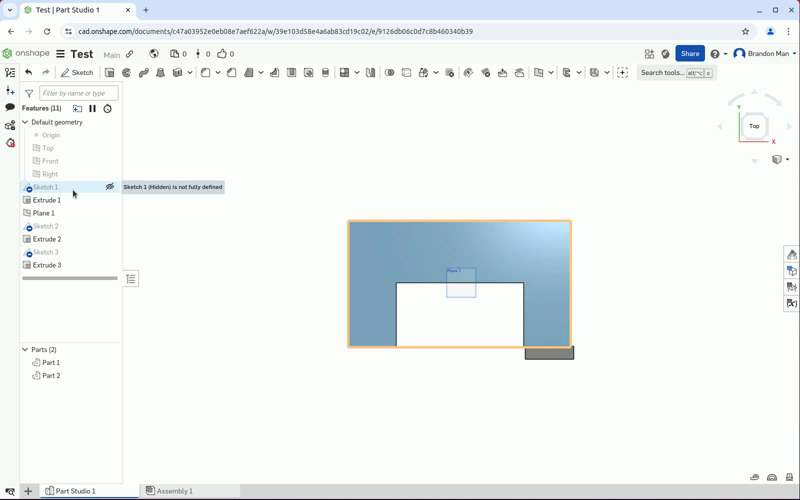
click(73, 189)
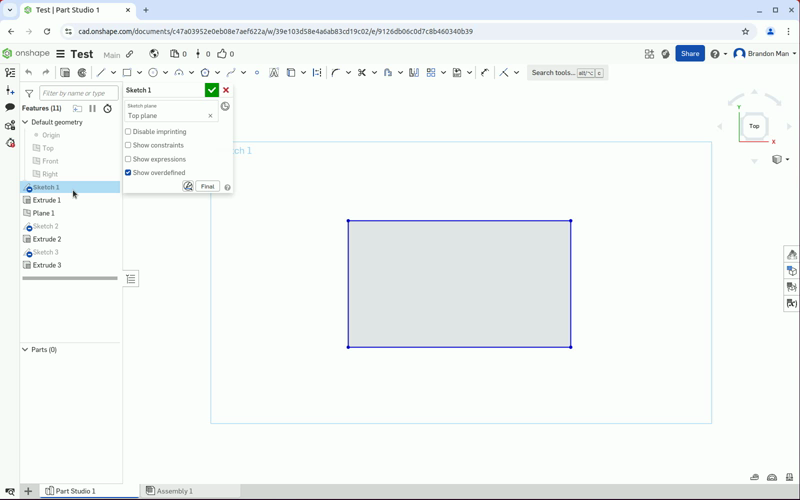
mouse_move(229, 92)
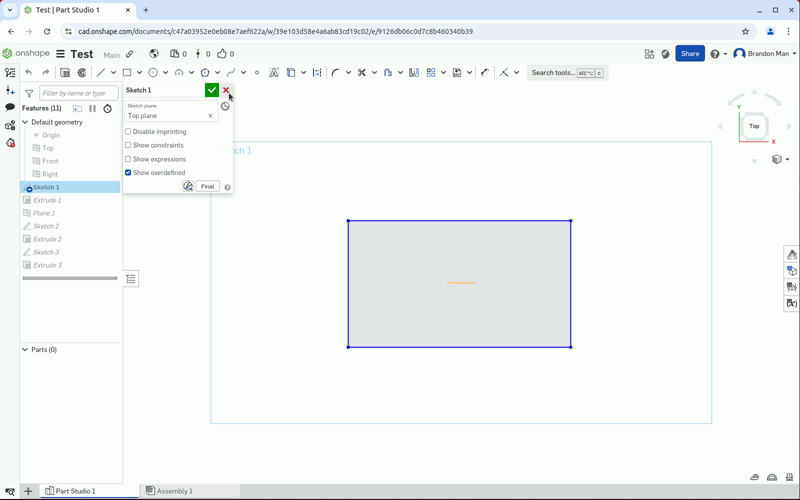
click(229, 92)
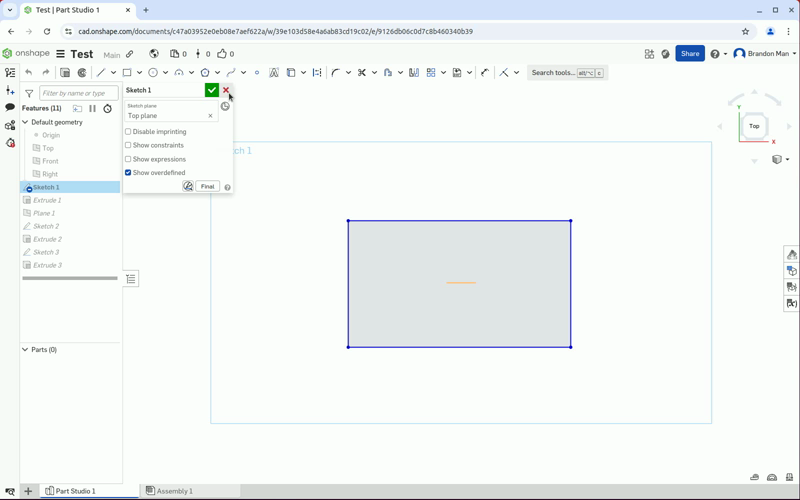
key(shift+s)
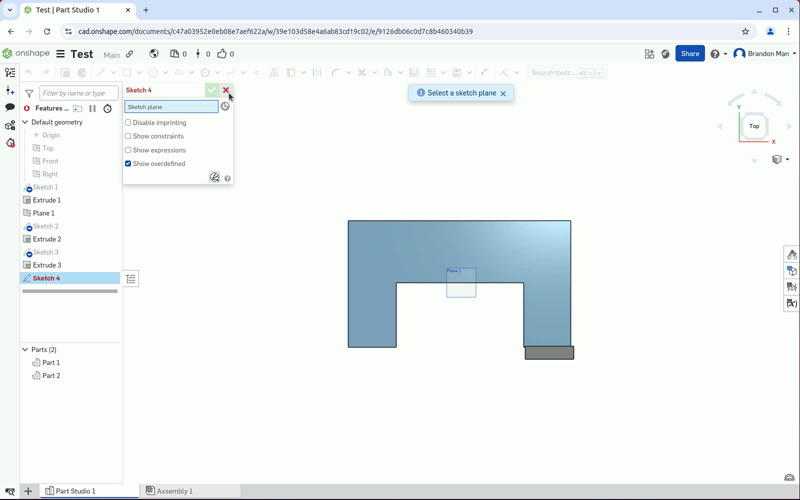
mouse_move(73, 150)
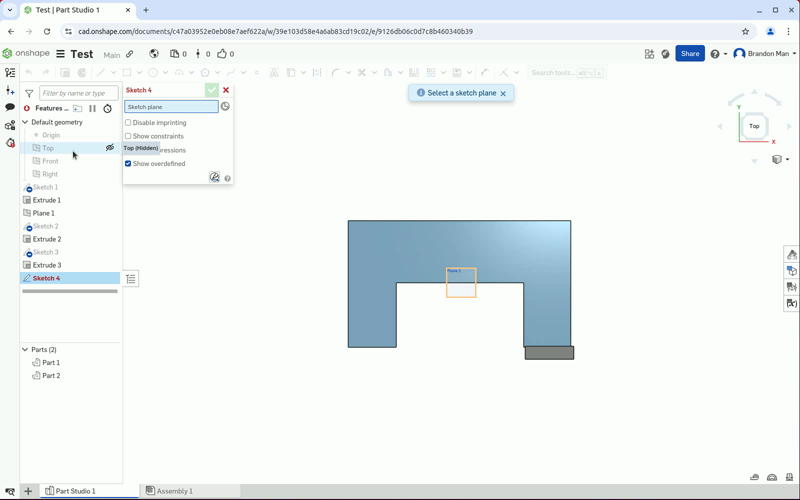
click(73, 150)
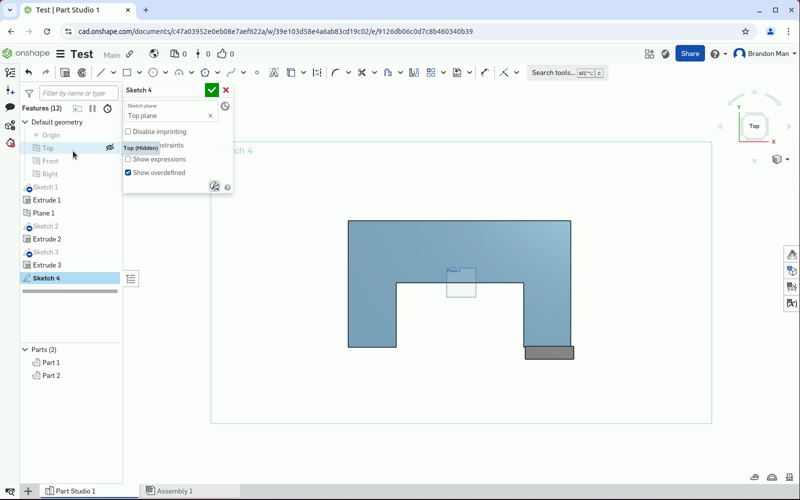
mouse_move(73, 352)
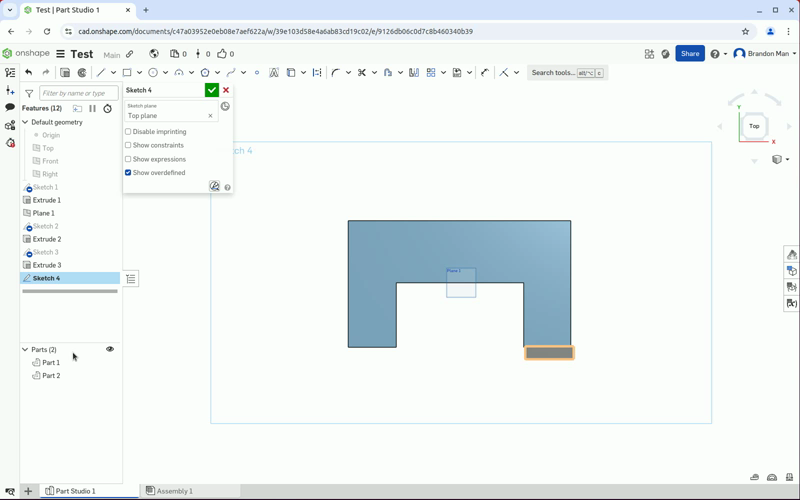
key(y)
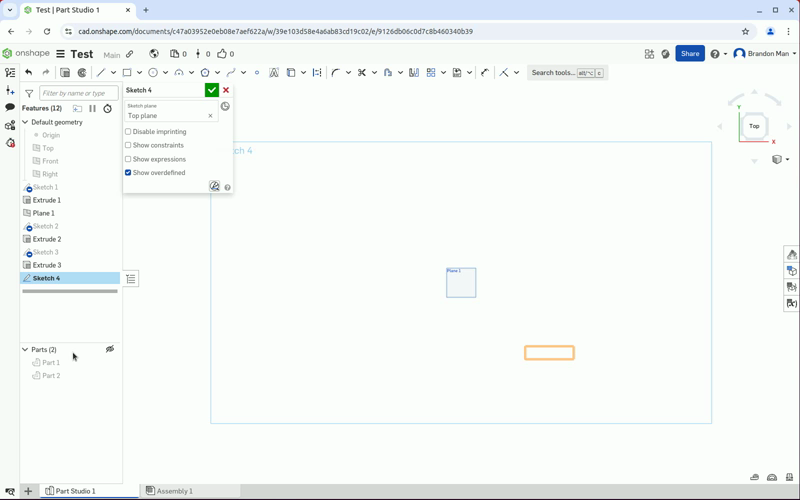
key(l)
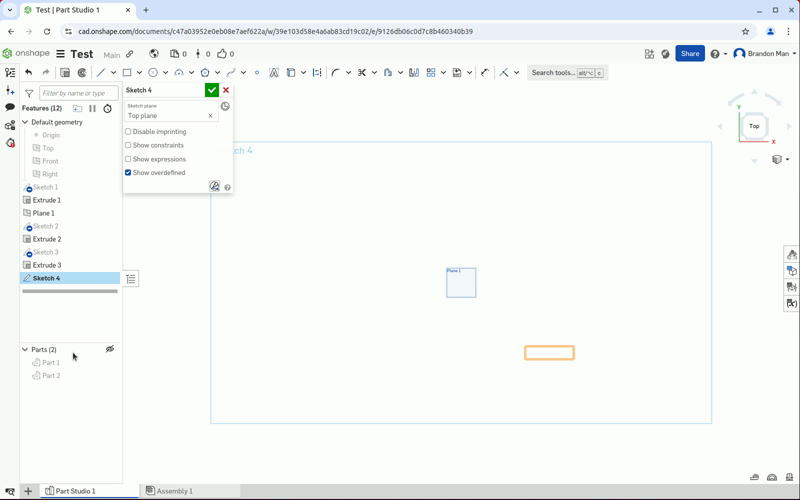
key_down(shift)
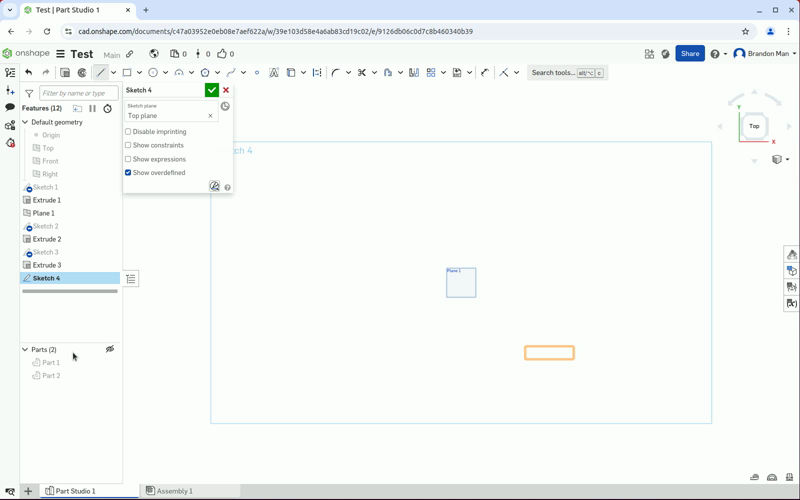
mouse_move(348, 357)
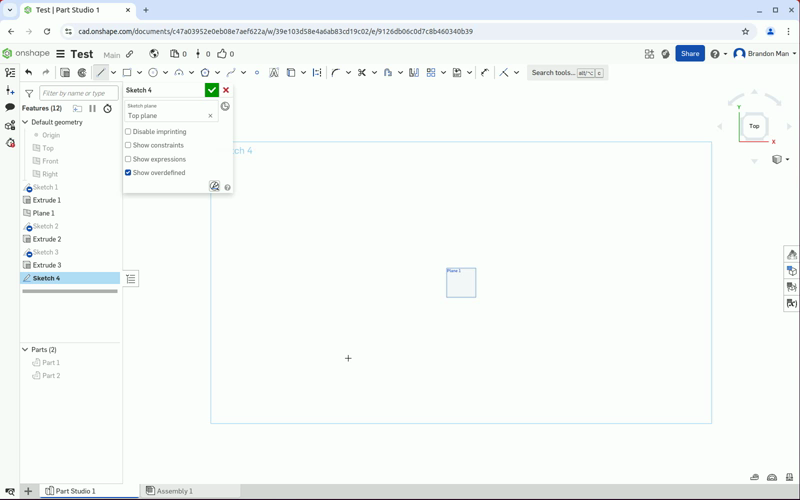
click(348, 357)
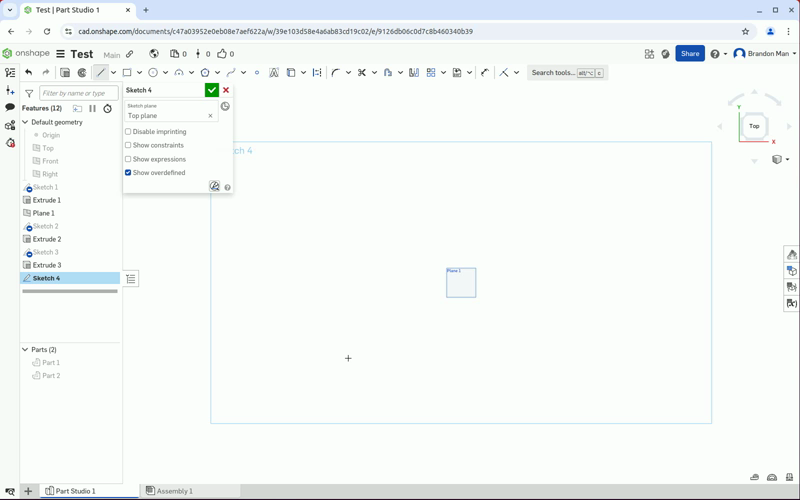
key_up(shift)
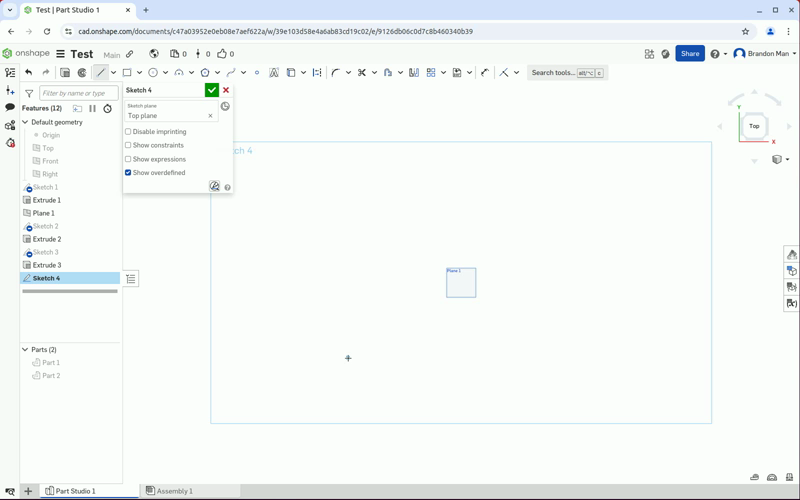
key_down(shift)
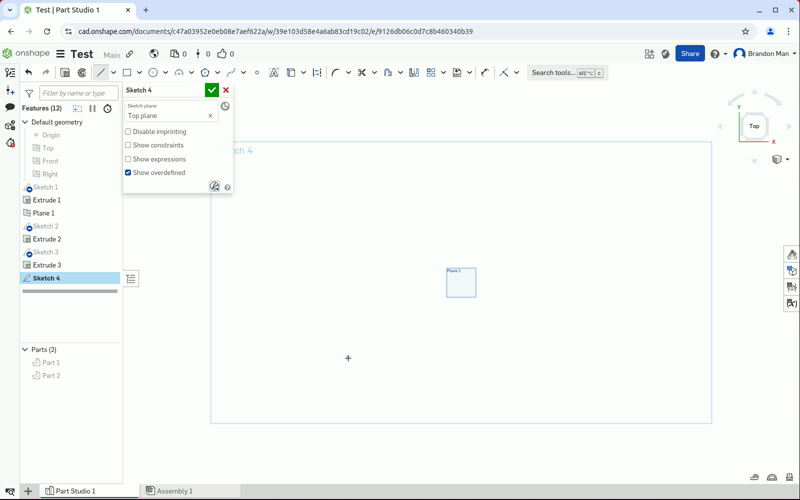
mouse_move(378, 357)
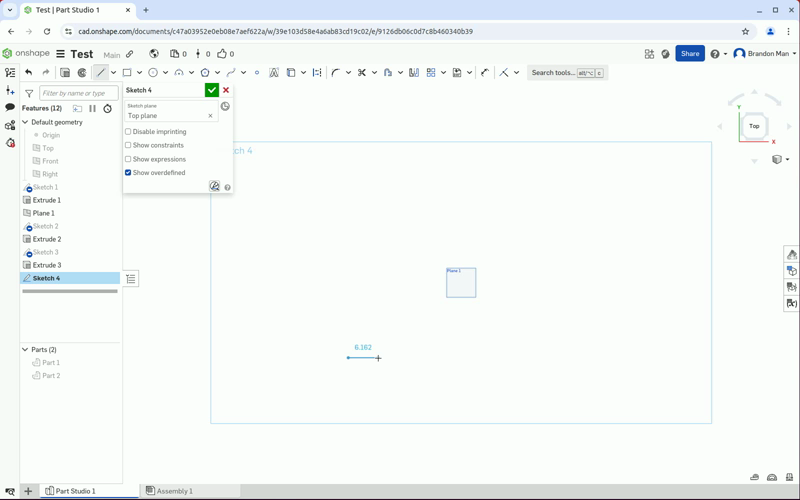
mouse_move(396, 357)
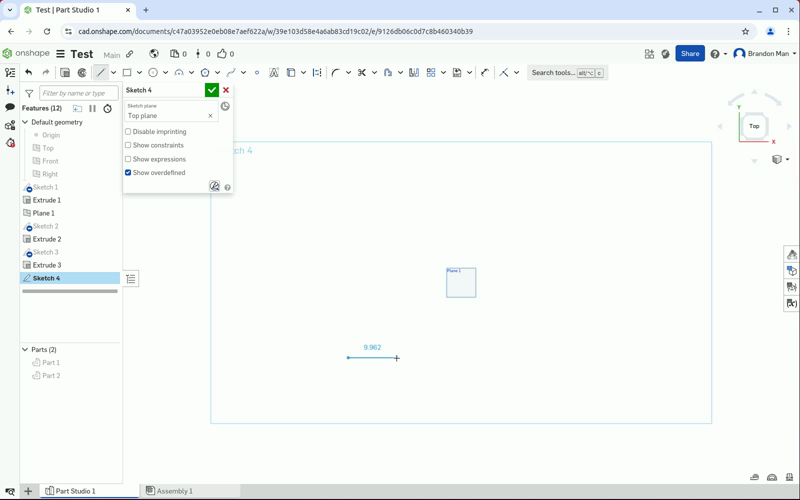
click(396, 357)
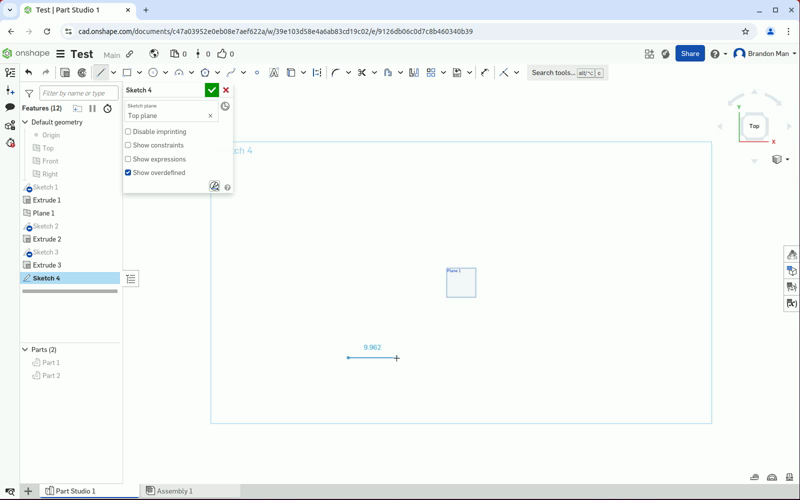
key_up(shift)
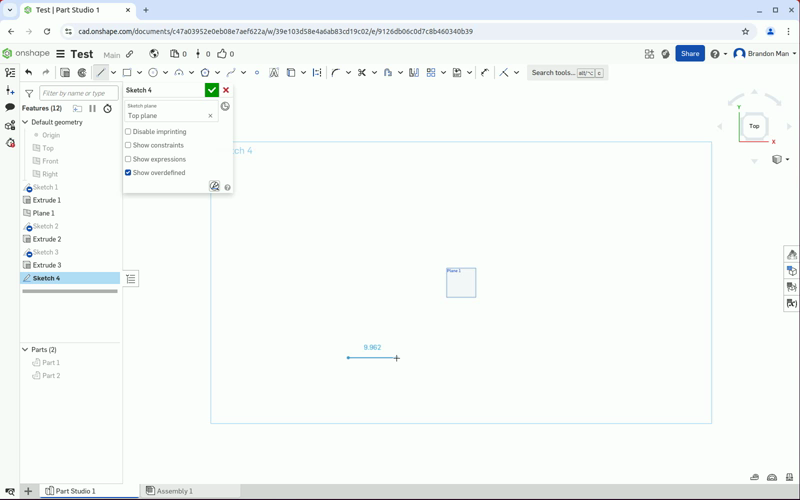
key_down(shift)
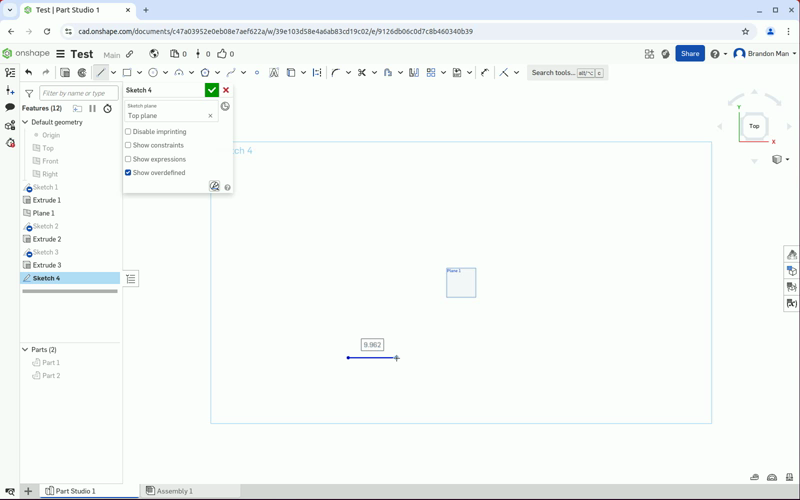
mouse_move(426, 357)
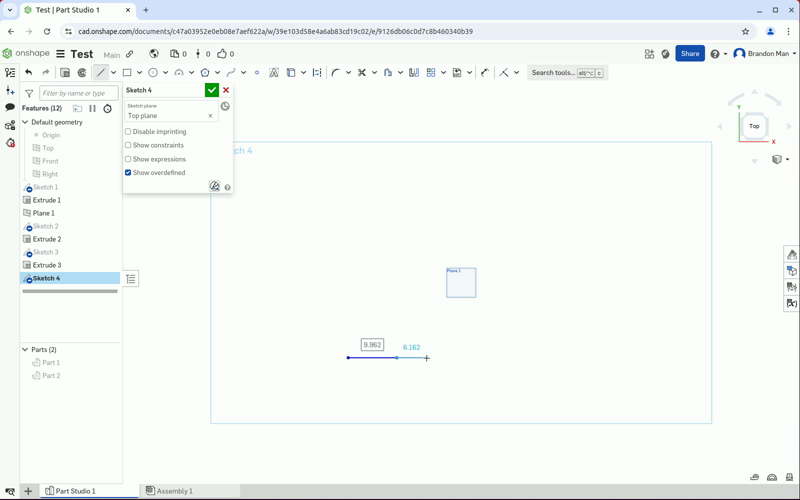
mouse_move(396, 345)
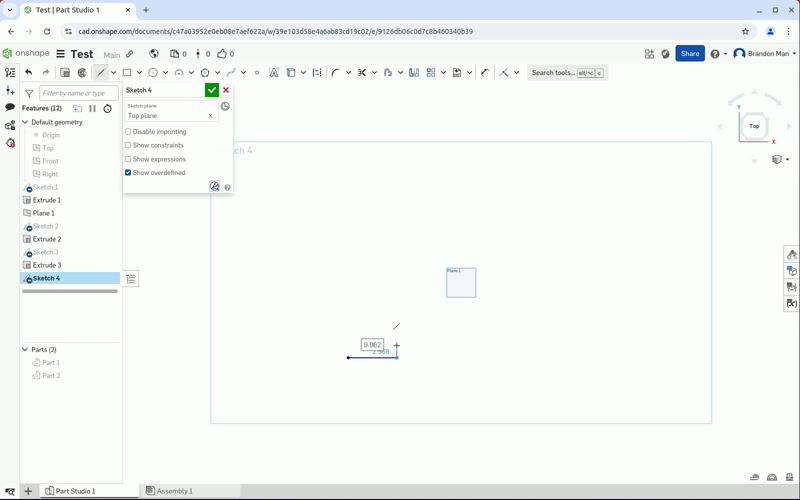
click(396, 345)
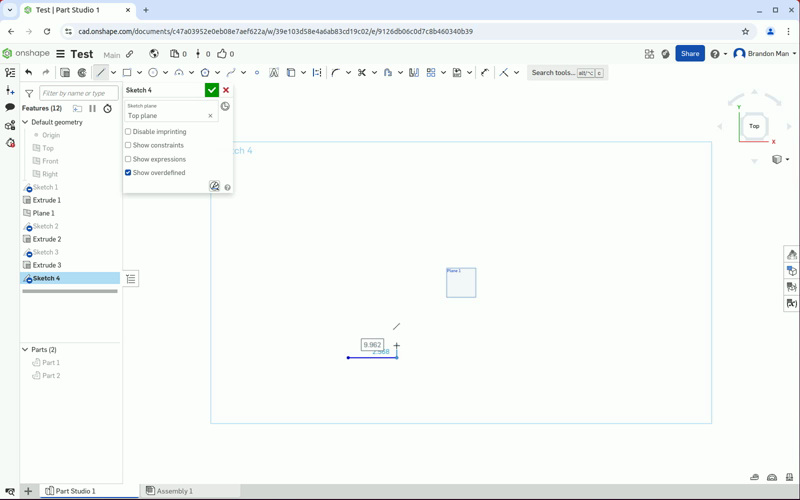
key_up(shift)
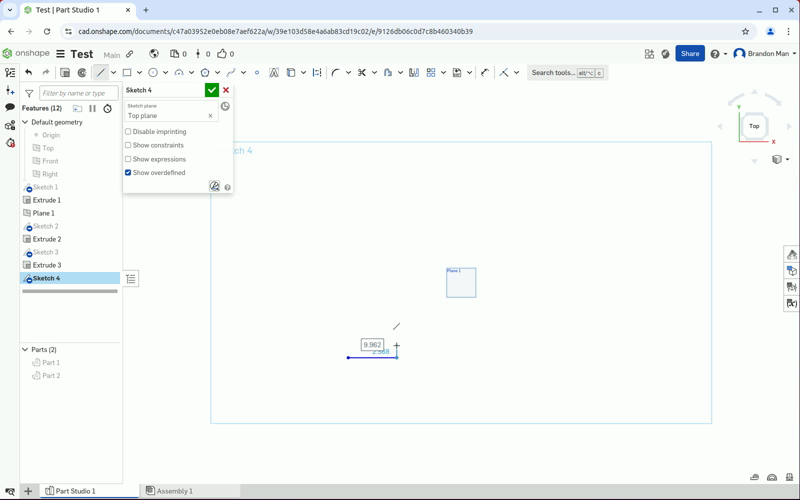
key_down(shift)
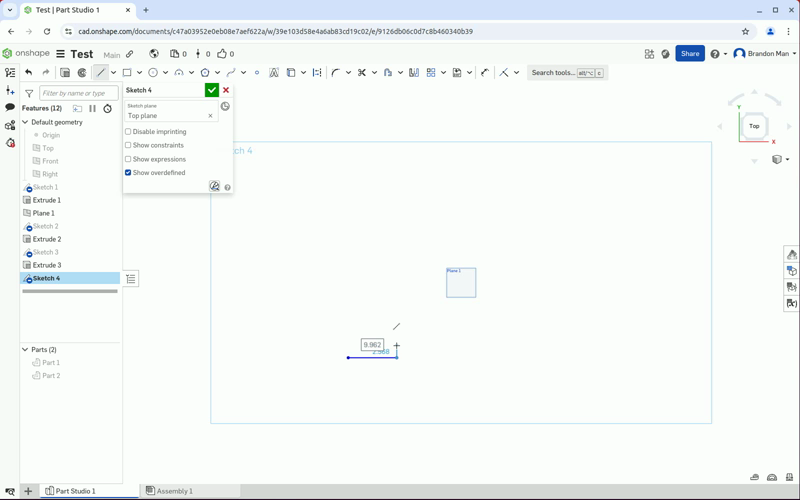
mouse_move(426, 345)
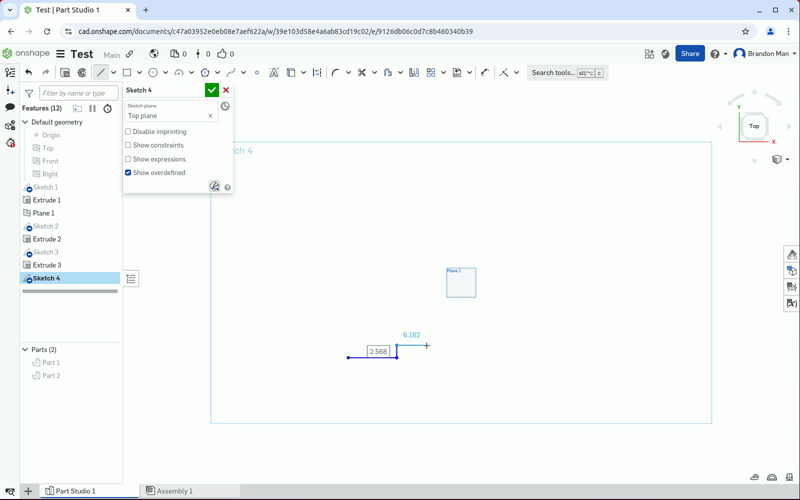
mouse_move(348, 345)
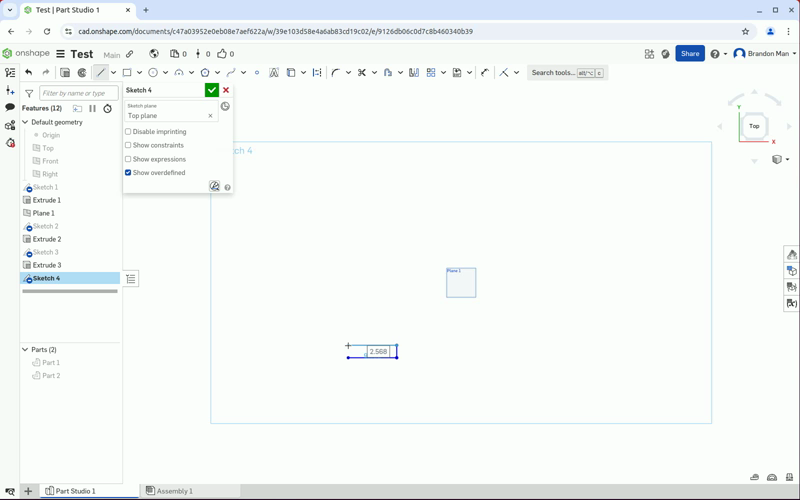
click(348, 345)
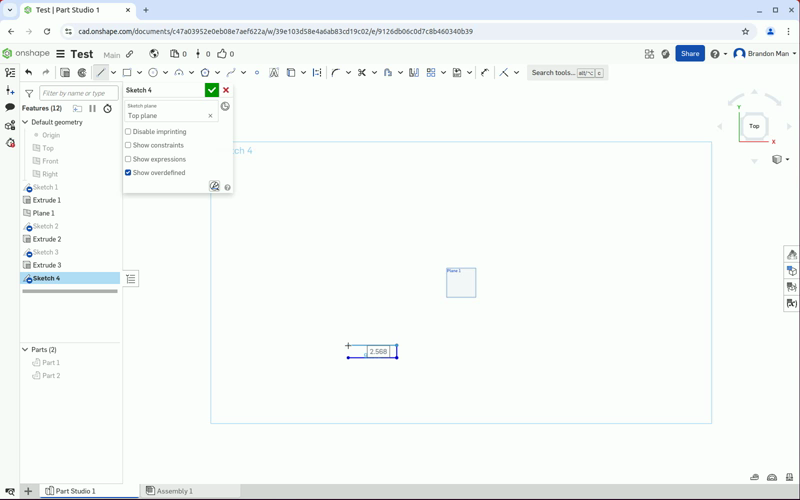
key_up(shift)
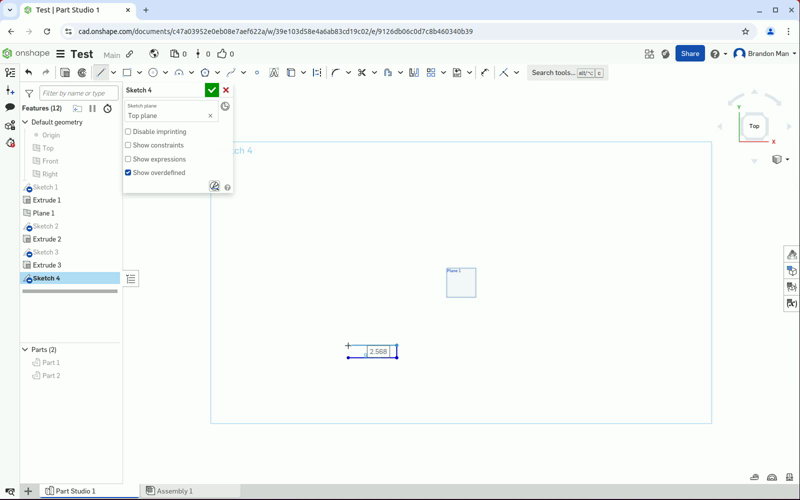
mouse_move(378, 345)
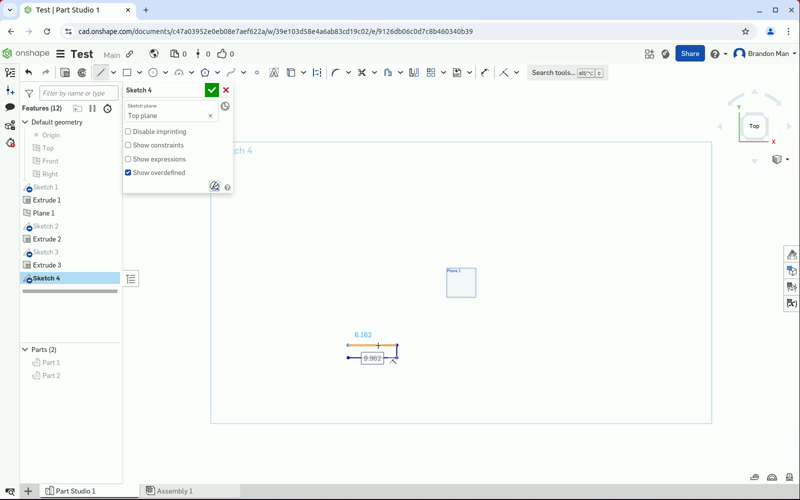
key_down(shift)
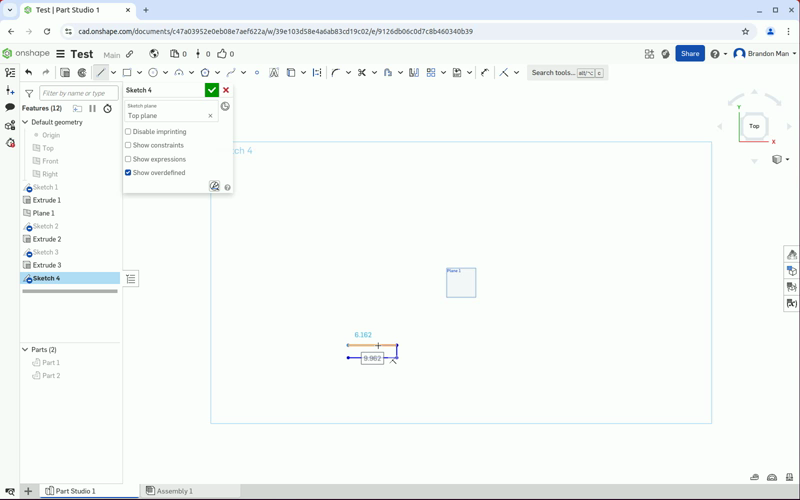
mouse_move(348, 357)
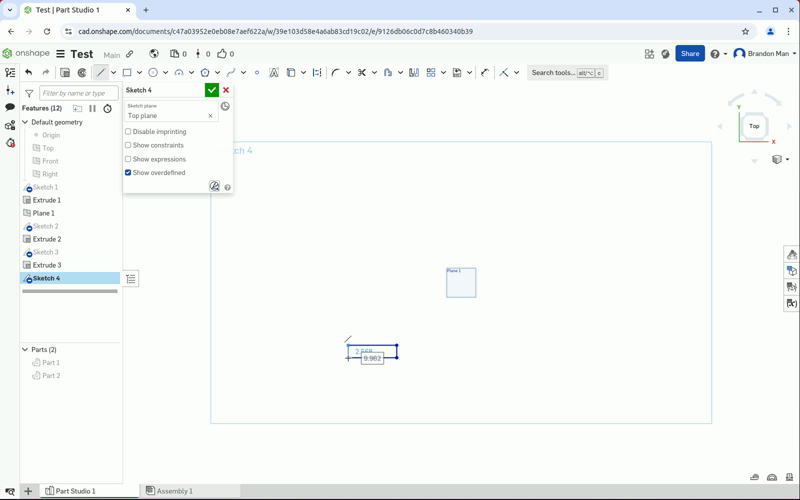
key_up(shift)
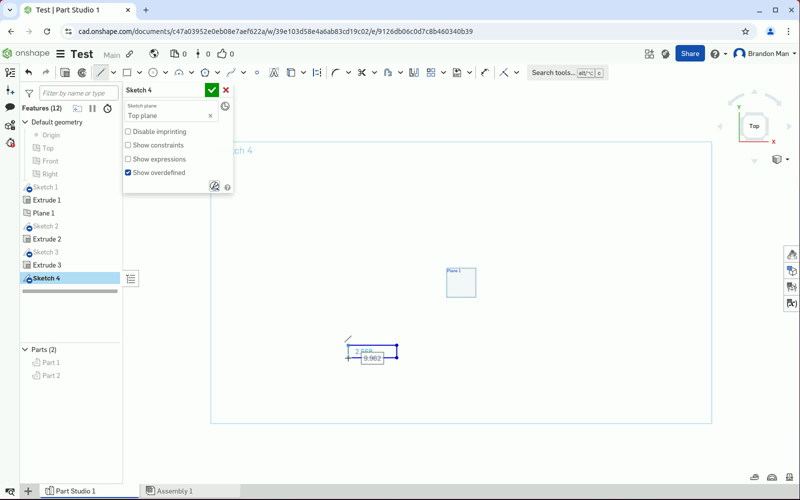
click(348, 357)
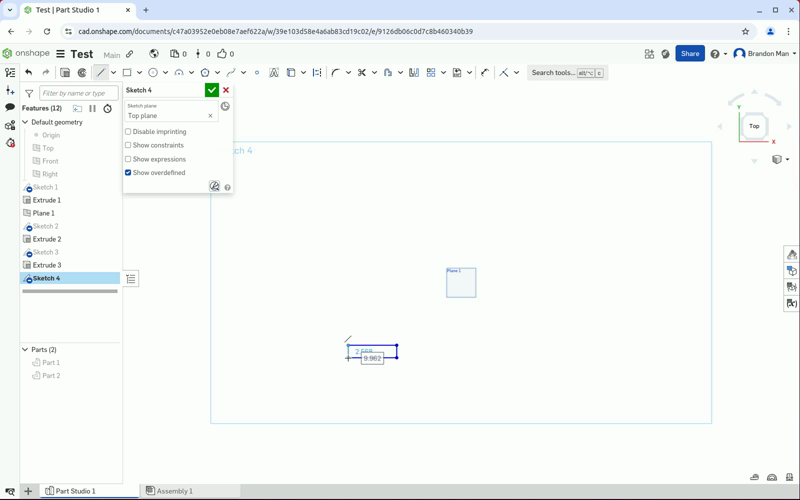
key(esc)
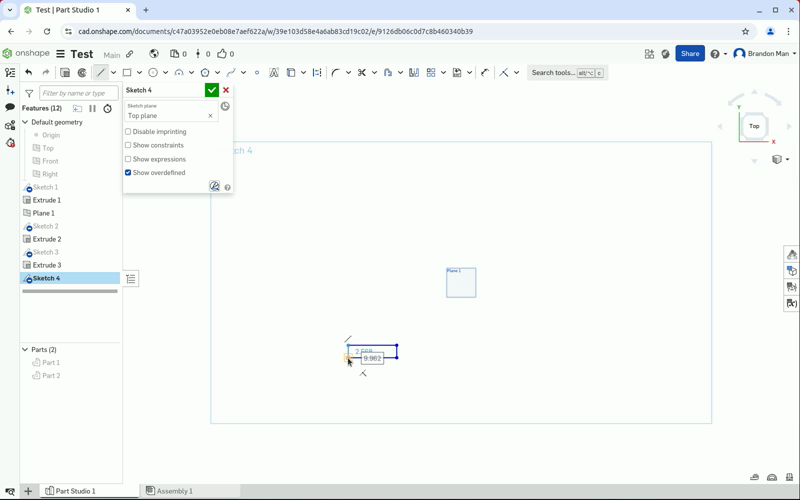
mouse_move(392, 354)
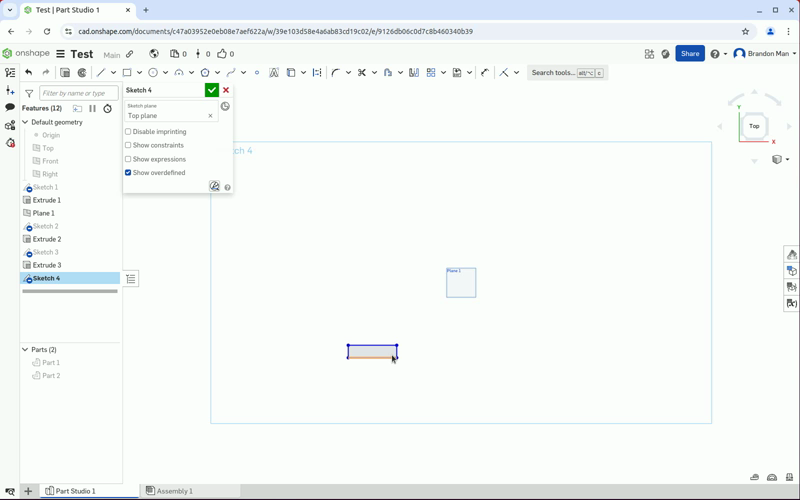
scroll(6)
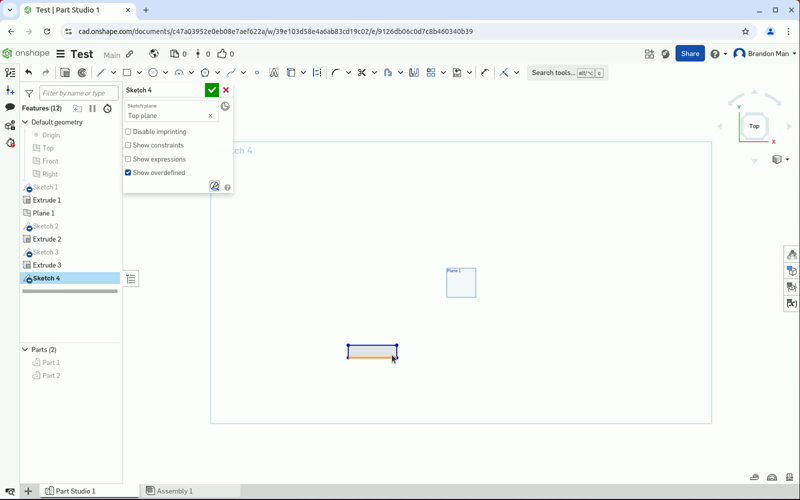
scroll(6)
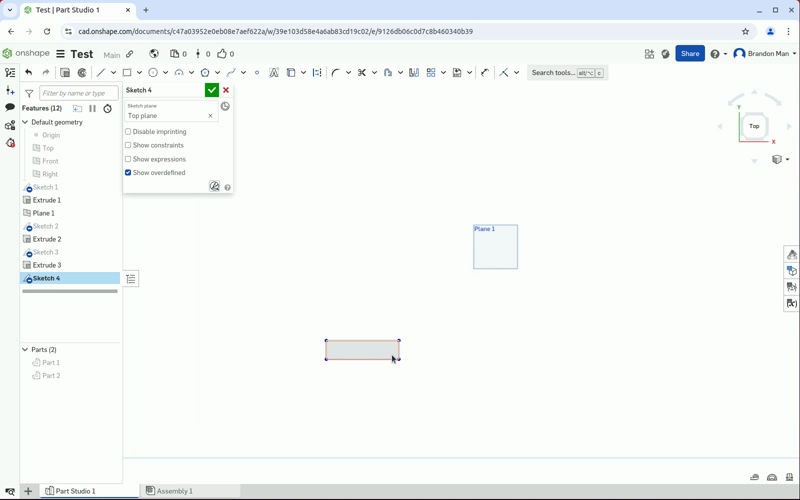
scroll(6)
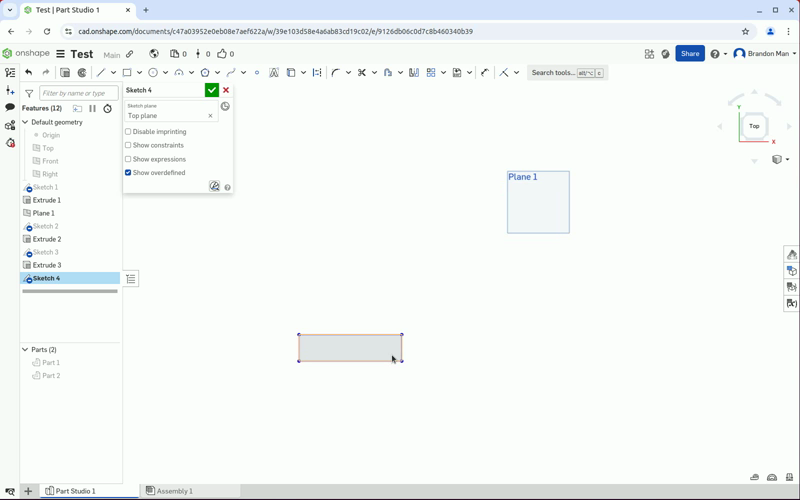
scroll(6)
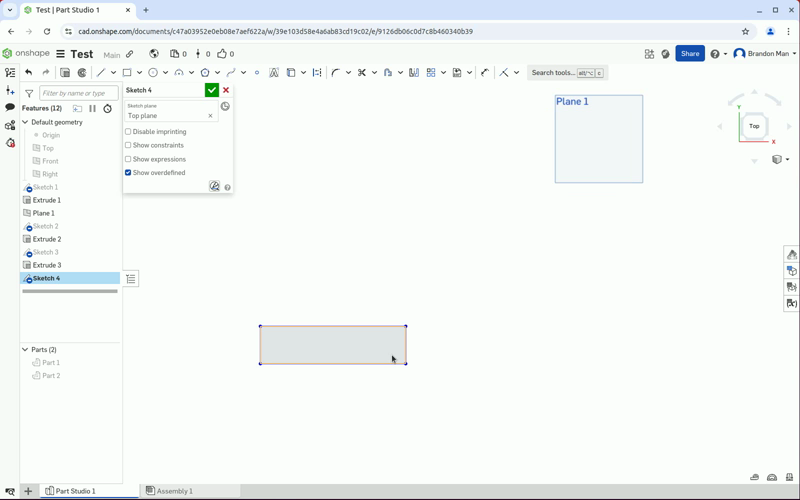
scroll(6)
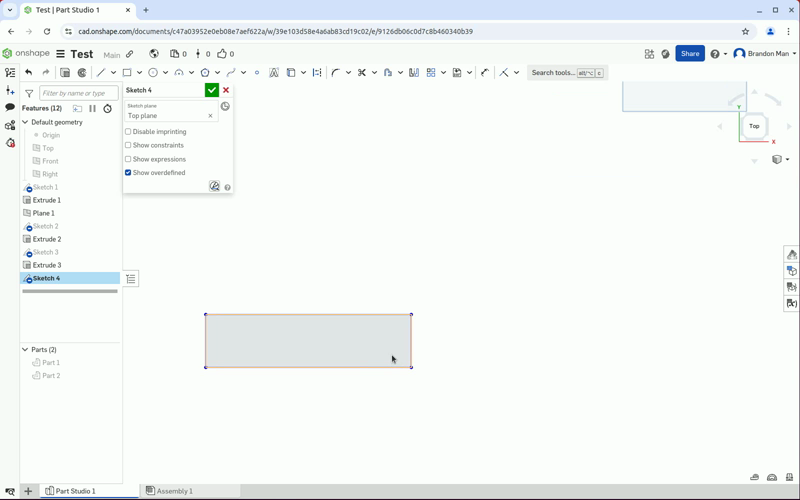
scroll(6)
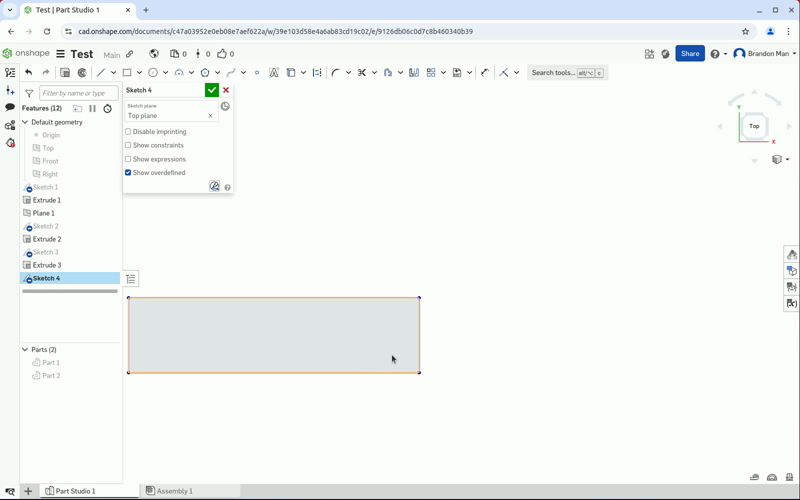
scroll(6)
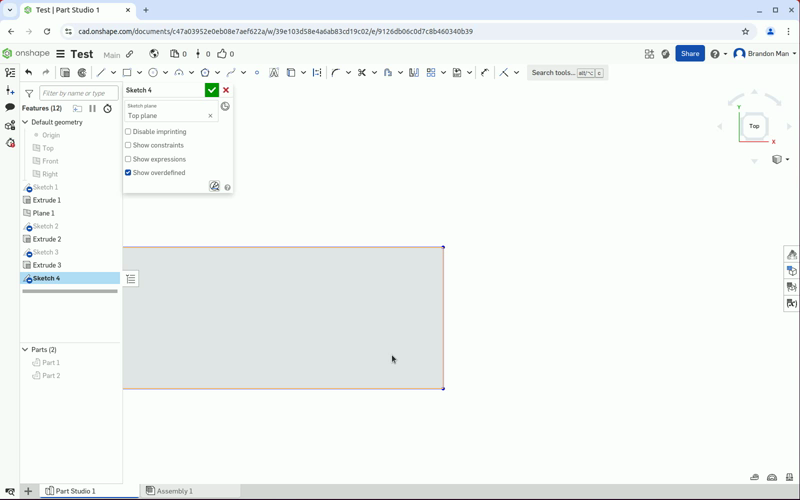
click(392, 354)
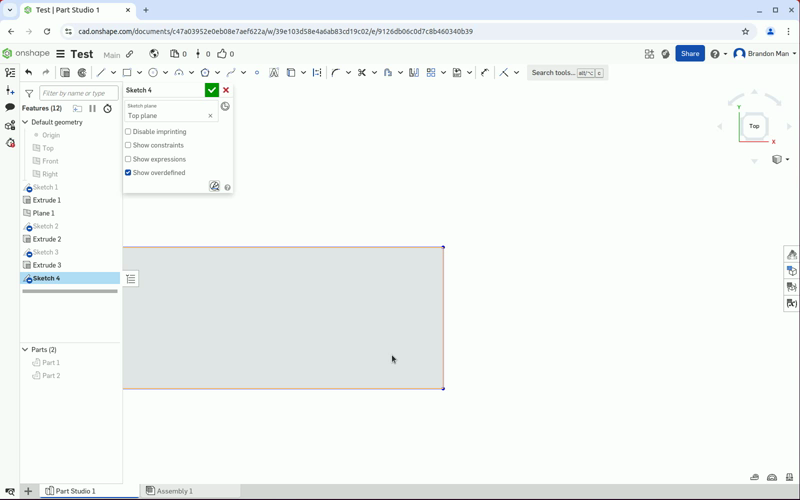
scroll(-6)
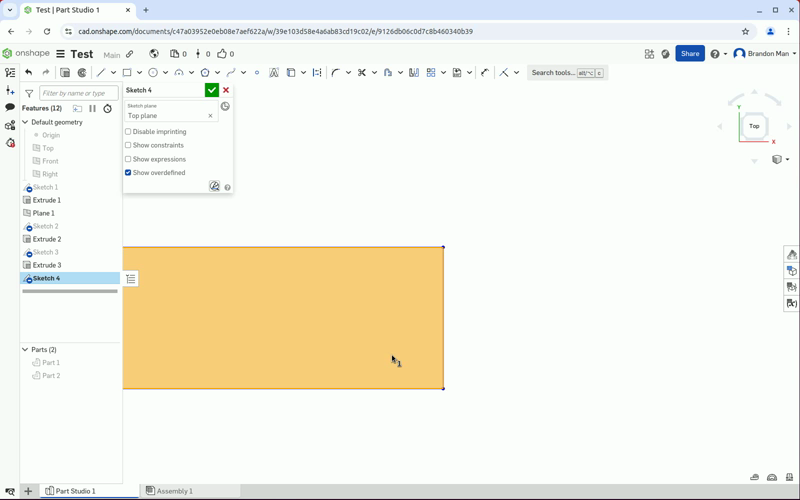
scroll(-6)
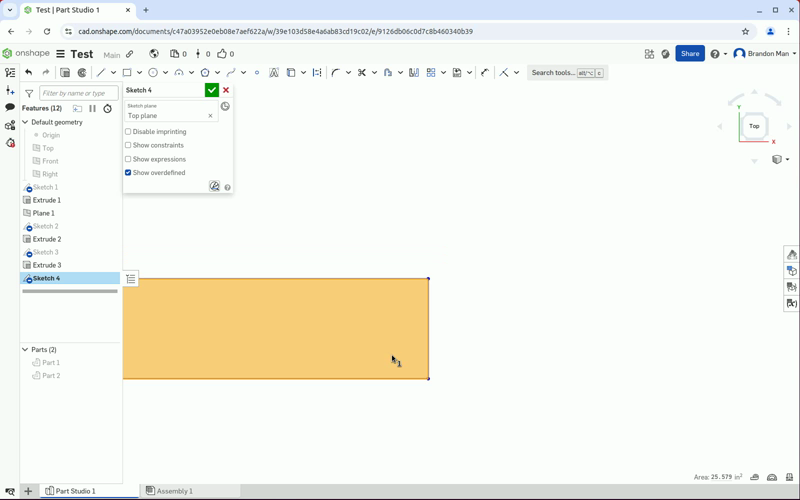
scroll(-6)
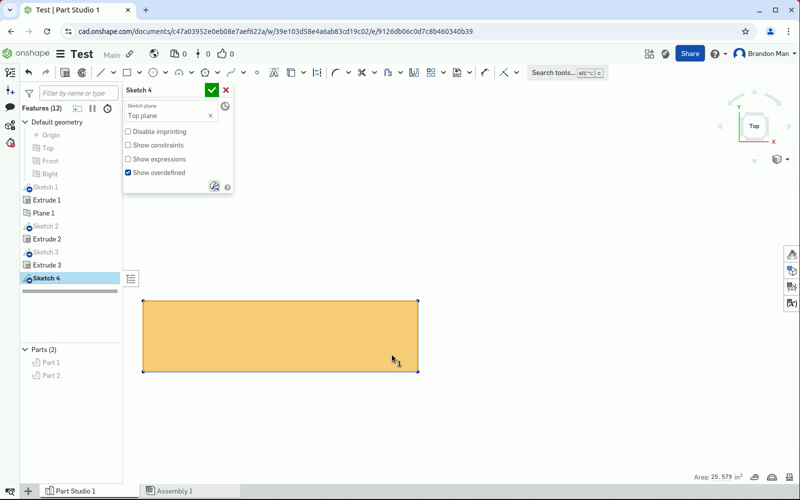
scroll(-6)
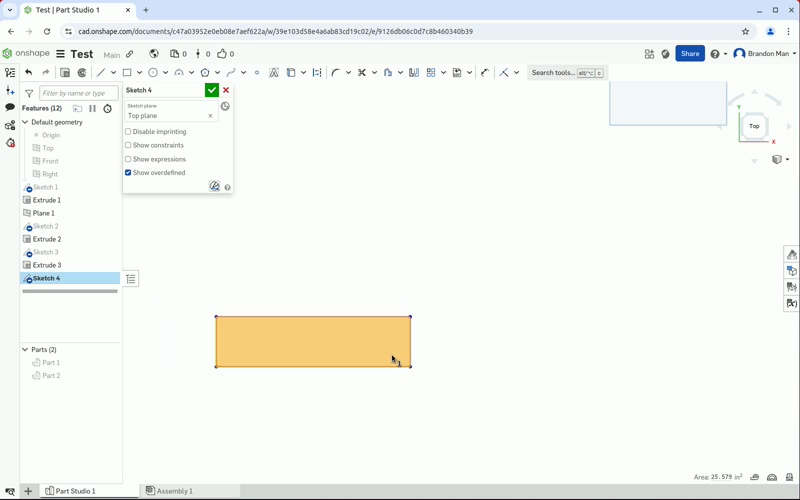
scroll(-6)
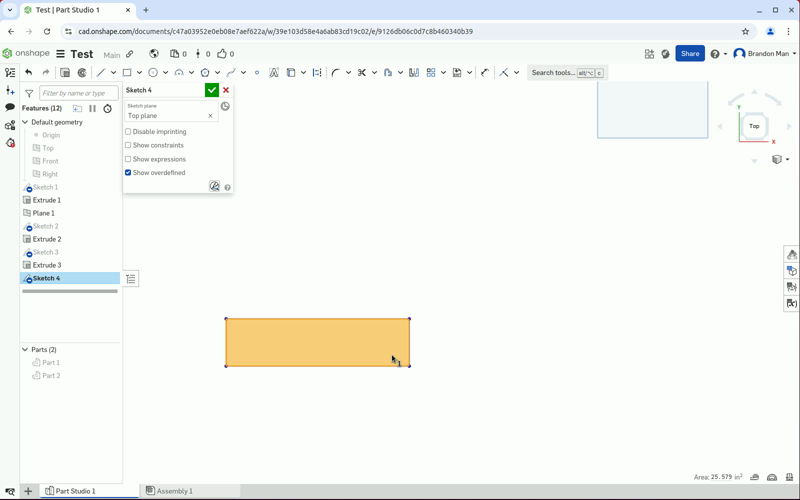
scroll(-6)
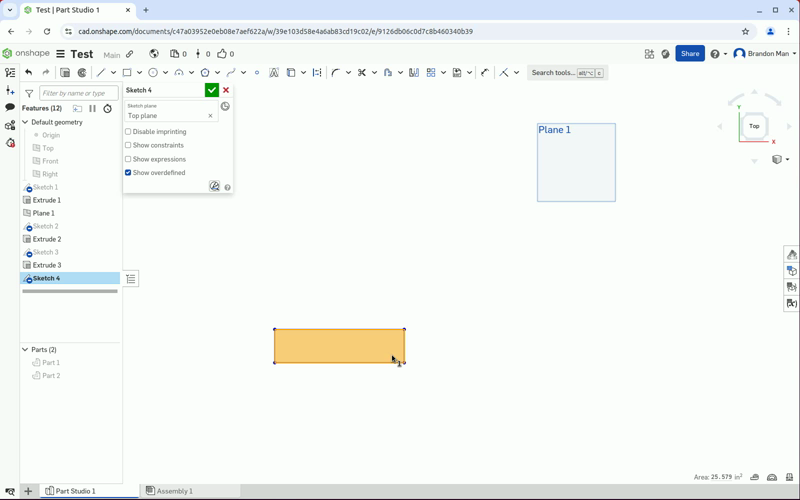
scroll(-6)
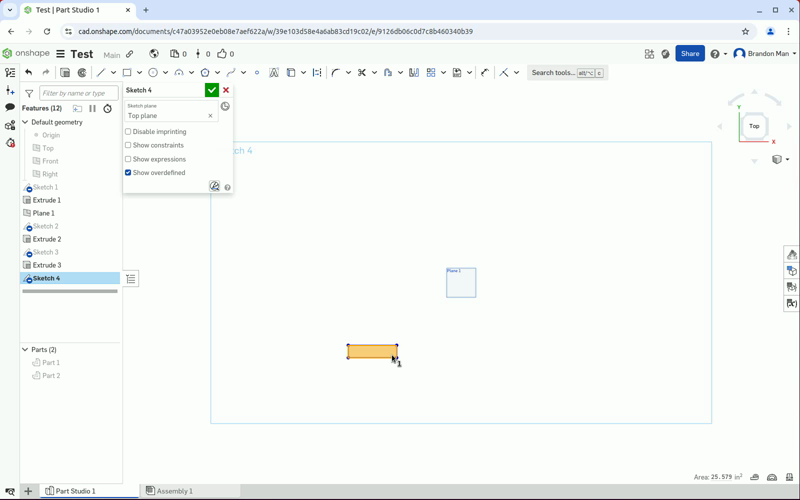
mouse_move(73, 352)
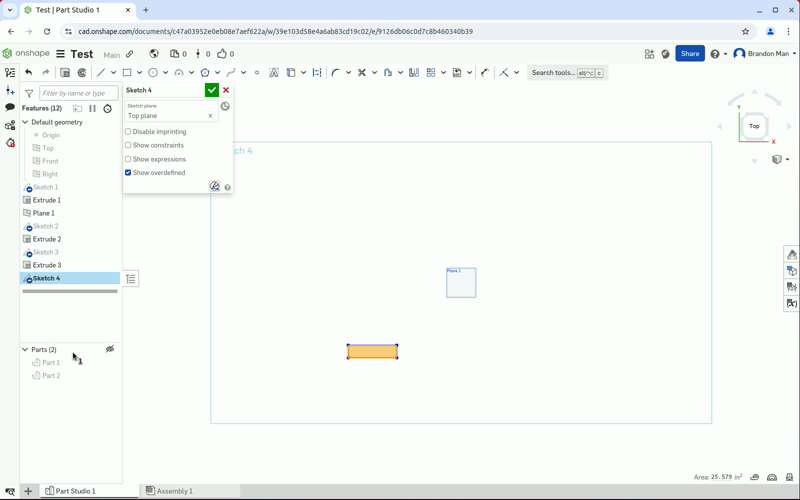
key(shift+y)
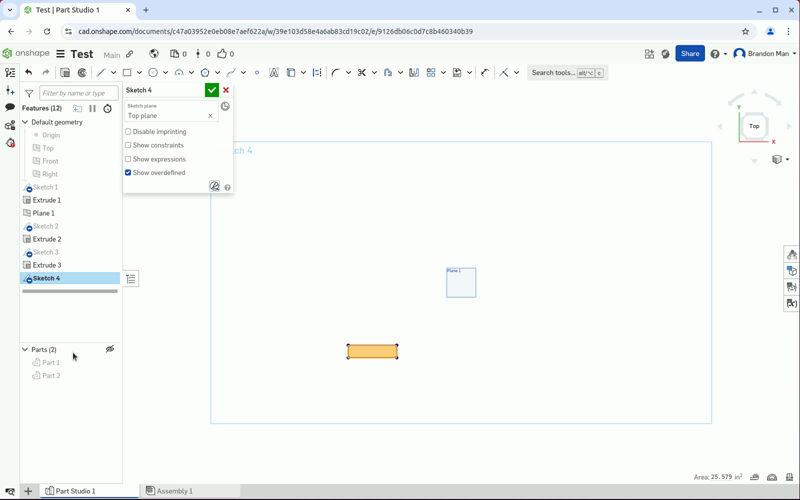
key(shift+e)
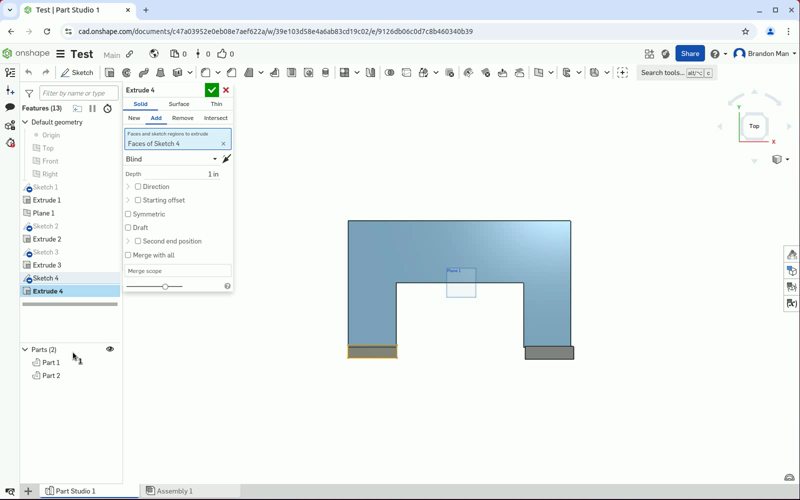
mouse_move(143, 106)
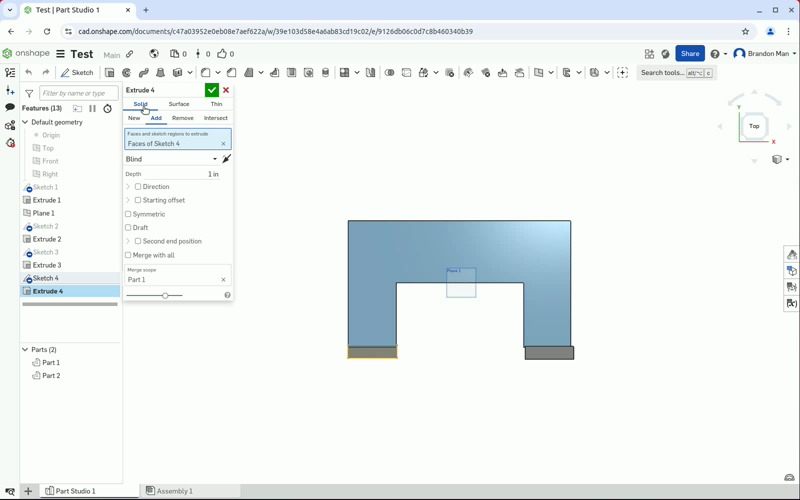
click(143, 106)
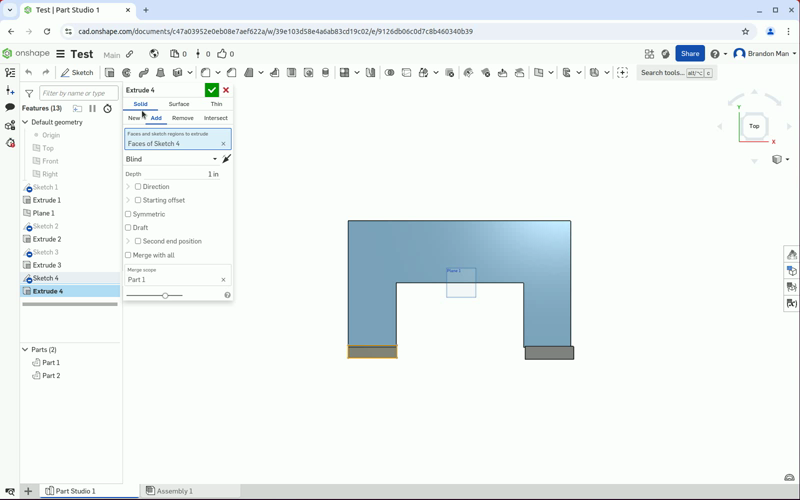
mouse_move(137, 120)
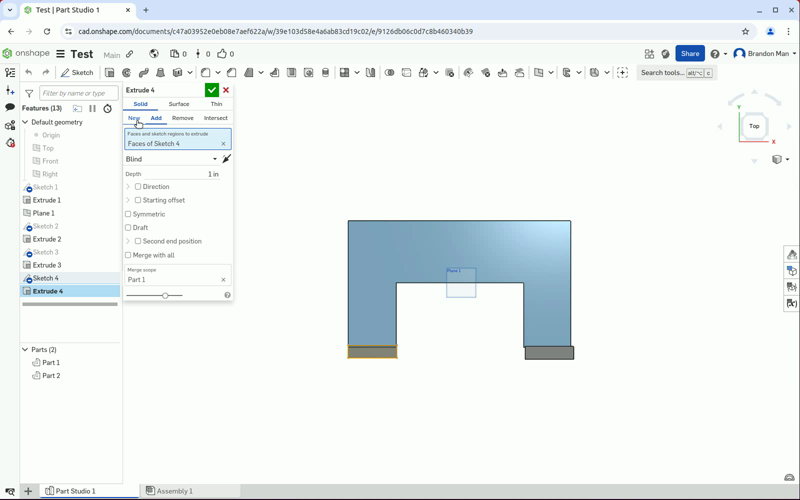
click(137, 120)
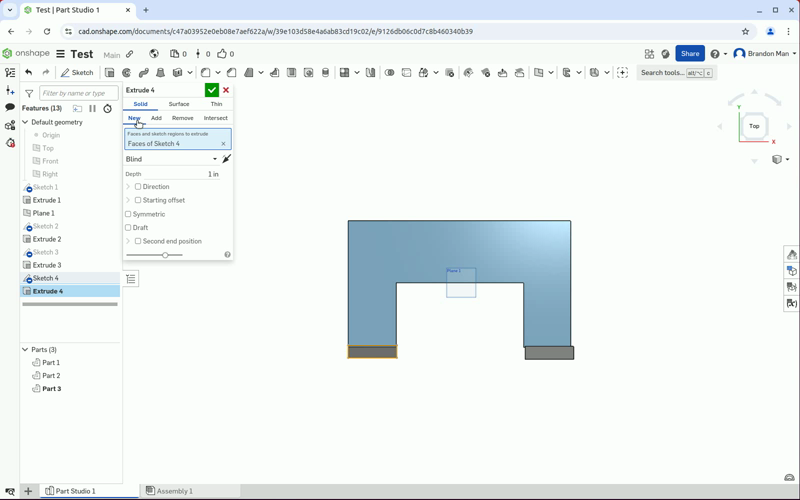
key(tab, 4)
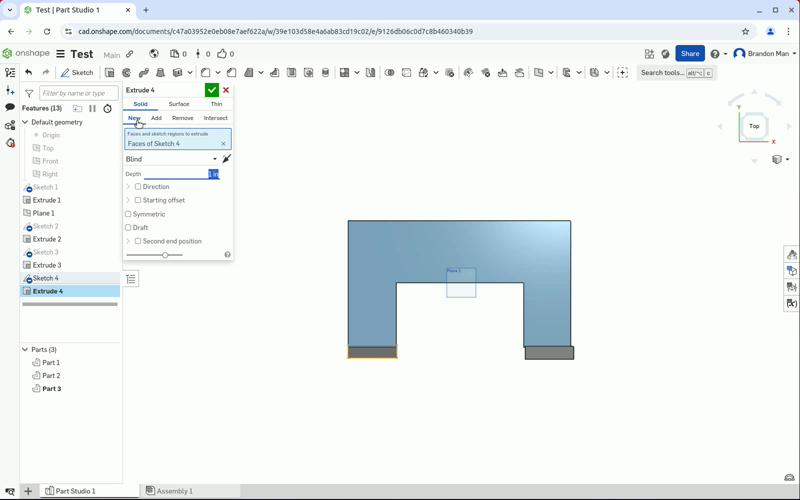
text(19.738)
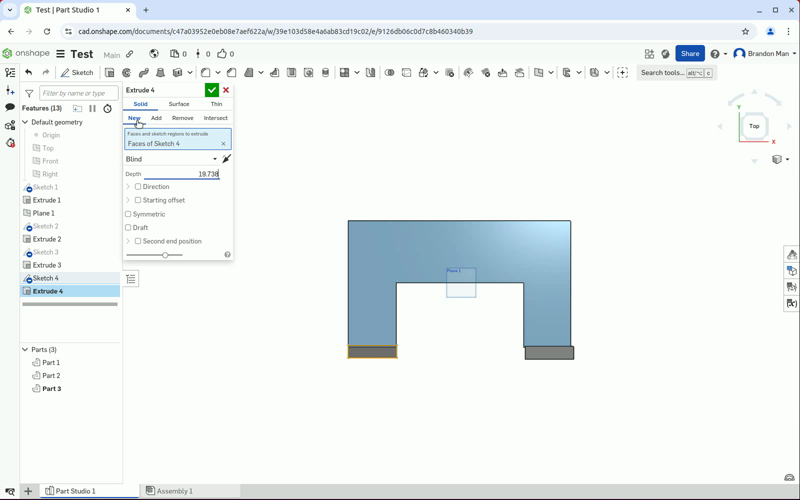
key(enter)
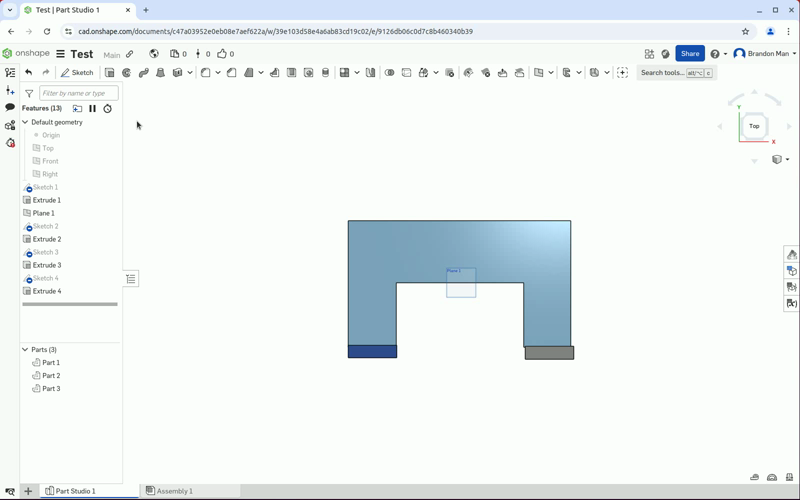
key(shift+h)
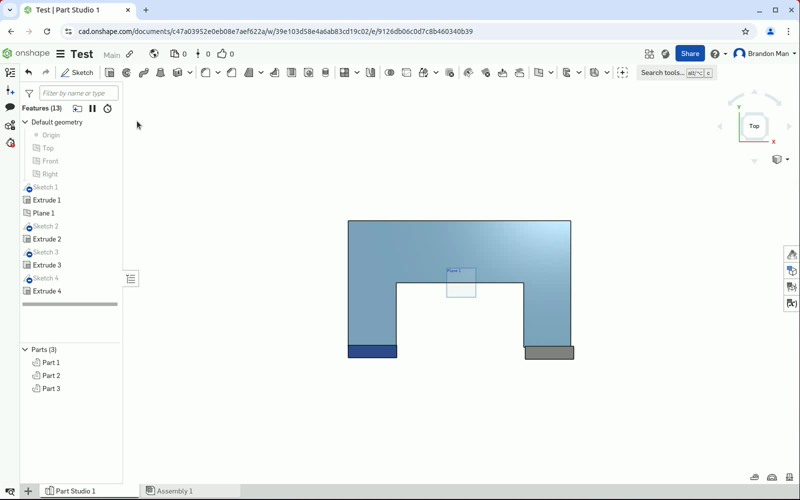
key(shift+h)
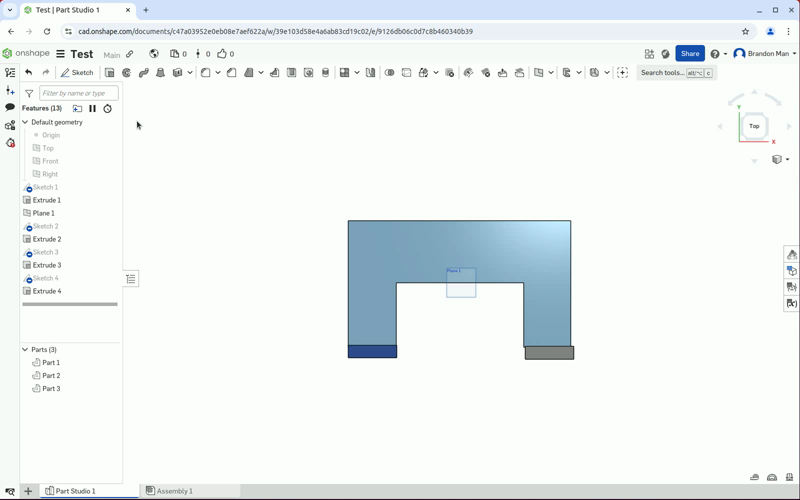
mouse_move(73, 189)
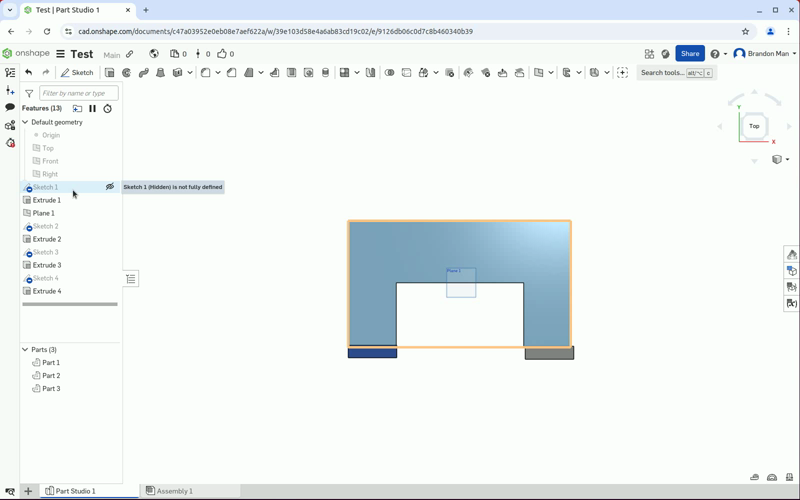
click(73, 189)
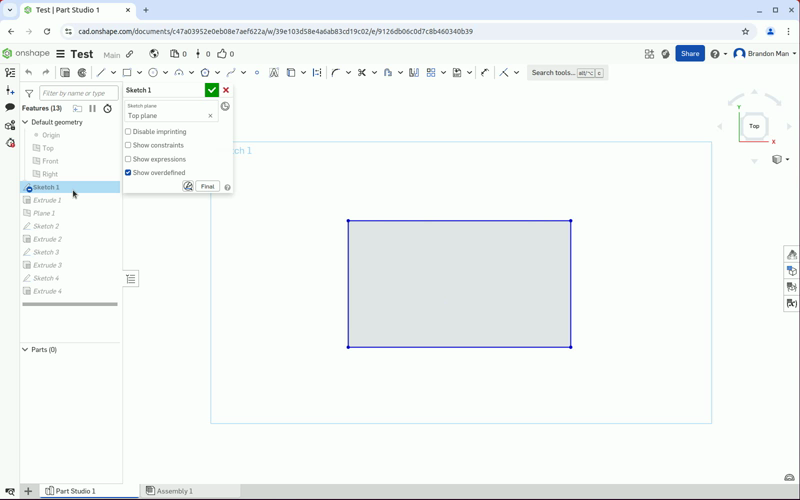
mouse_move(229, 92)
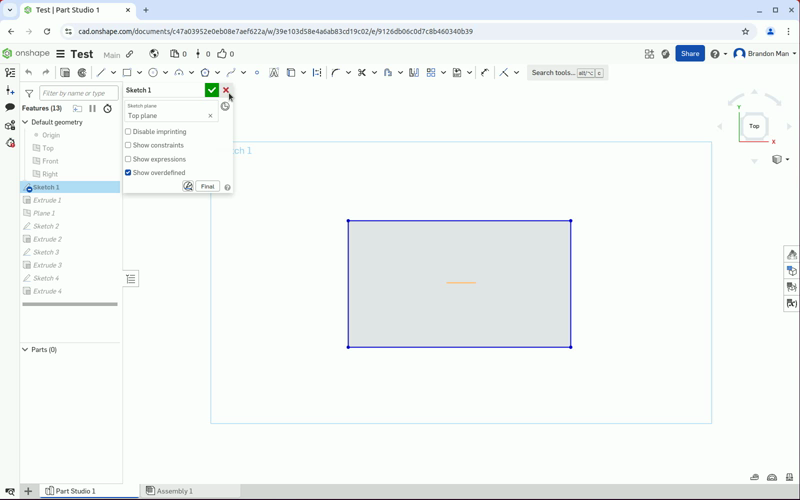
click(229, 92)
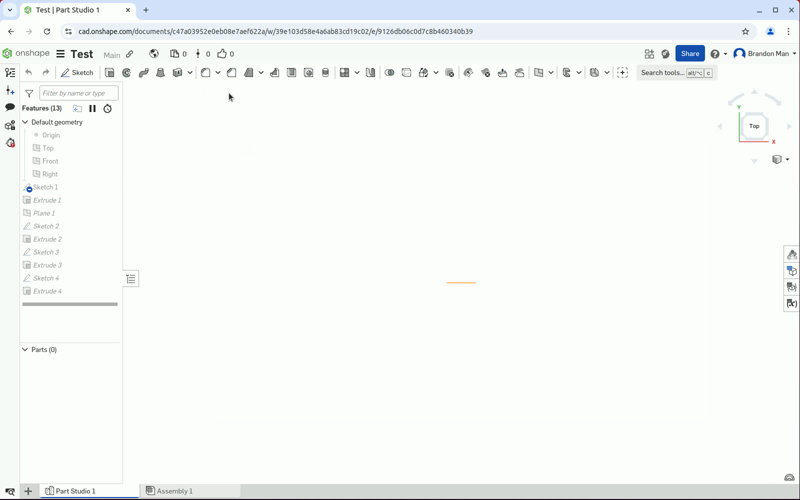
key(shift+s)
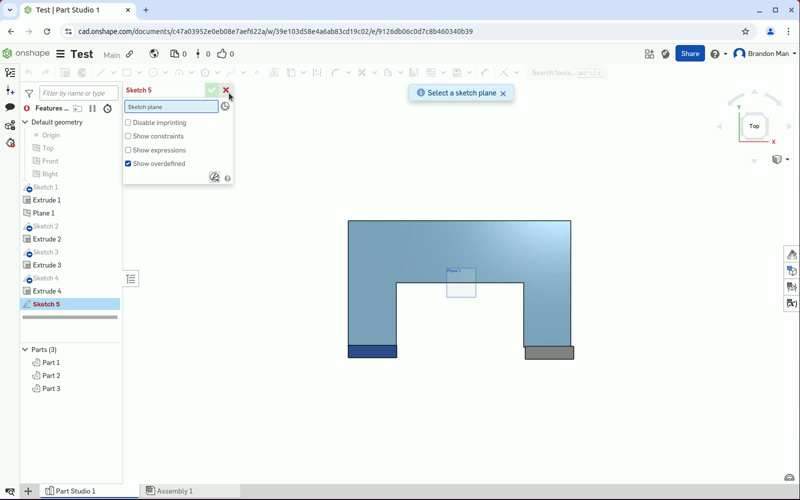
mouse_move(73, 215)
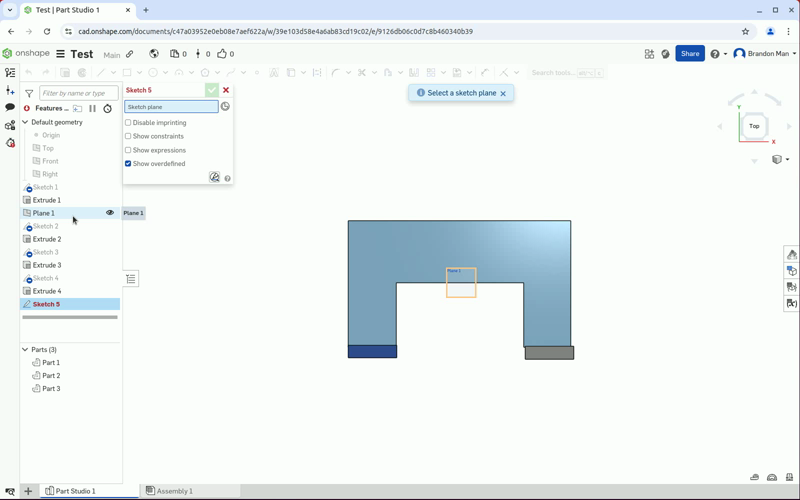
click(73, 215)
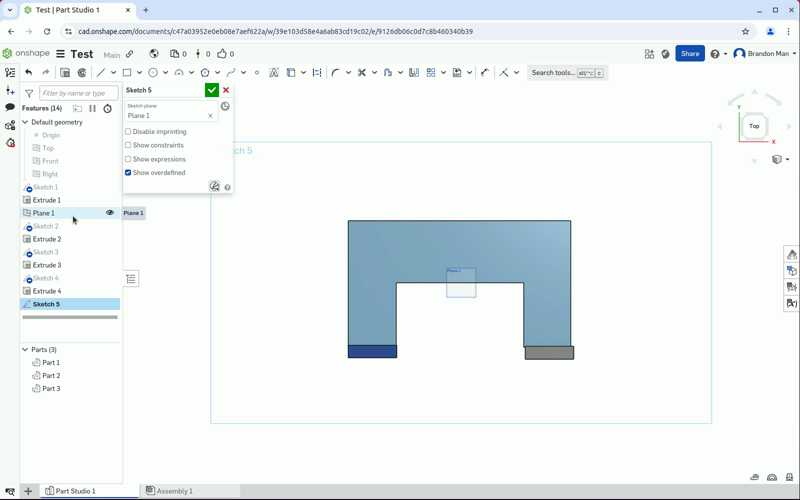
mouse_move(73, 352)
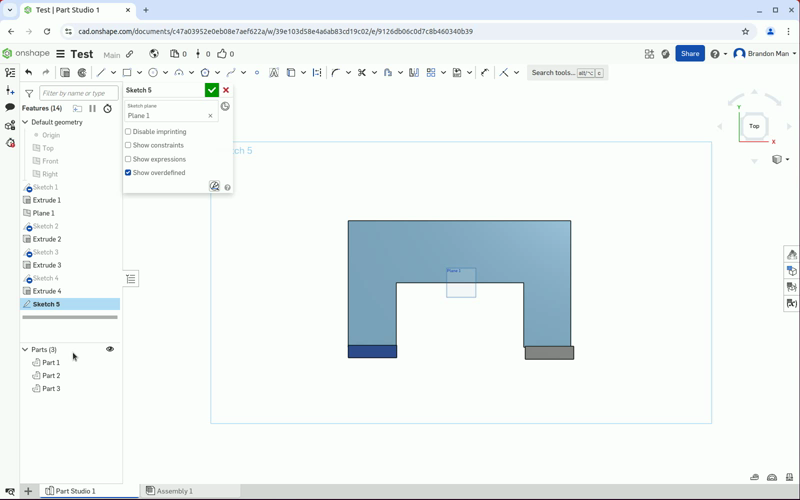
key(y)
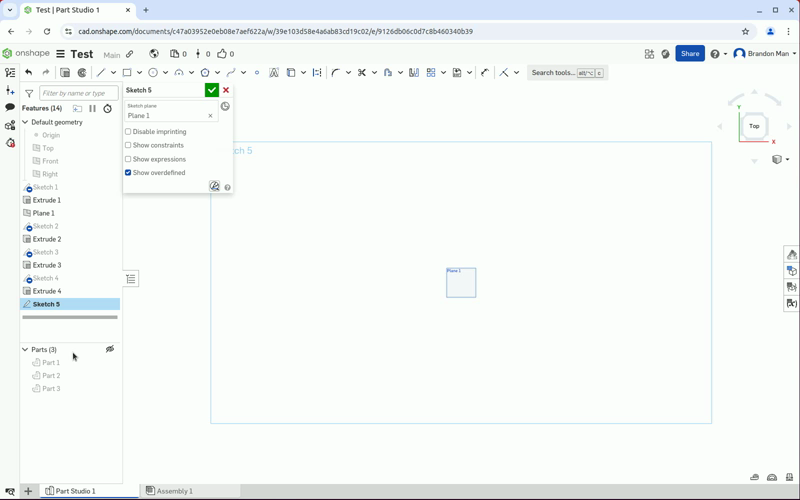
key(c)
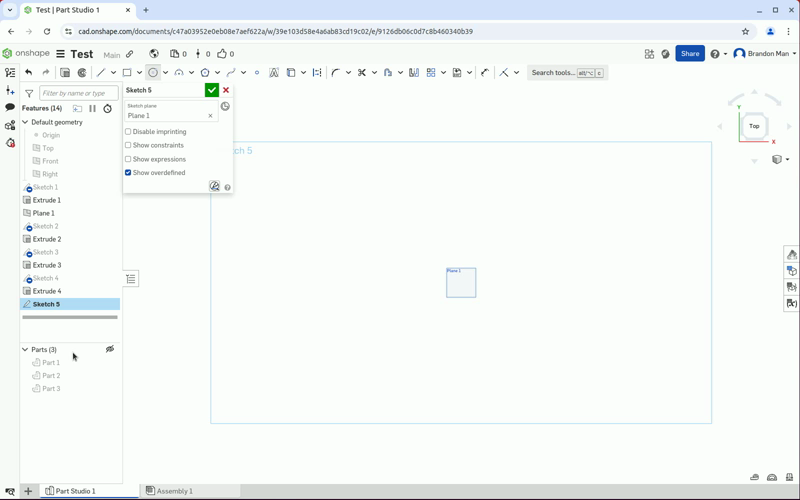
key_down(shift)
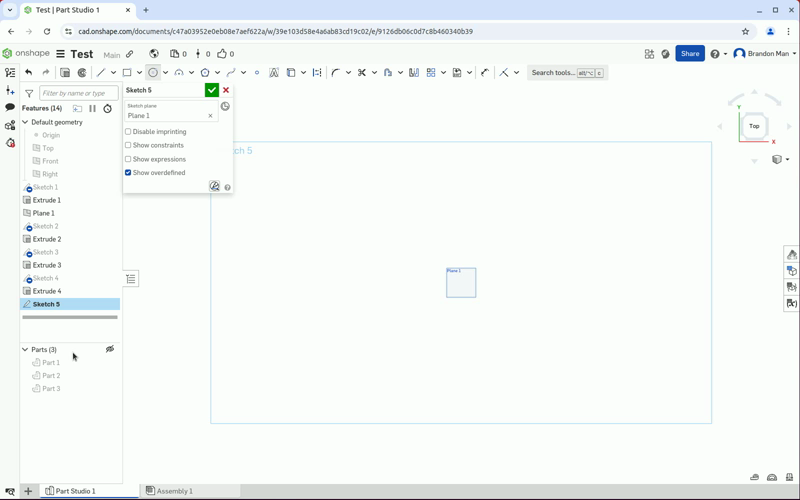
mouse_move(405, 251)
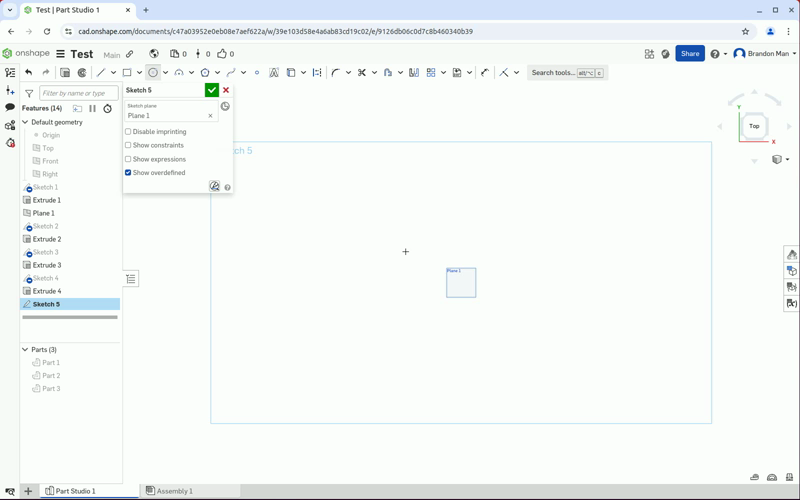
click(405, 251)
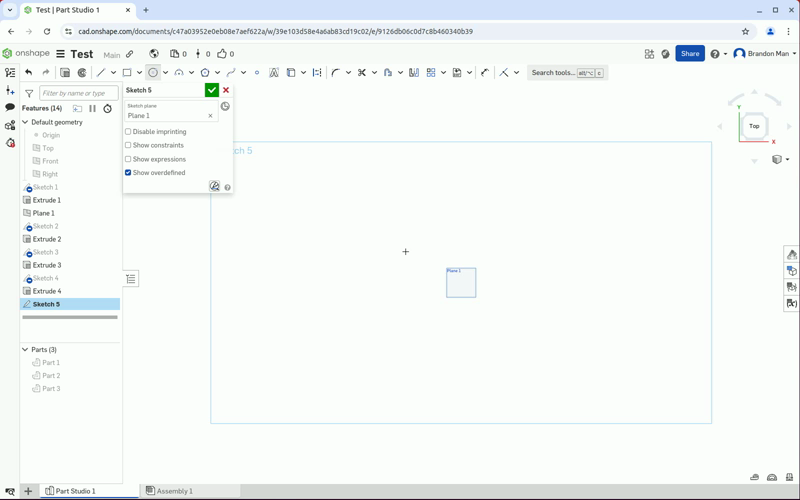
key_up(shift)
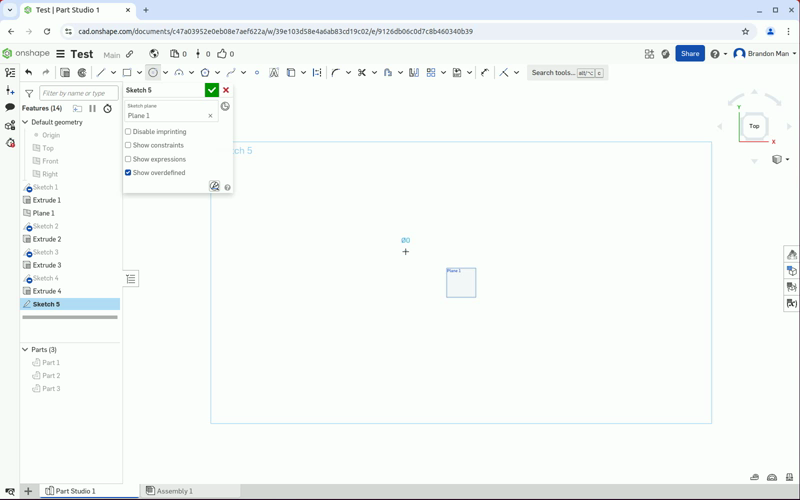
mouse_move(430, 251)
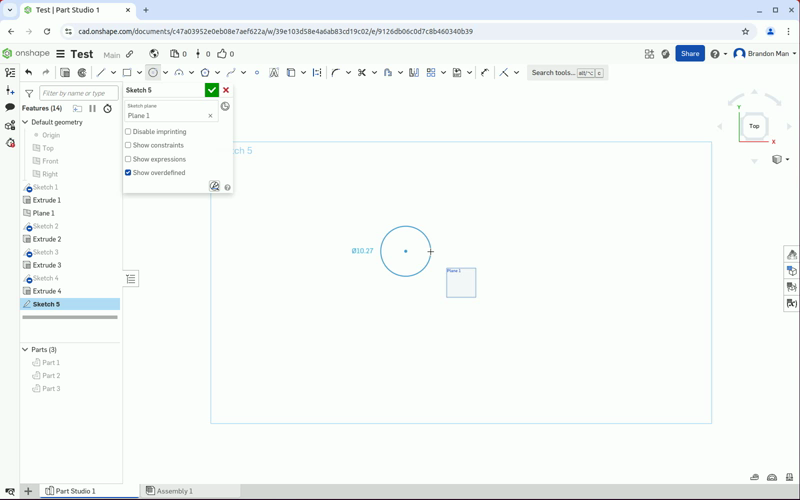
click(430, 251)
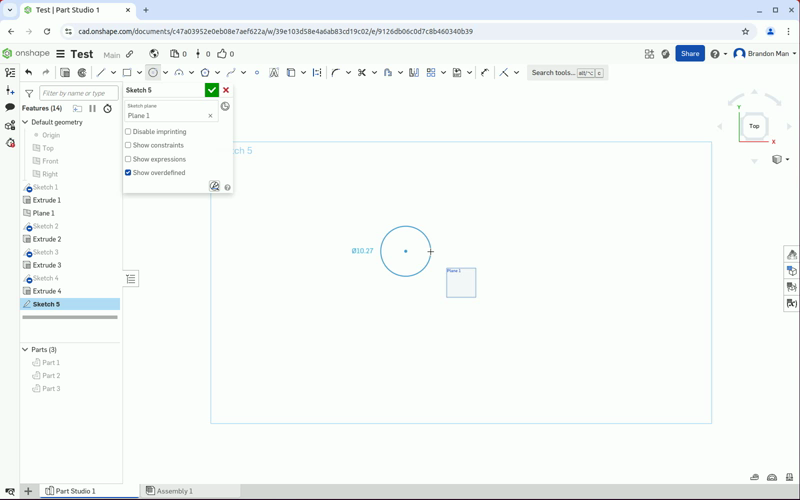
key(esc)
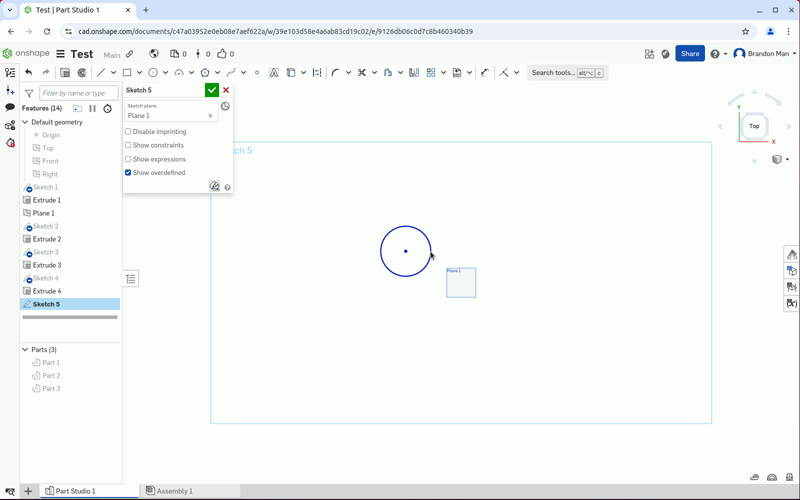
mouse_move(413, 263)
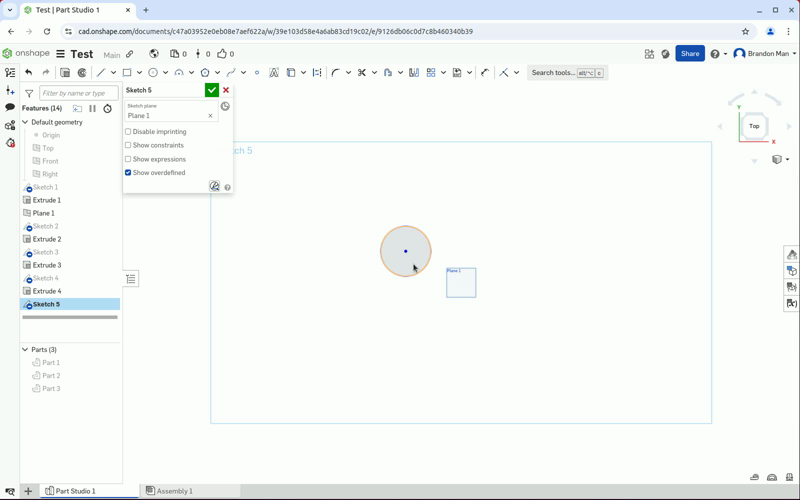
click(413, 263)
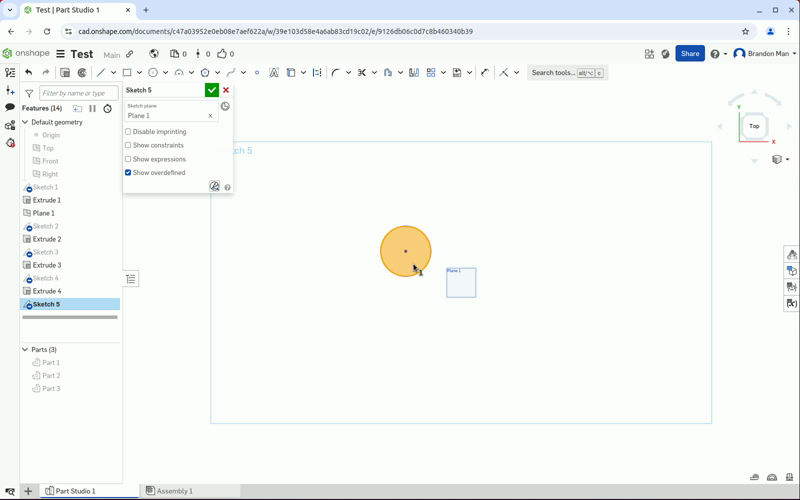
mouse_move(73, 352)
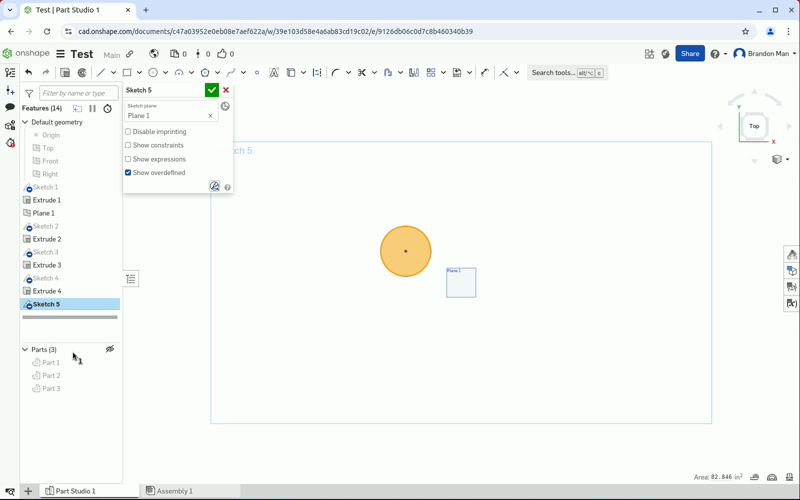
key(shift+y)
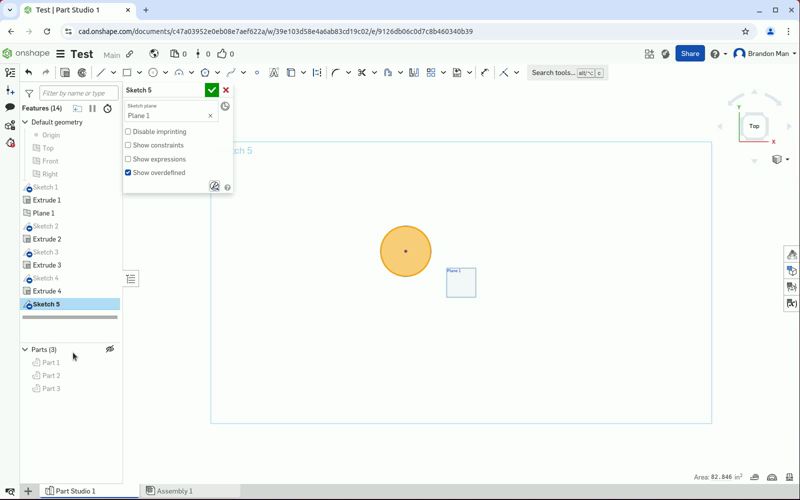
key(shift+e)
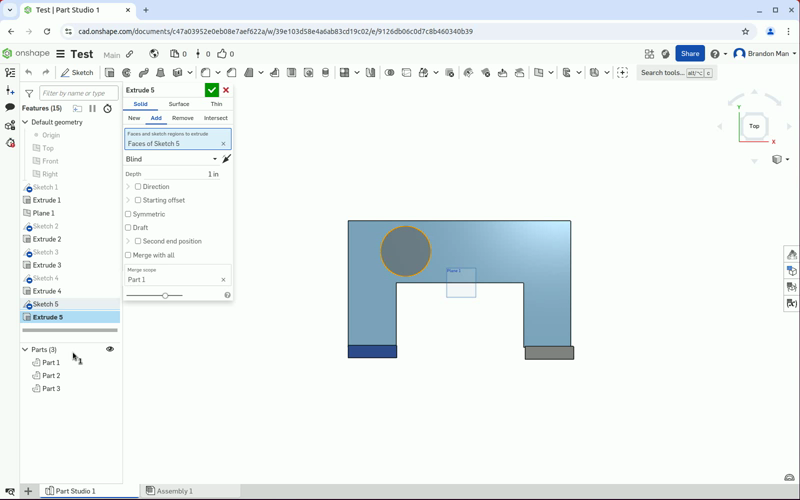
mouse_move(143, 106)
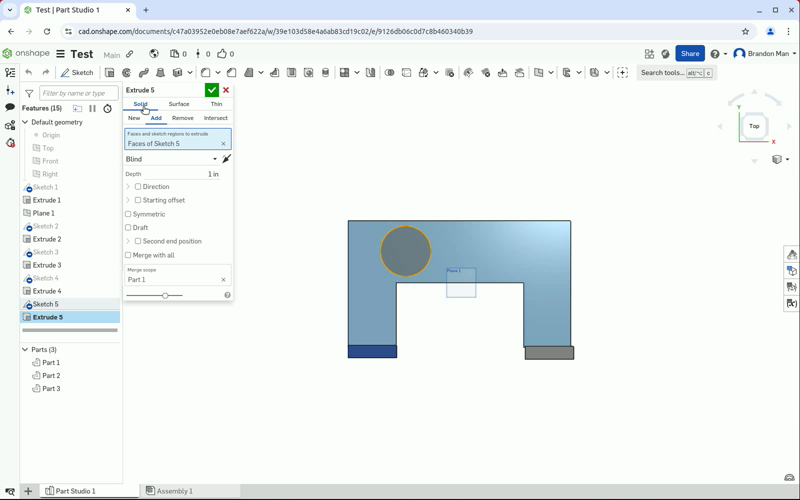
click(143, 106)
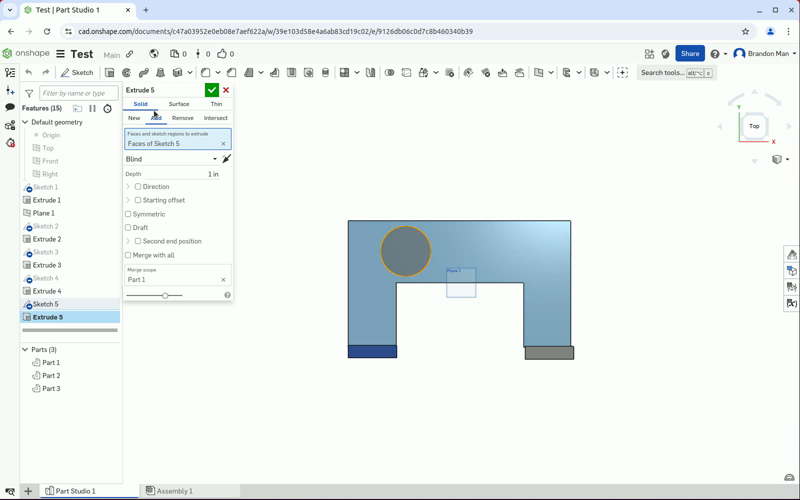
mouse_move(186, 120)
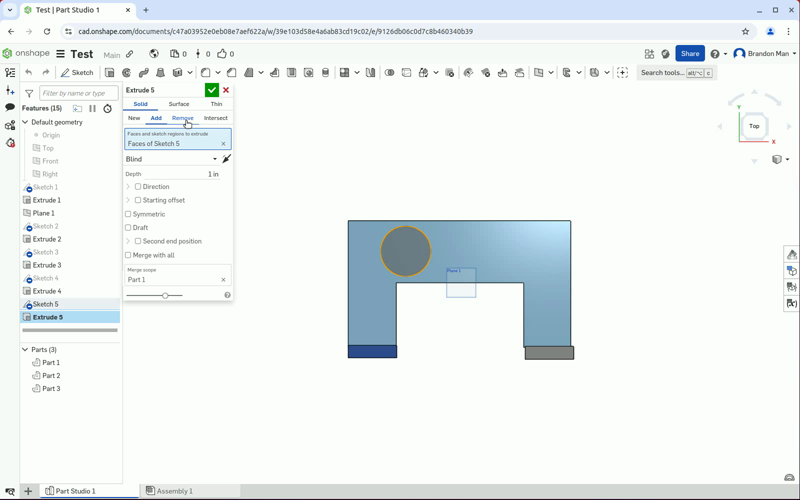
click(186, 120)
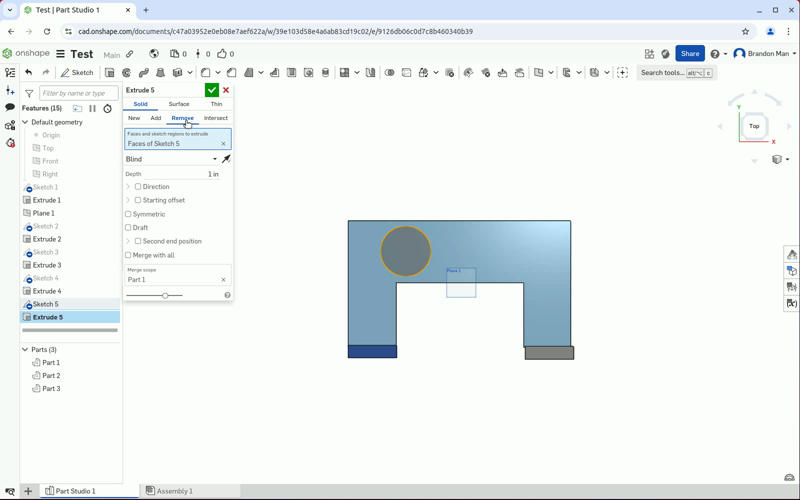
key(tab, 4)
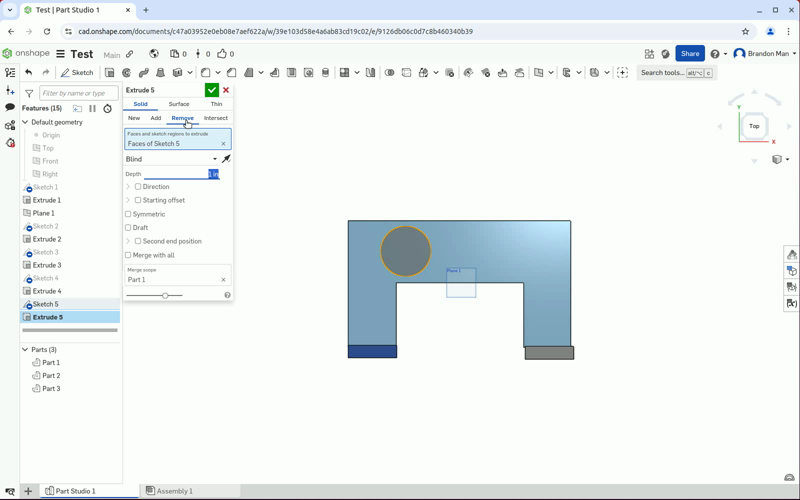
text(13.239)
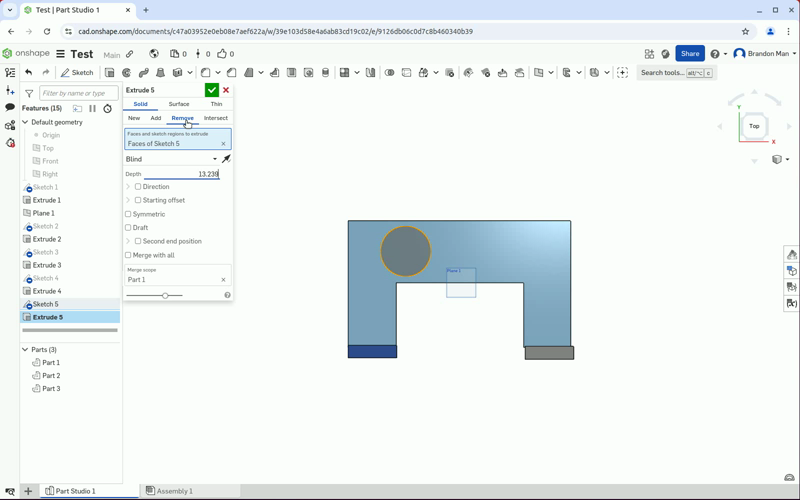
key(tab, 6)
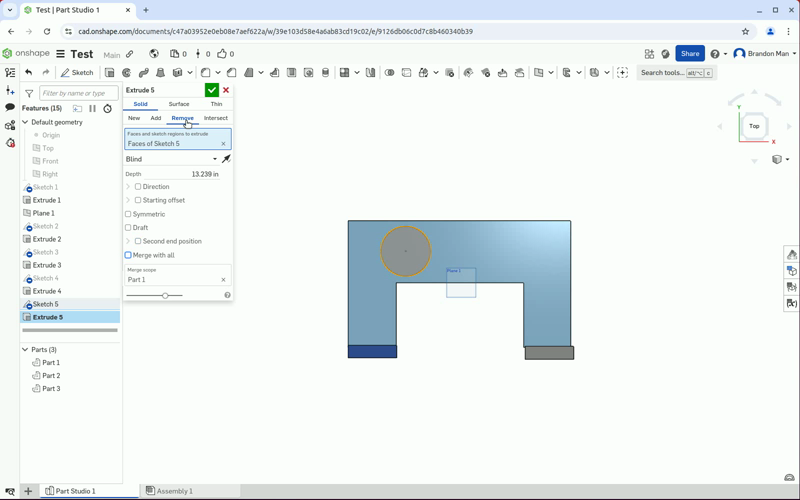
key(space)
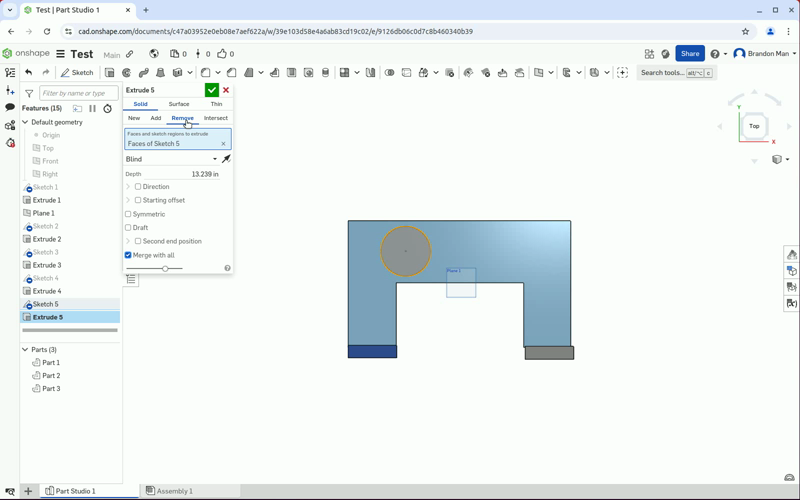
key(enter)
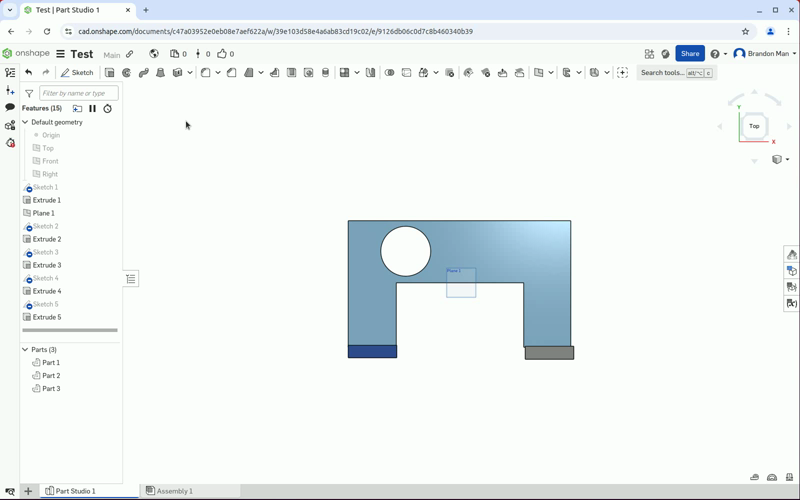
key(shift+h)
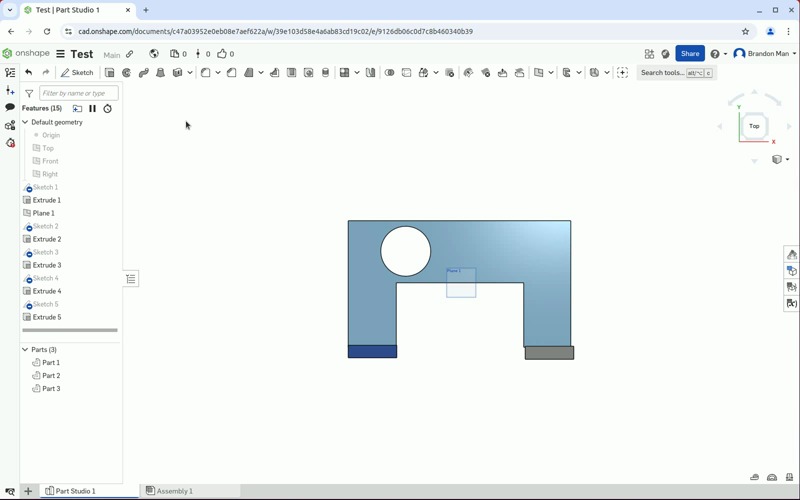
key(shift+h)
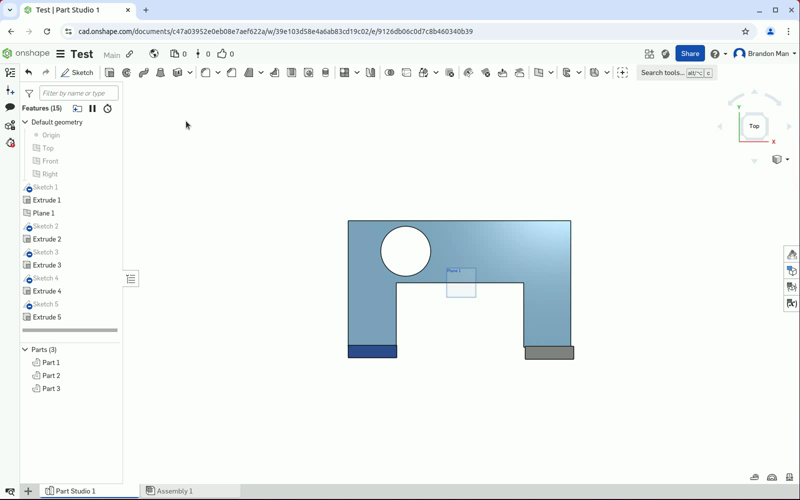
mouse_move(73, 189)
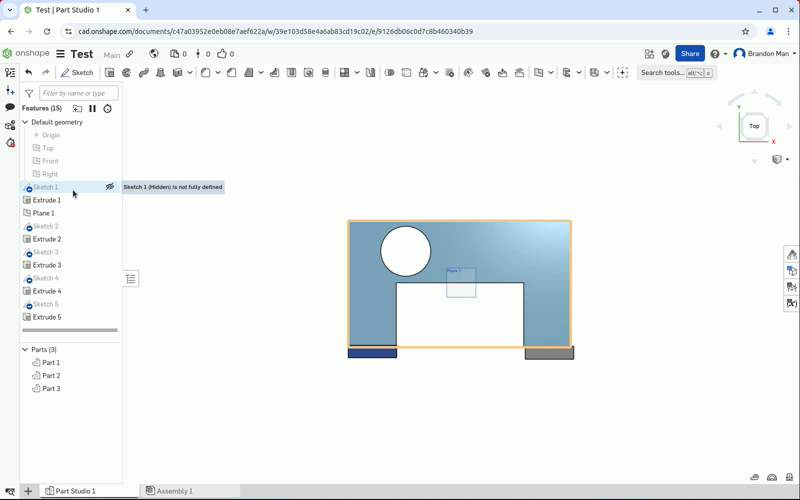
click(73, 189)
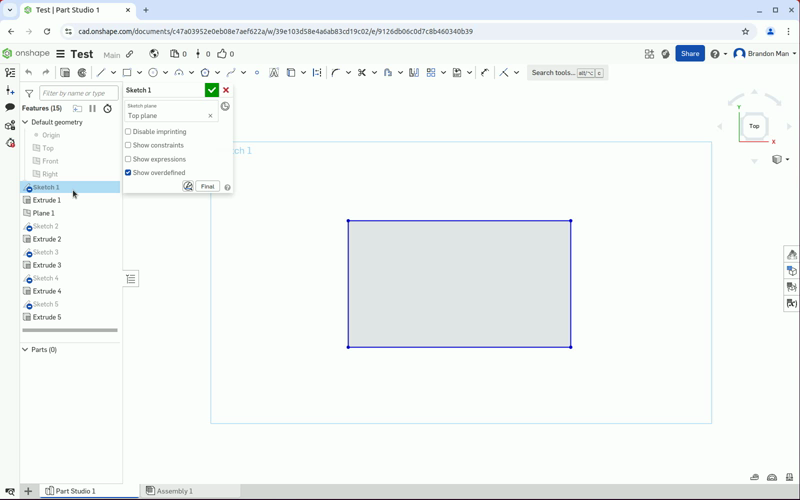
mouse_move(229, 92)
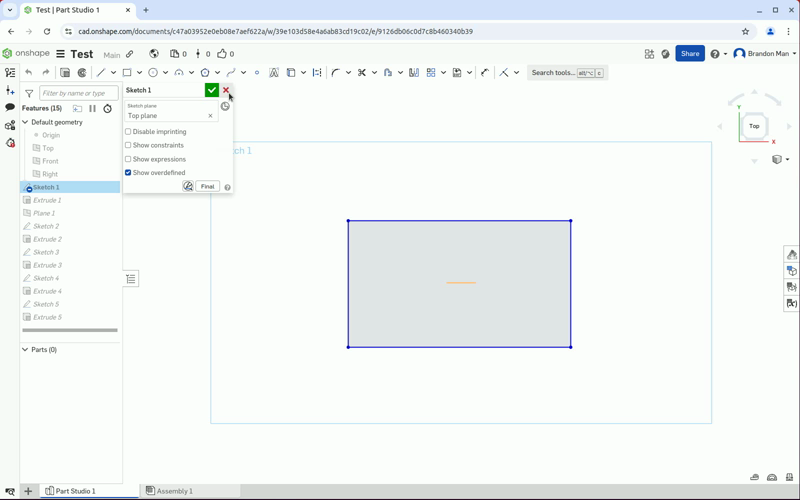
click(229, 92)
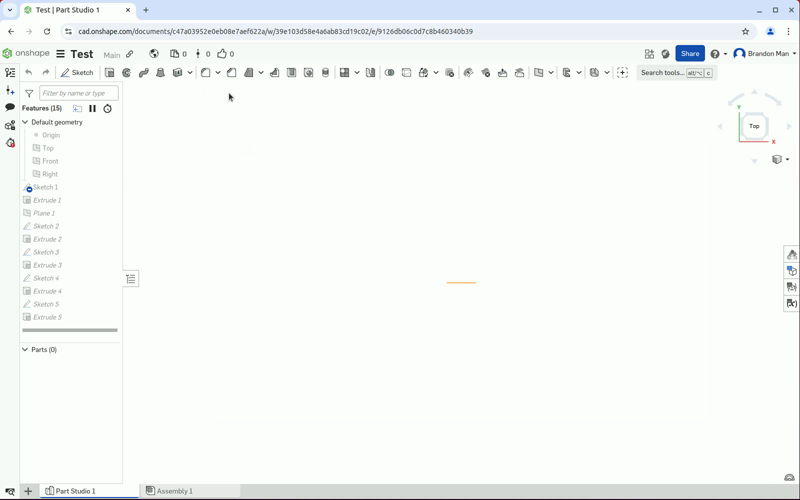
key(shift+s)
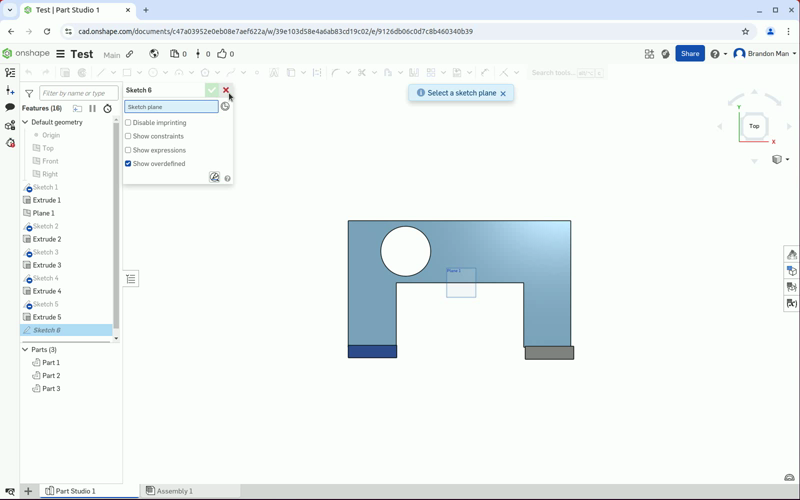
mouse_move(69, 215)
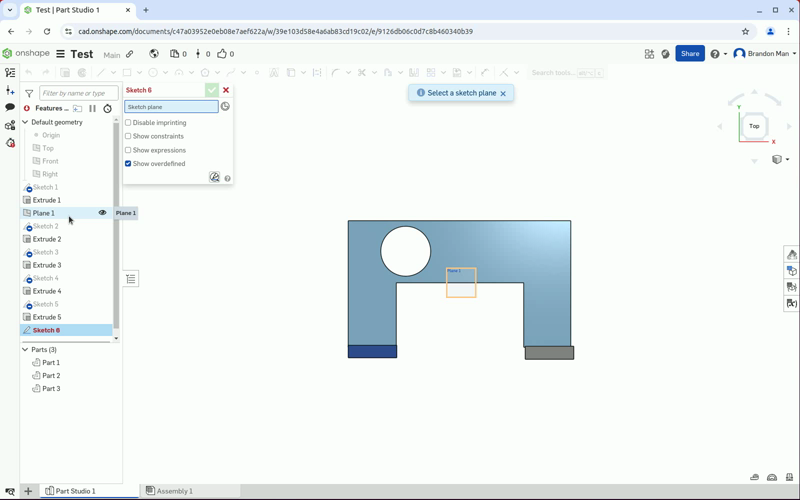
click(69, 215)
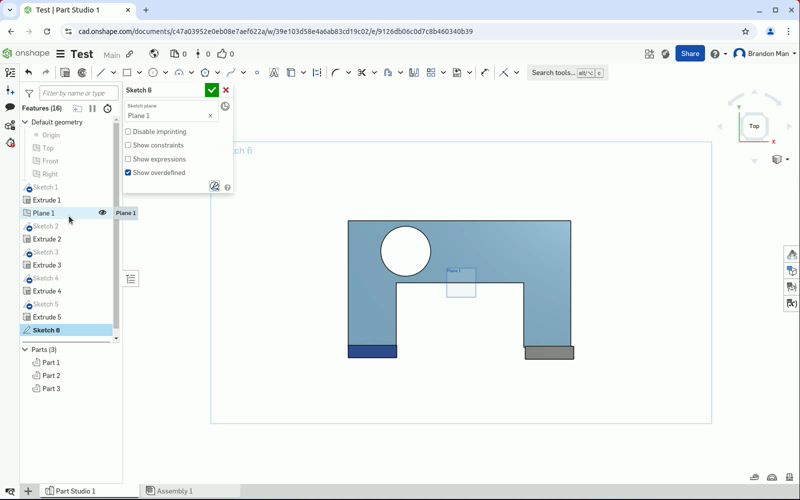
mouse_move(73, 352)
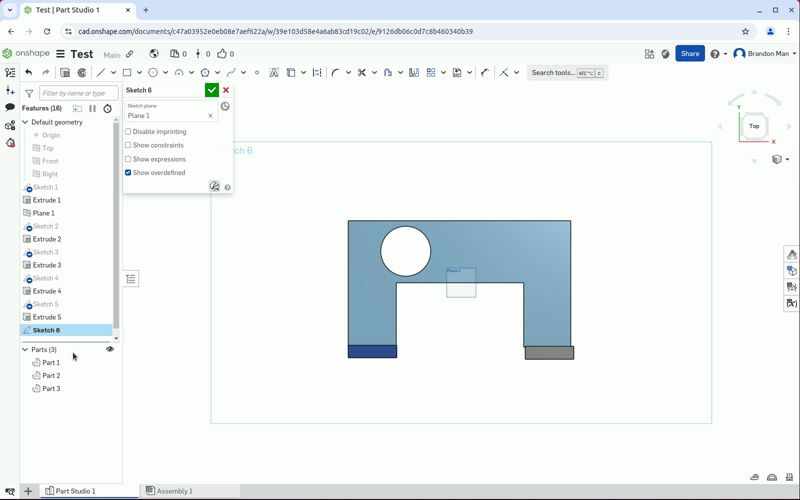
key(y)
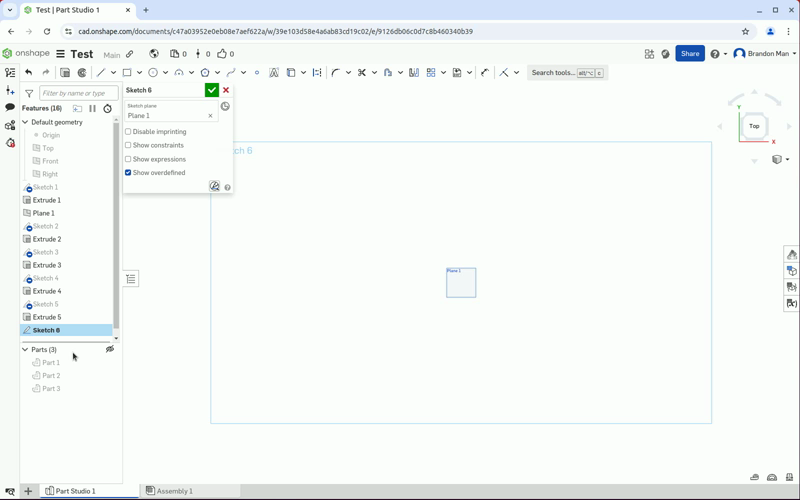
key(c)
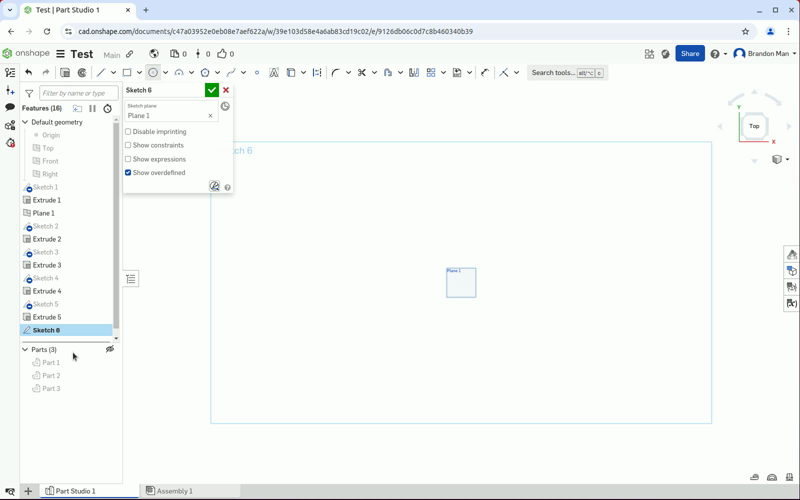
key_down(shift)
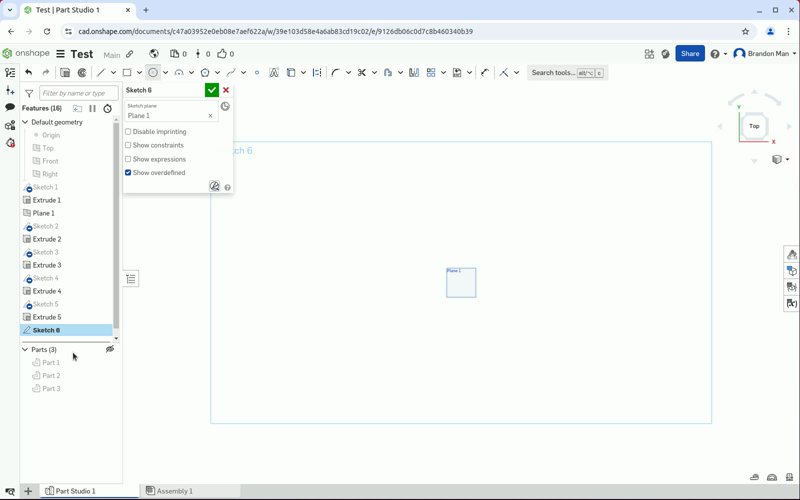
mouse_move(517, 251)
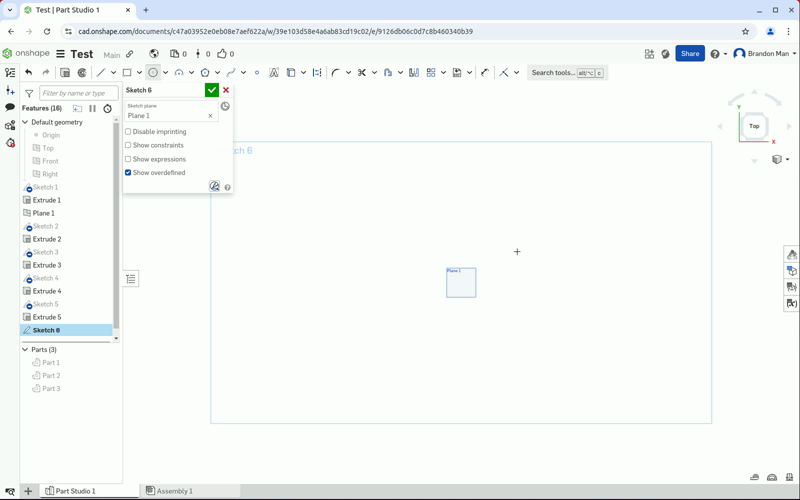
click(517, 251)
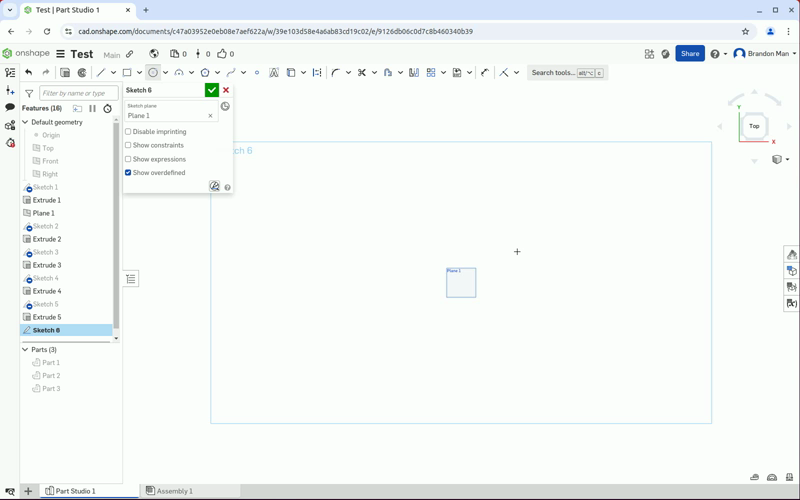
key_up(shift)
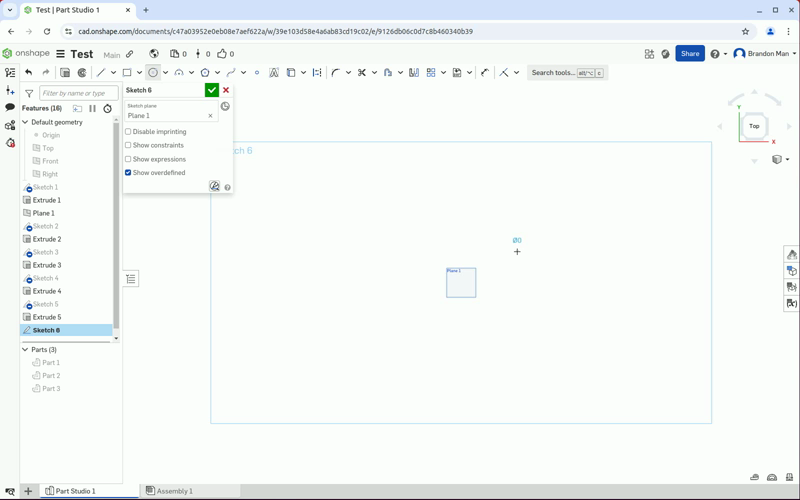
mouse_move(541, 251)
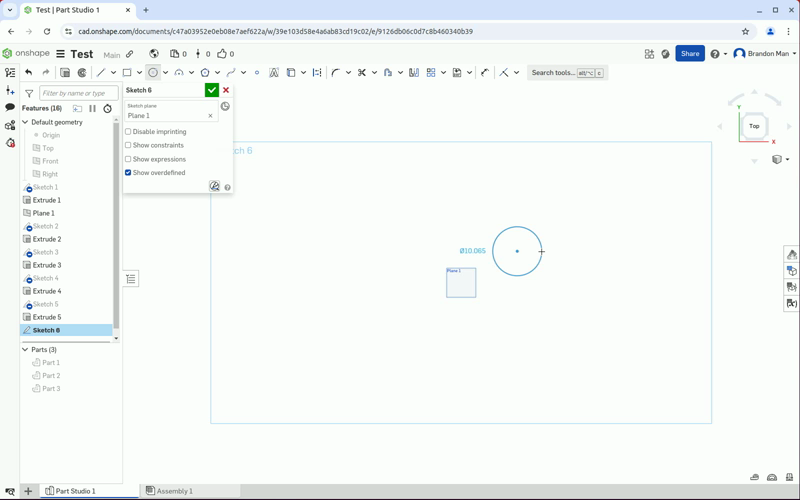
click(541, 251)
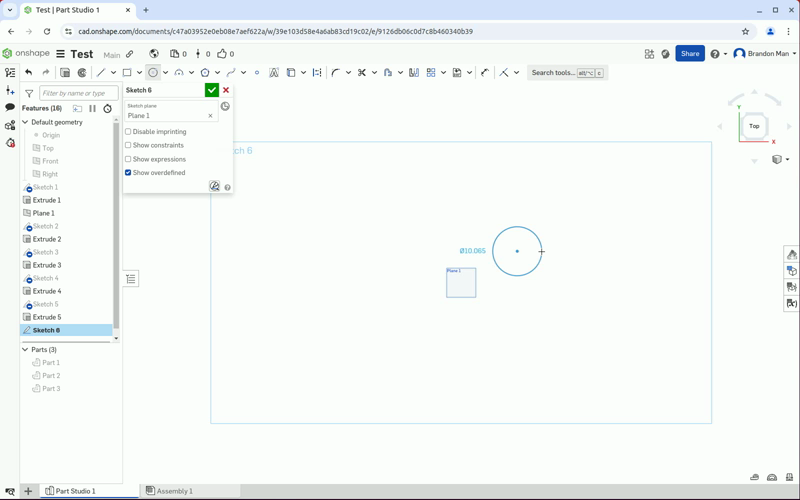
key(esc)
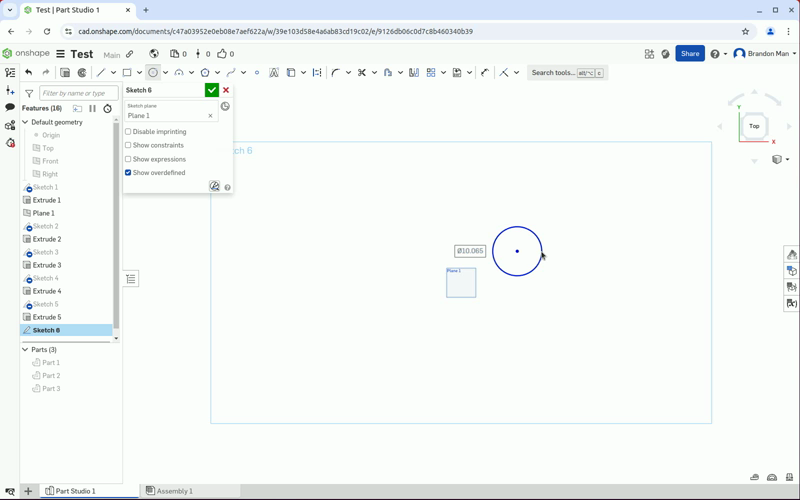
mouse_move(530, 246)
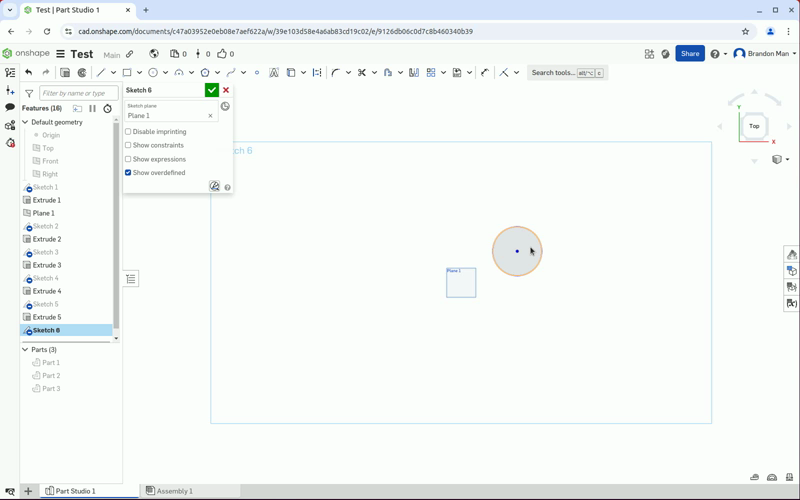
click(530, 246)
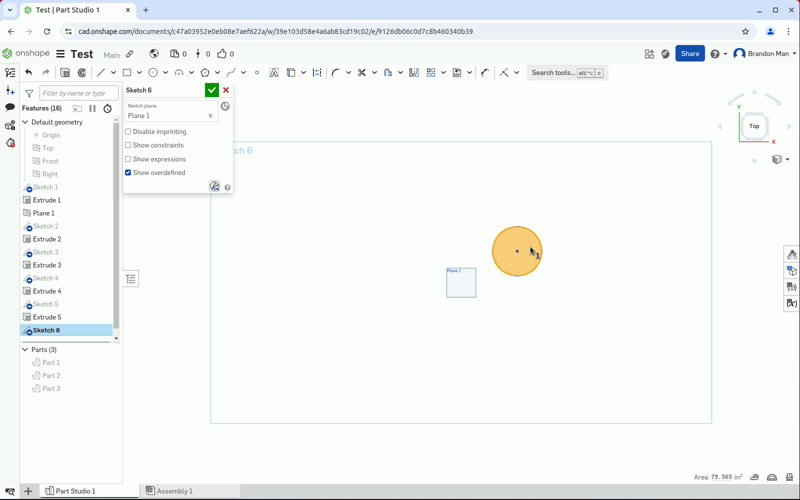
mouse_move(73, 352)
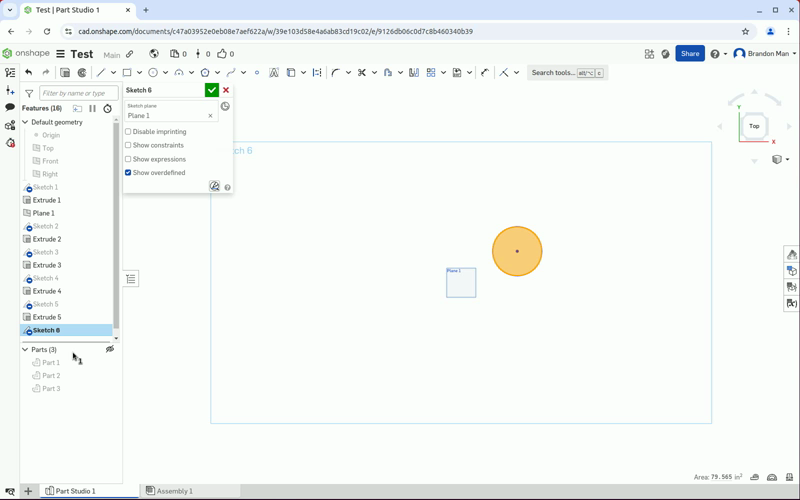
key(shift+y)
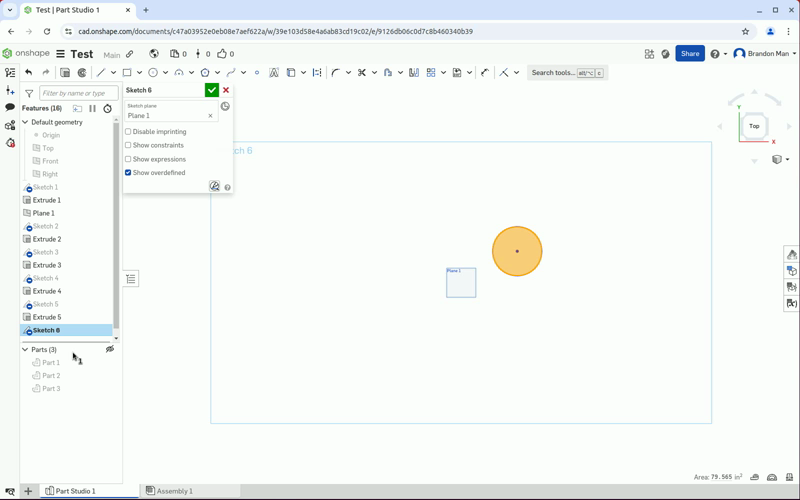
key(shift+e)
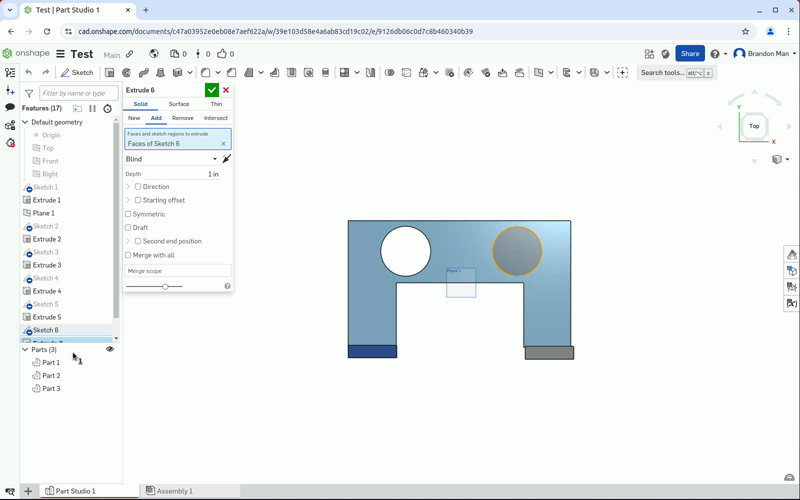
mouse_move(143, 106)
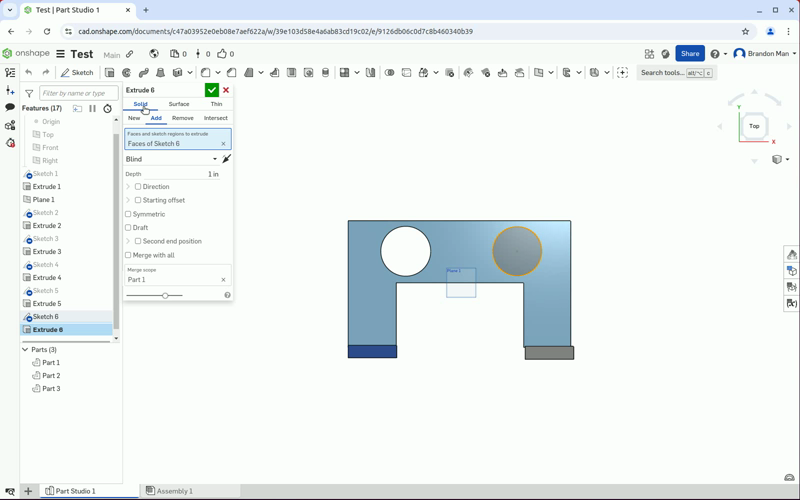
click(143, 106)
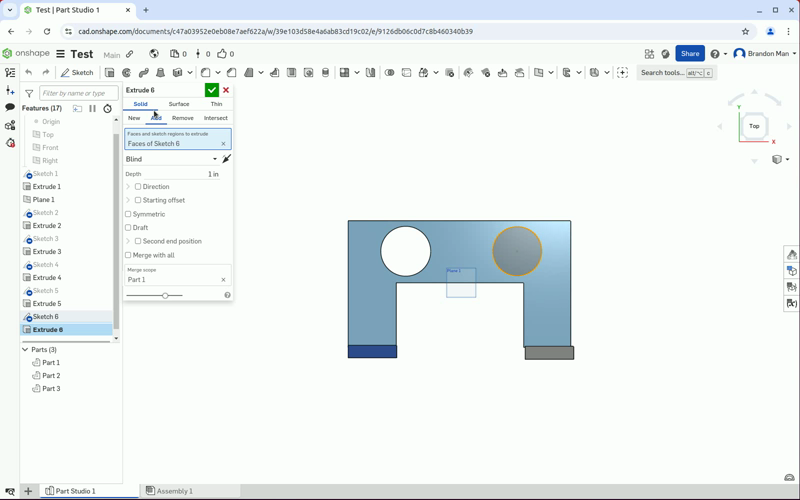
mouse_move(186, 120)
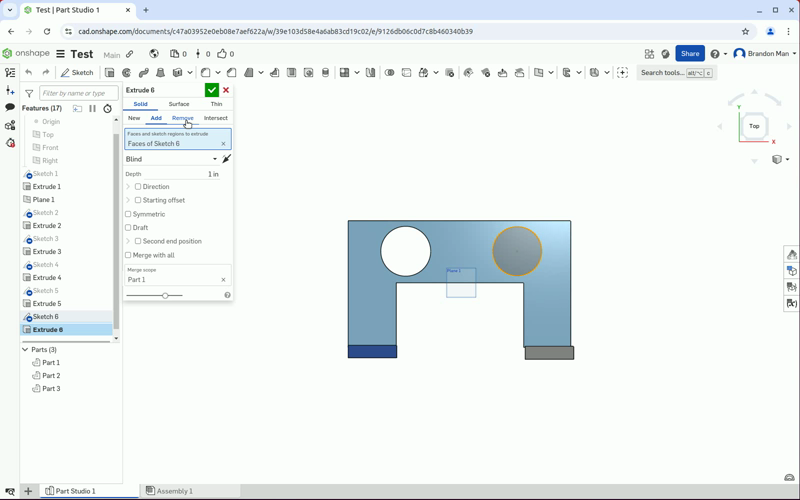
click(186, 120)
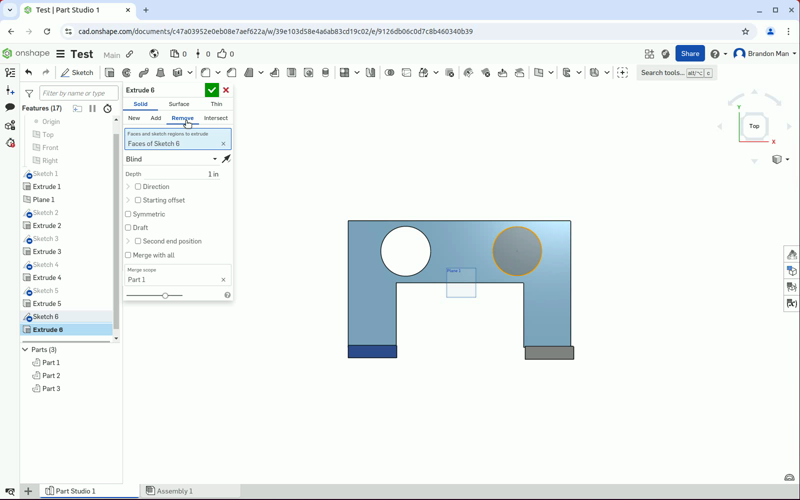
key(tab, 4)
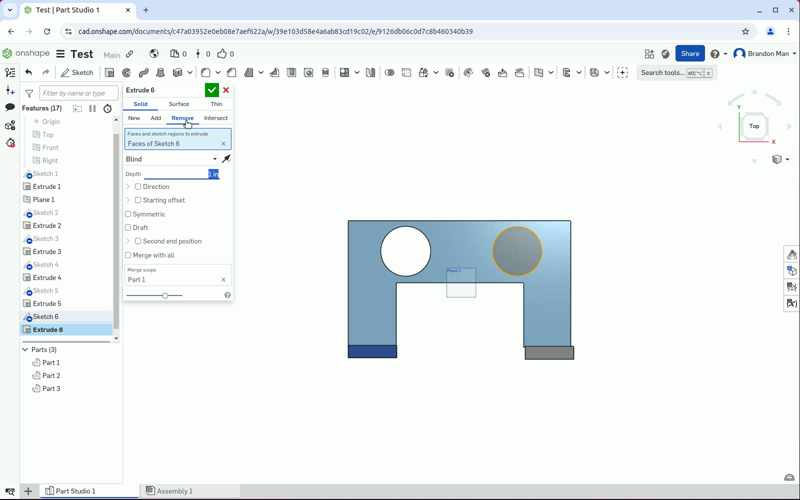
text(13.239)
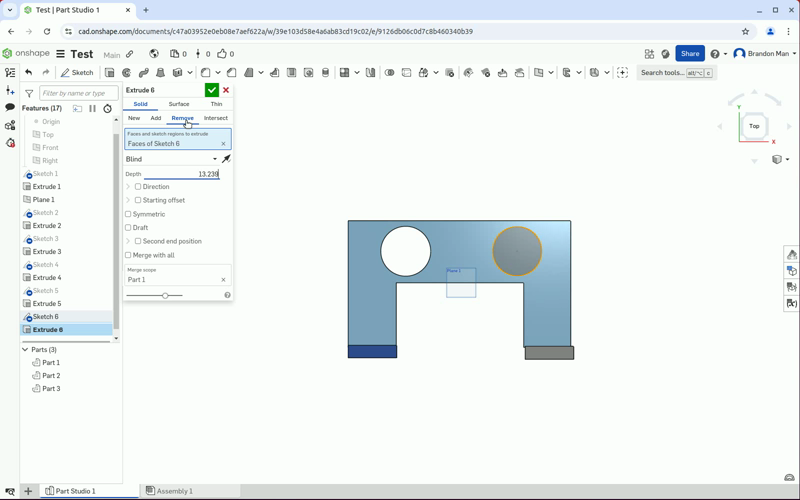
key(tab, 6)
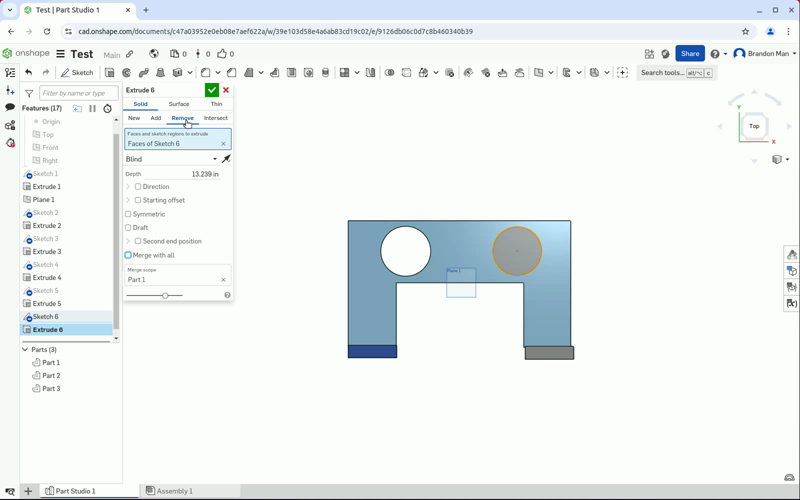
key(space)
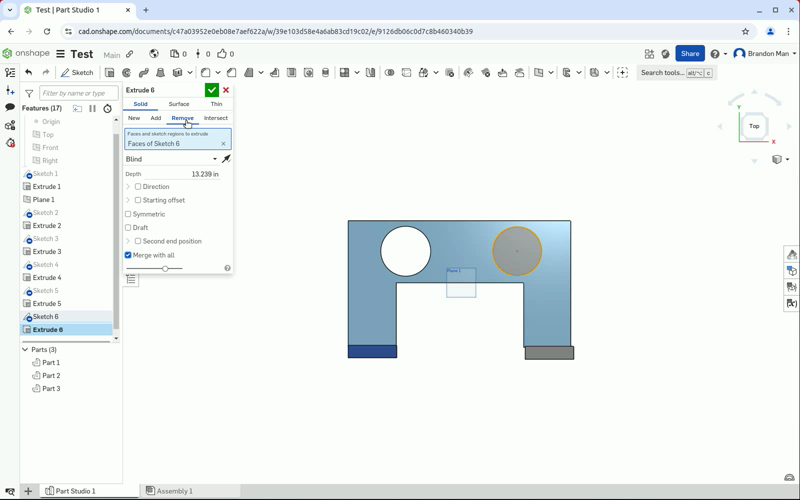
key(enter)
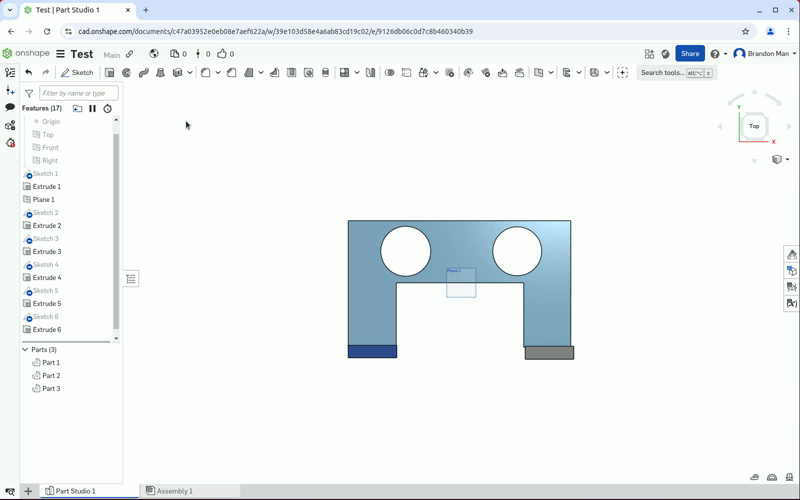
key(shift+h)
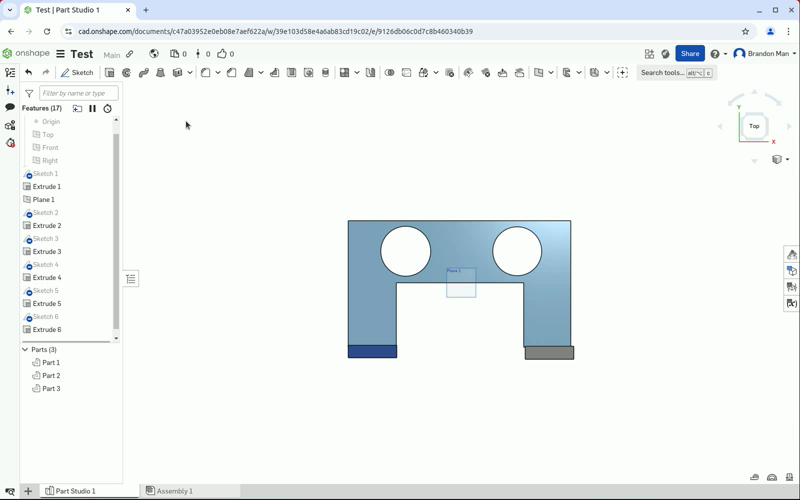
key(shift+h)
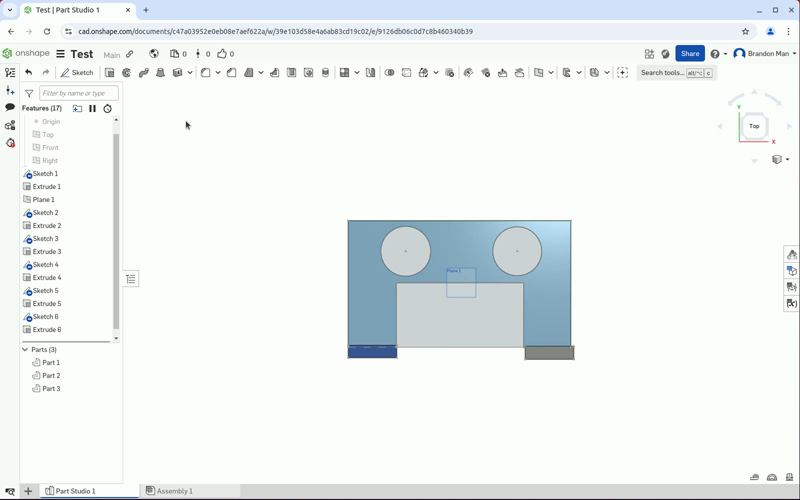
key(shift+7)
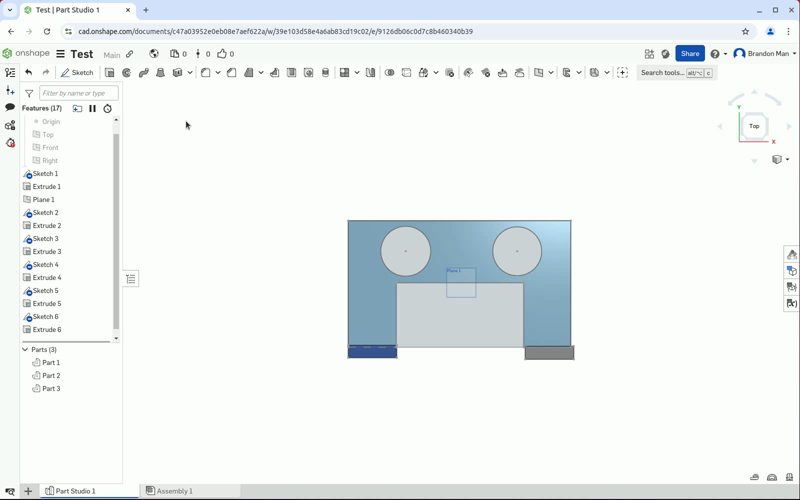
key(up, 3)
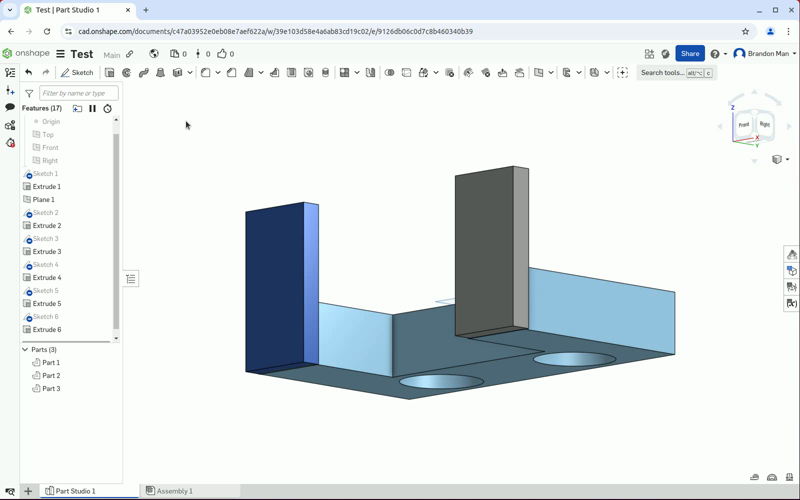
key(left, 3)
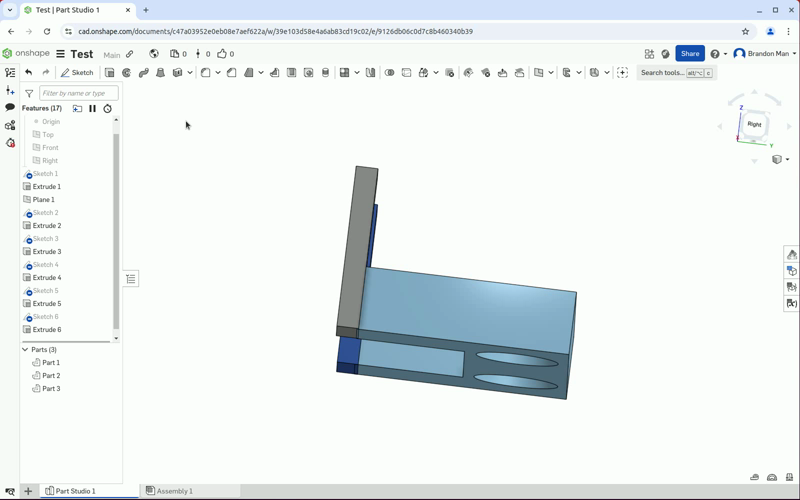
key(right, 3)
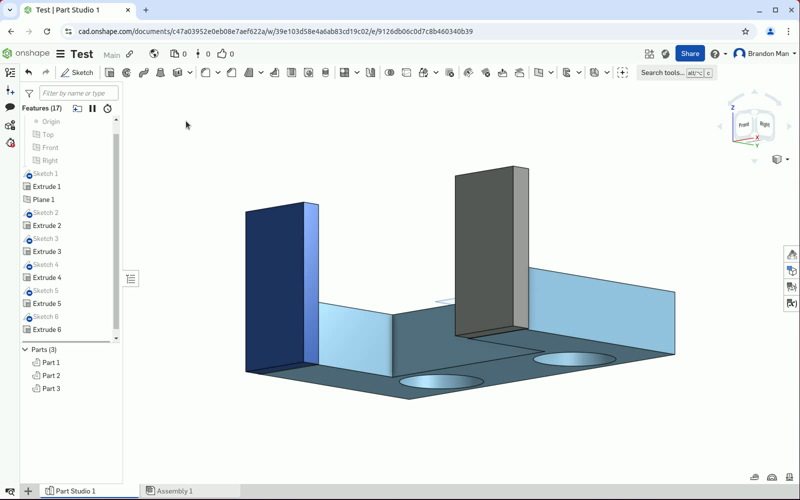
key(down, 3)
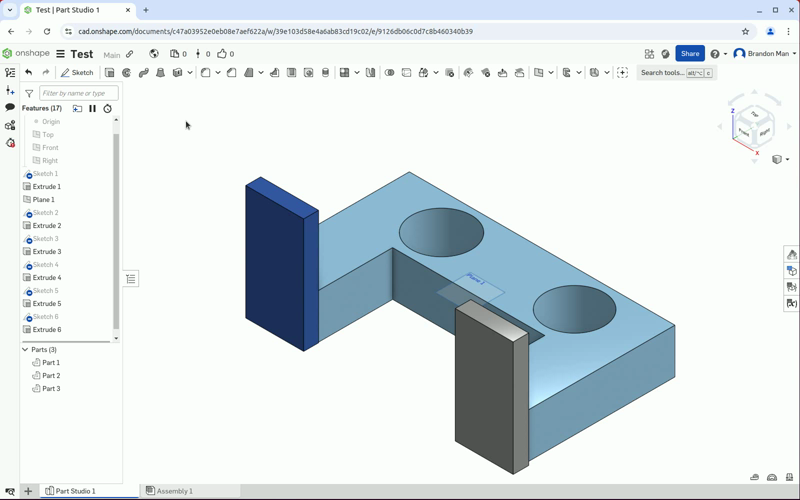
mouse_move(69, 176)
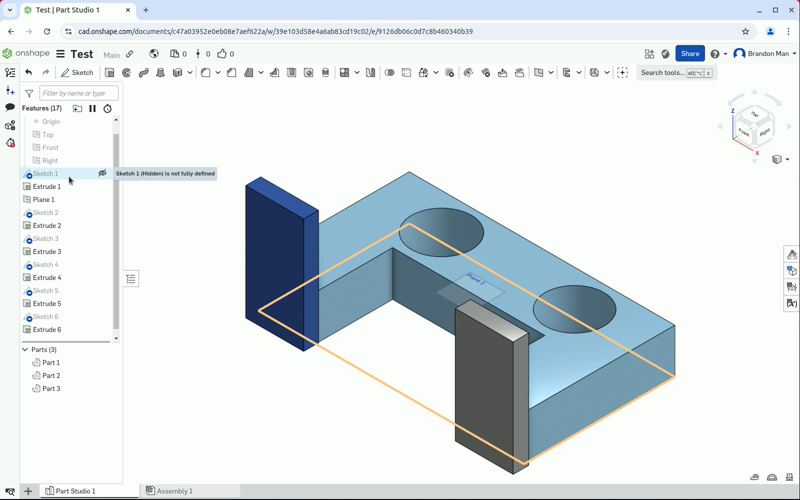
click(69, 176)